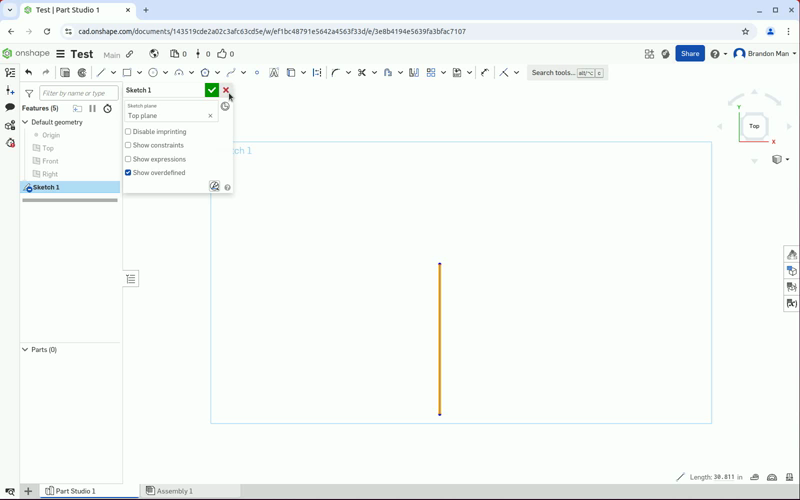
key(shift+h)
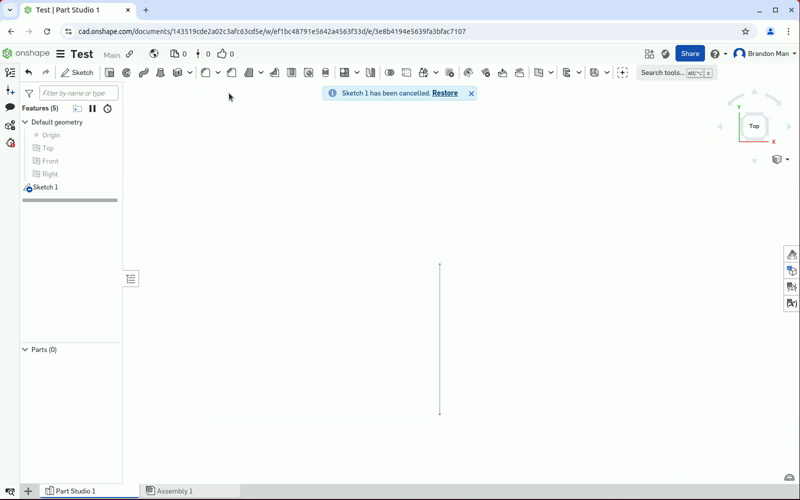
key(shift+s)
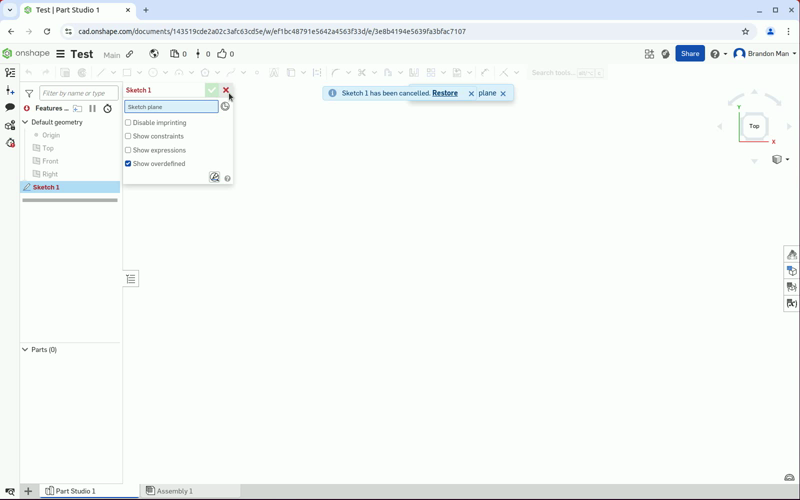
mouse_move(73, 150)
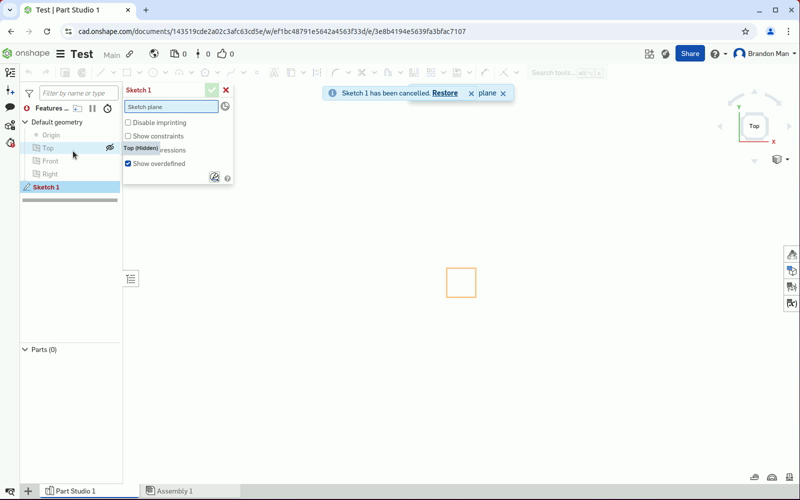
click(73, 150)
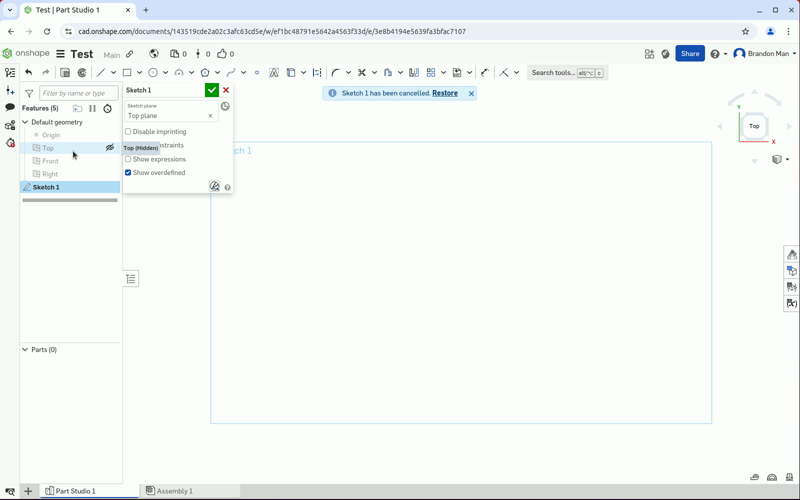
mouse_move(73, 352)
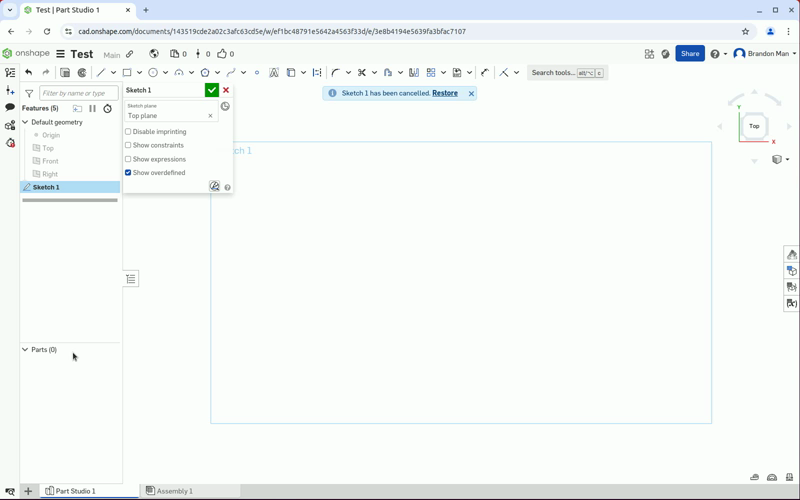
key(y)
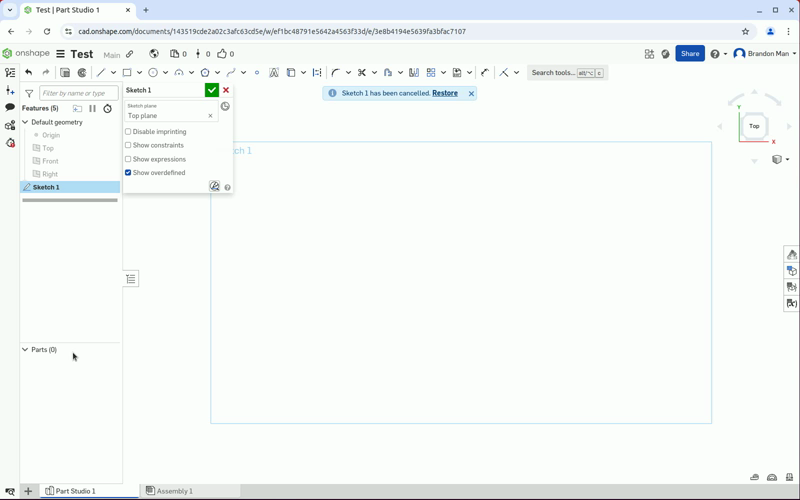
key(c)
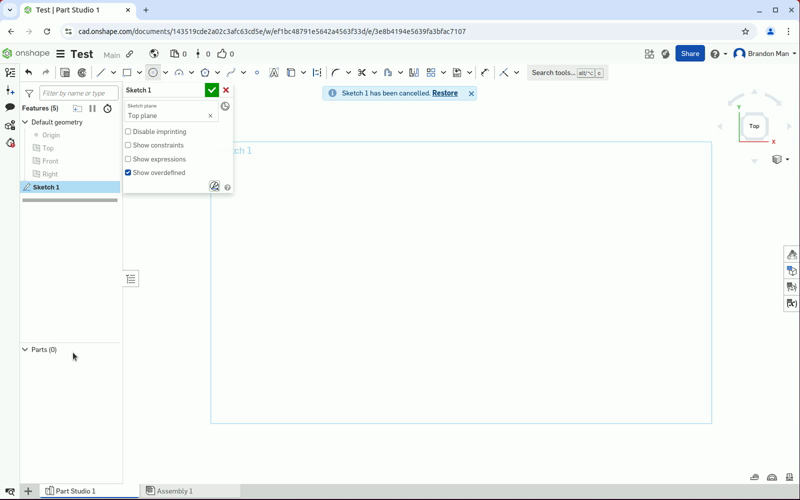
key_down(shift)
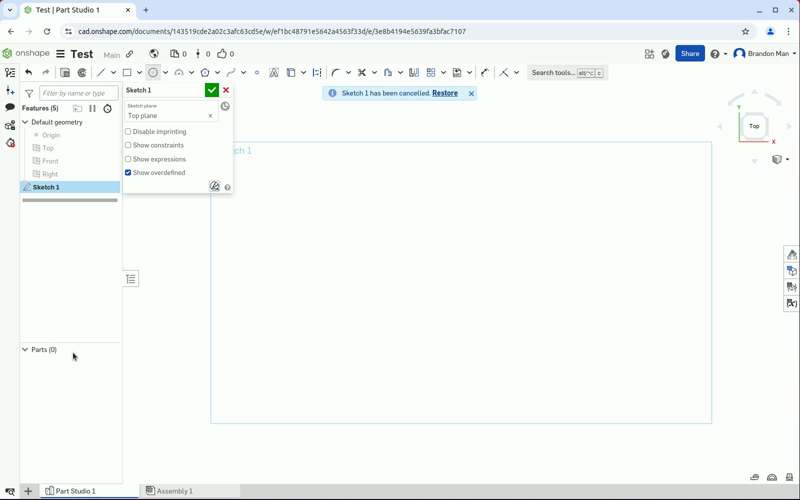
mouse_move(550, 321)
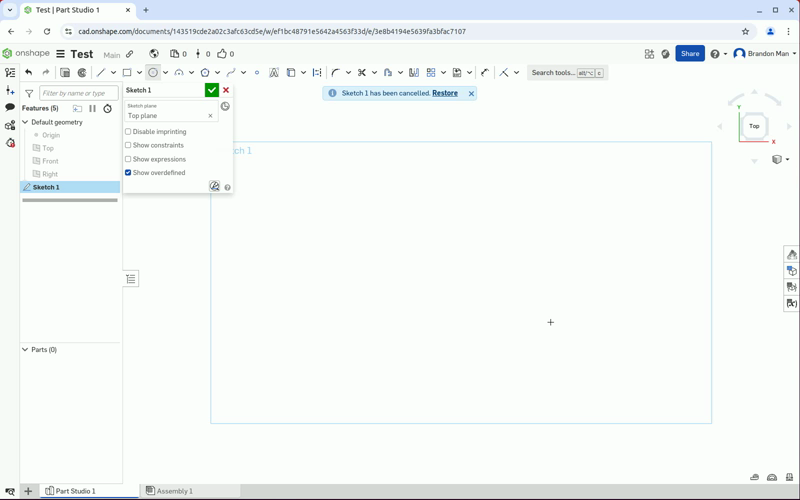
click(550, 321)
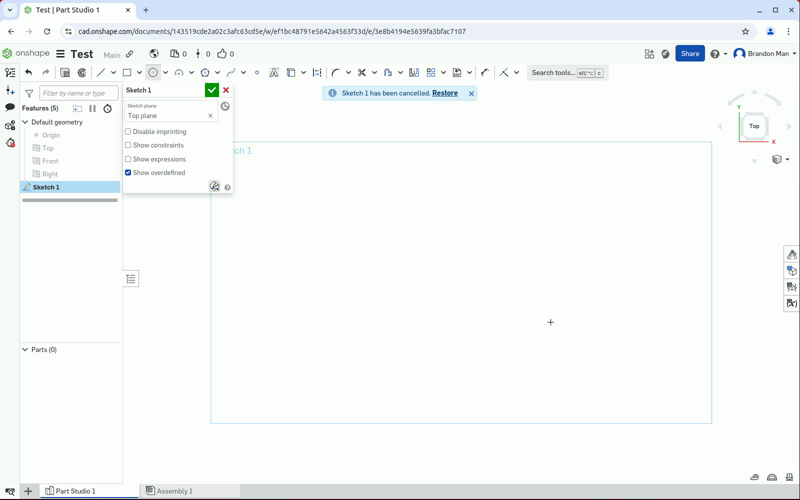
key_up(shift)
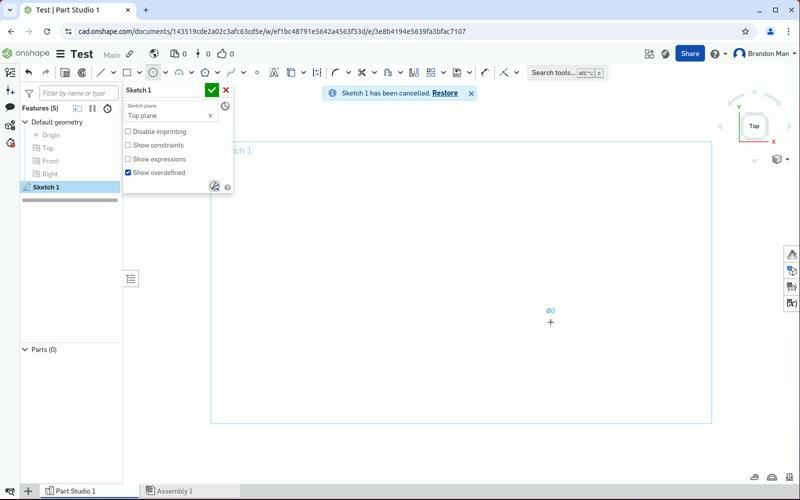
mouse_move(573, 321)
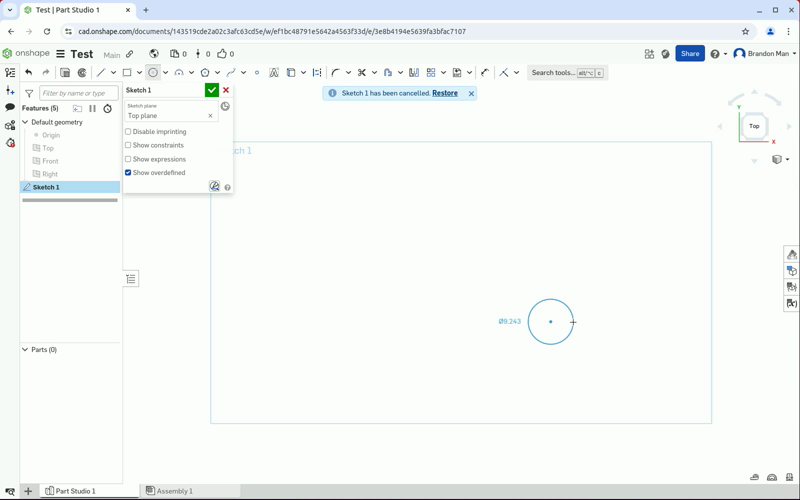
click(573, 321)
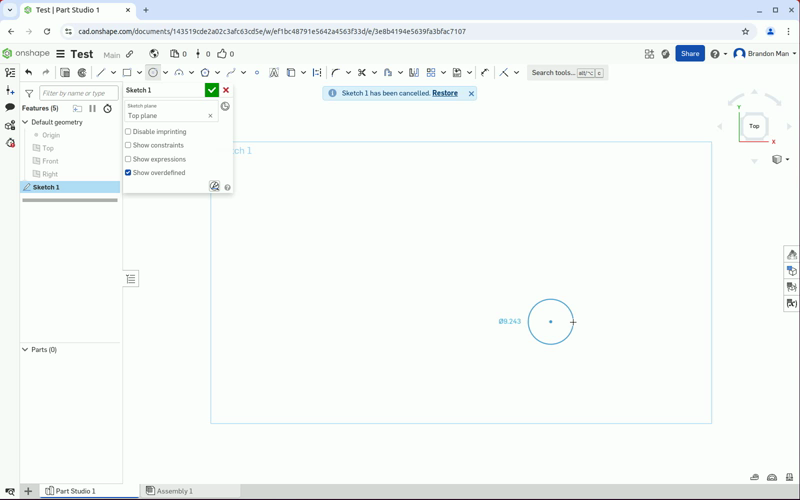
key(esc)
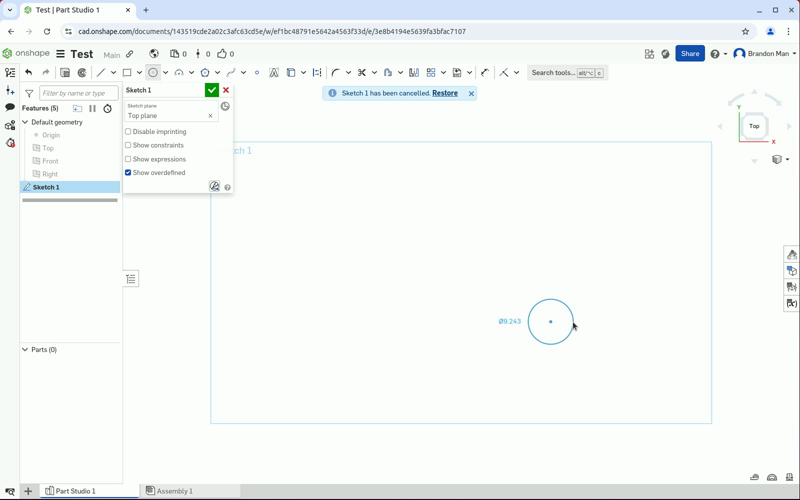
mouse_move(531, 319)
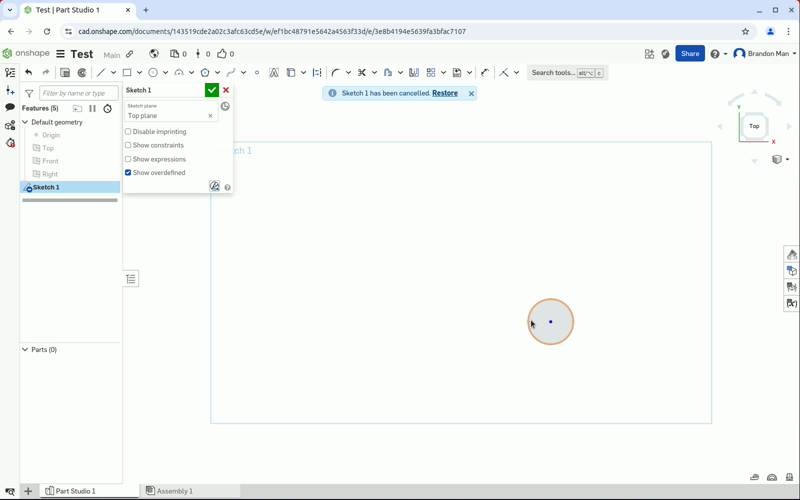
scroll(6)
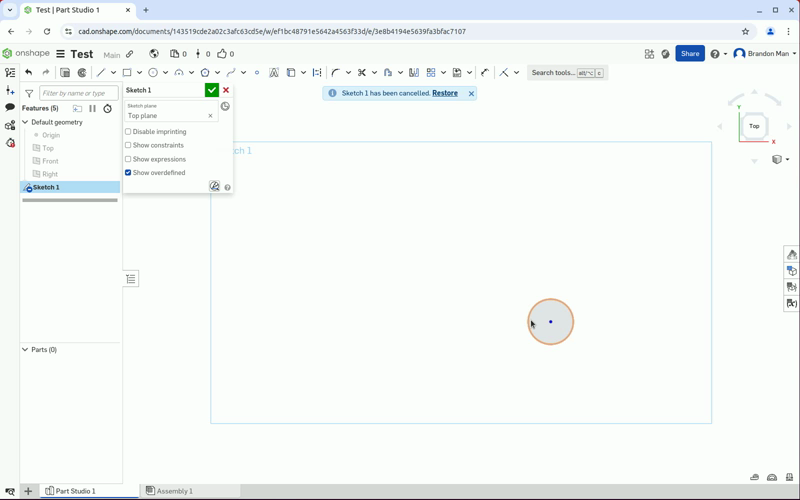
scroll(6)
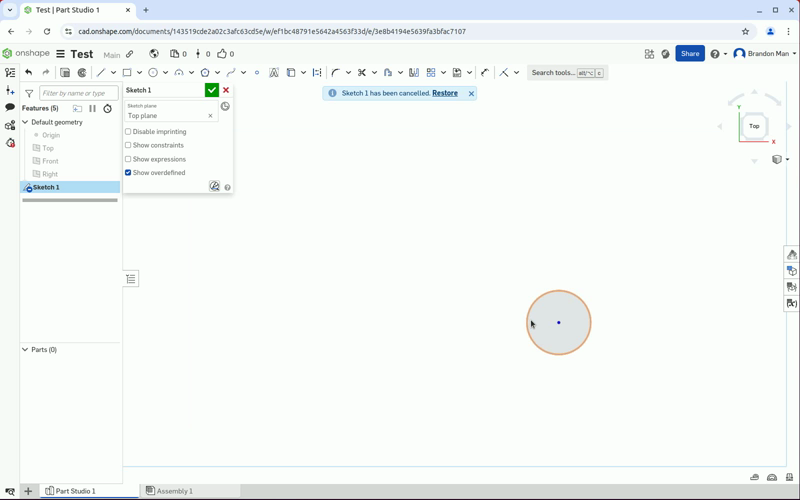
scroll(6)
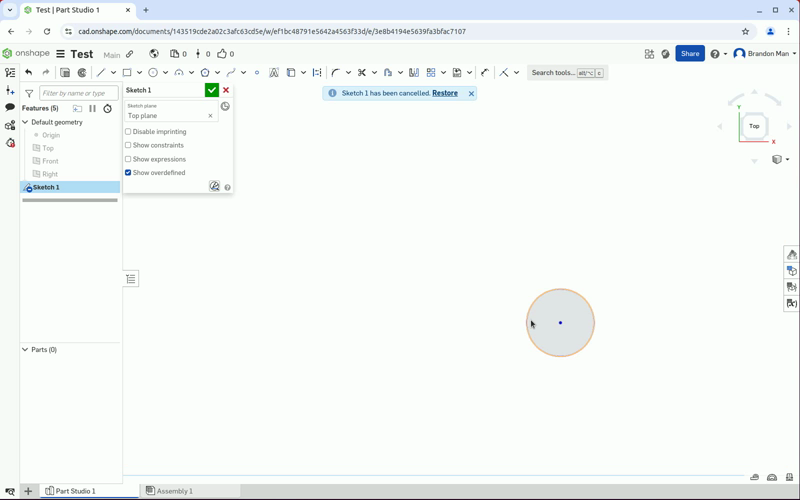
scroll(6)
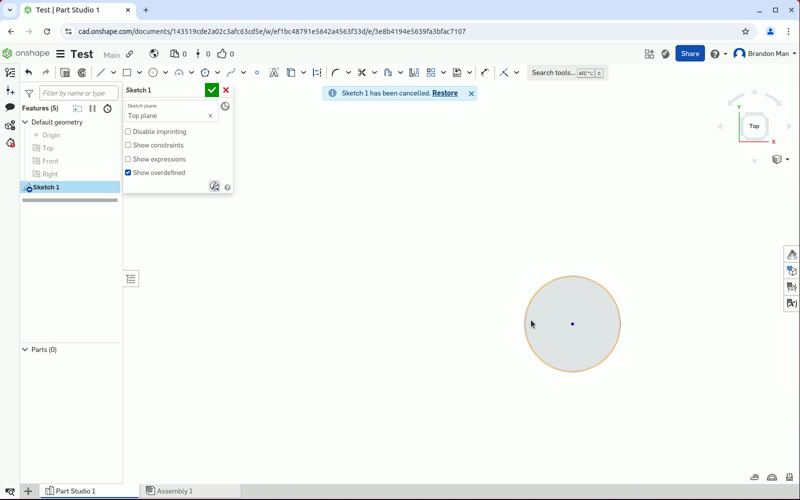
scroll(6)
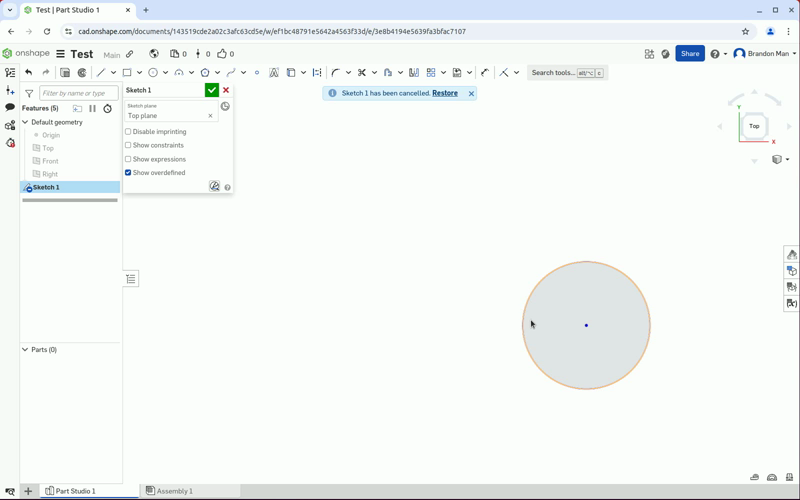
scroll(6)
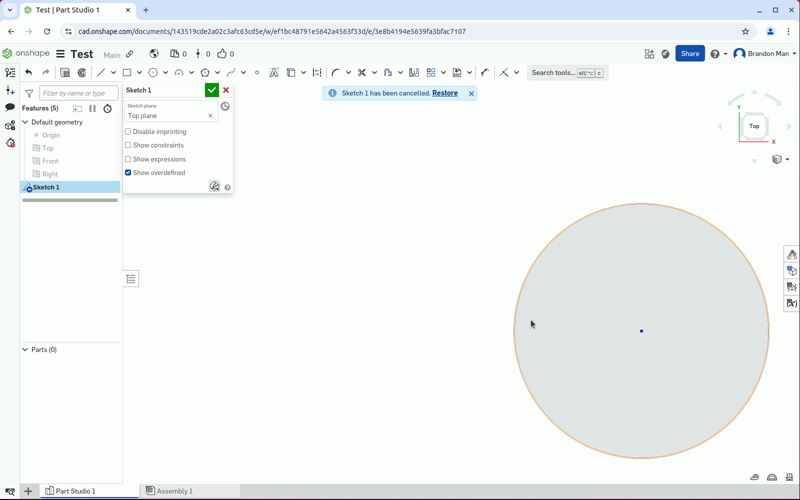
scroll(6)
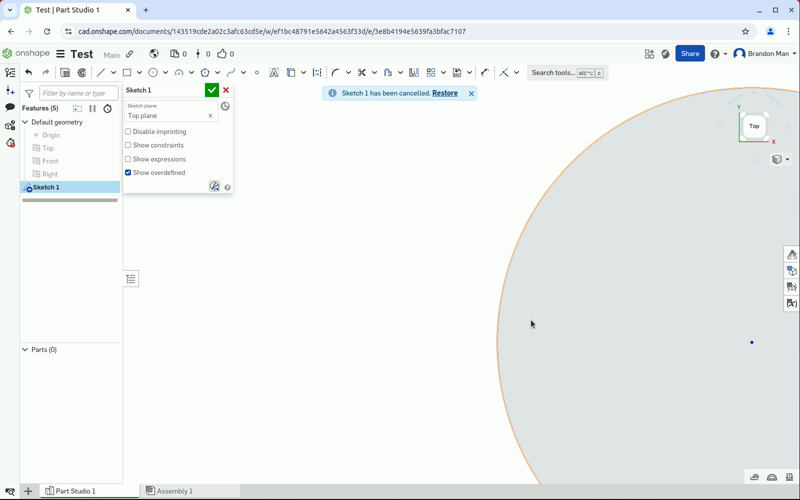
click(531, 319)
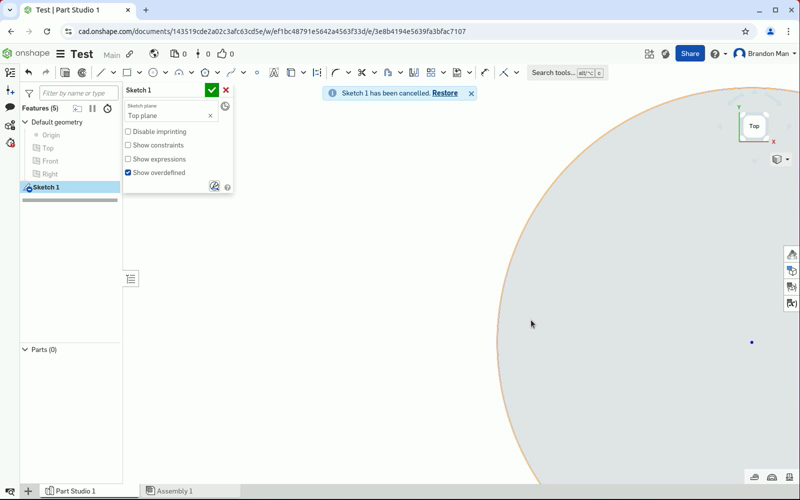
scroll(-6)
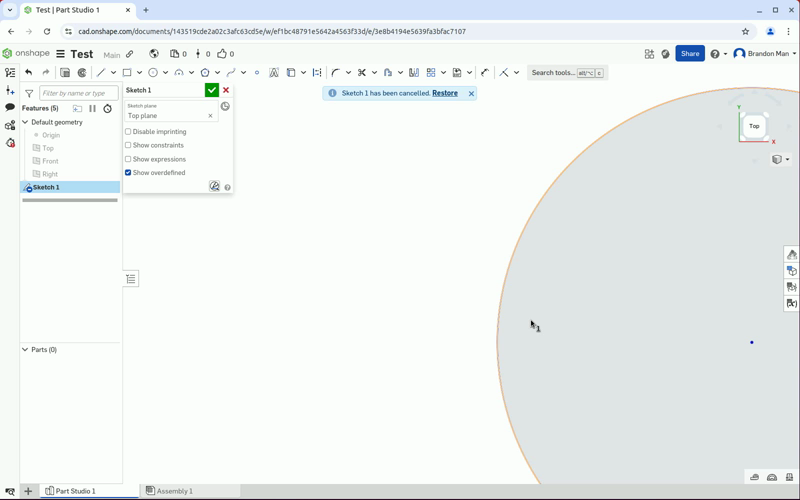
scroll(-6)
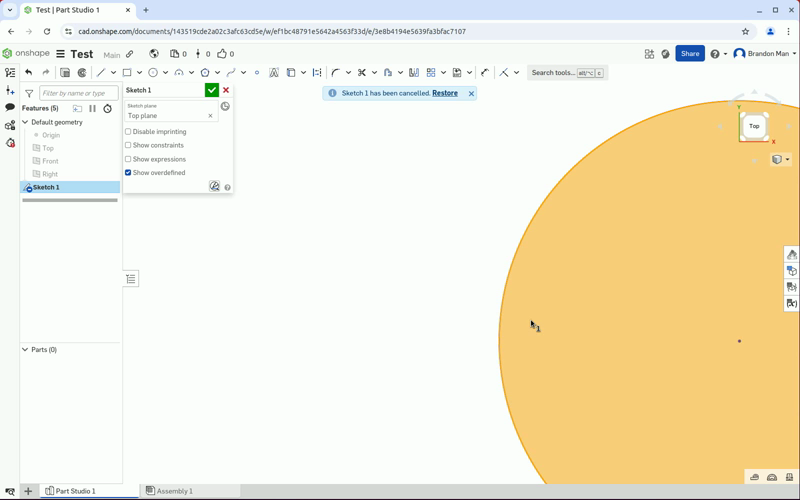
scroll(-6)
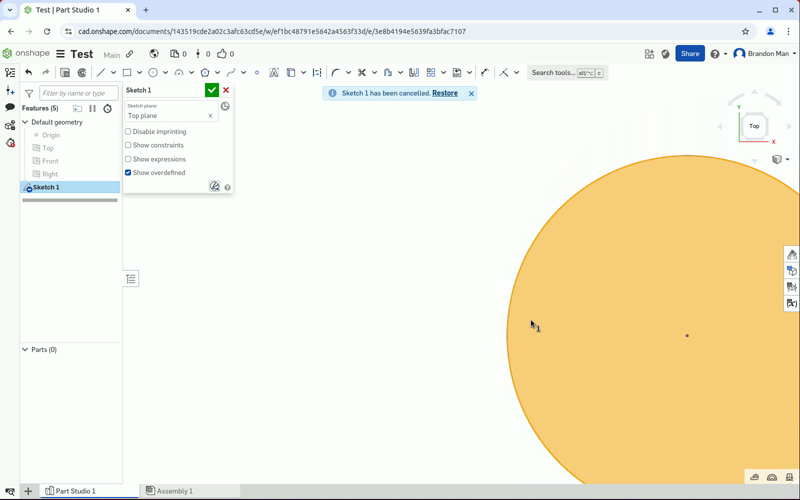
scroll(-6)
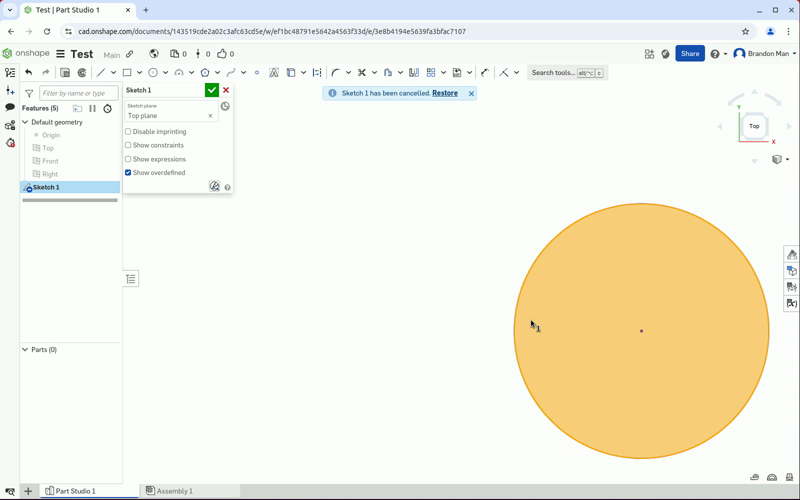
scroll(-6)
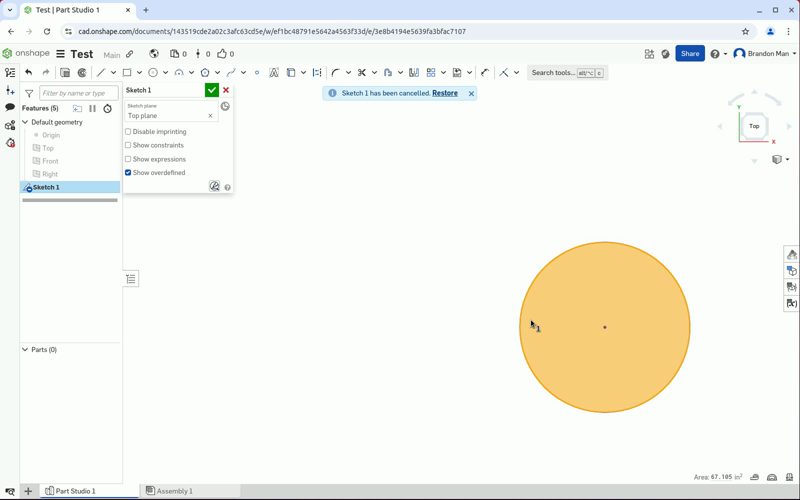
scroll(-6)
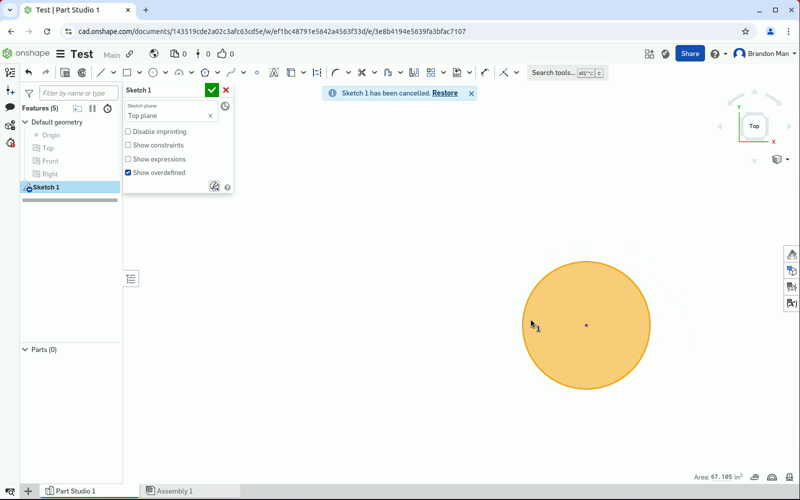
scroll(-6)
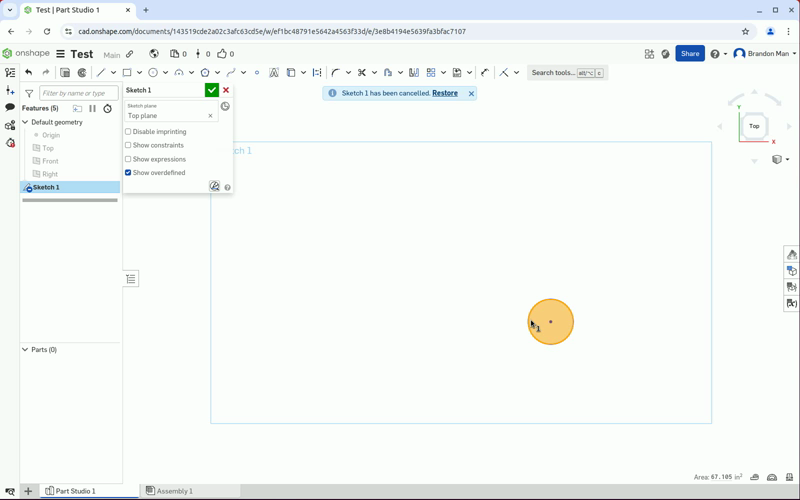
mouse_move(73, 352)
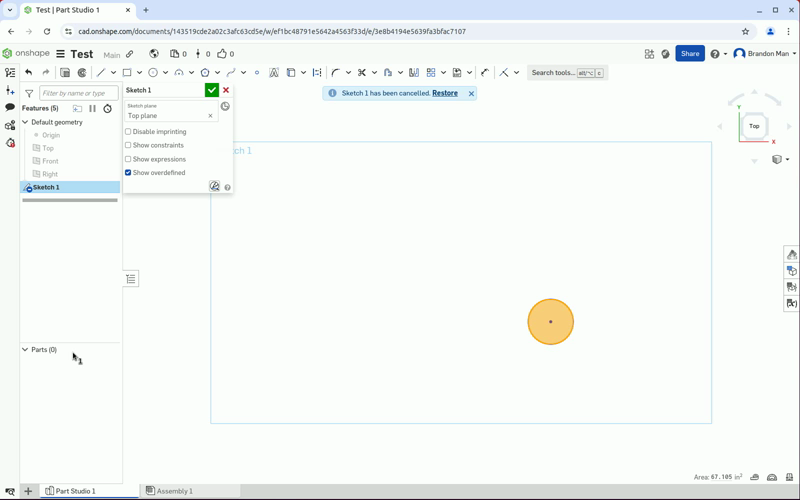
key(shift+y)
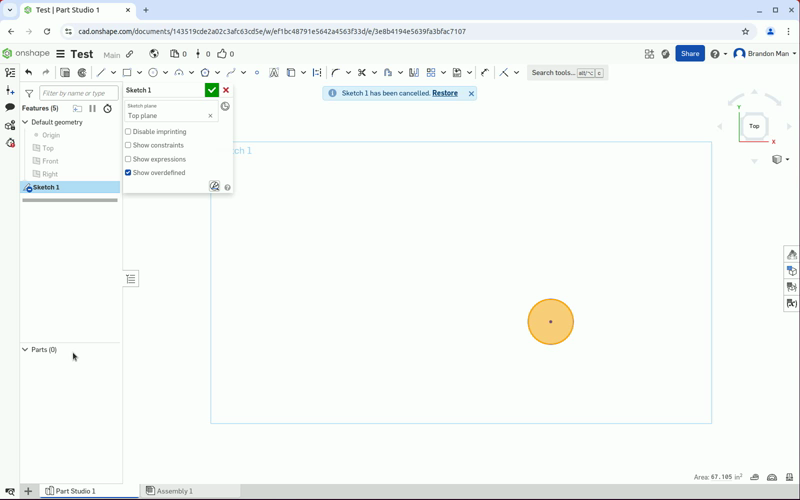
key(shift+e)
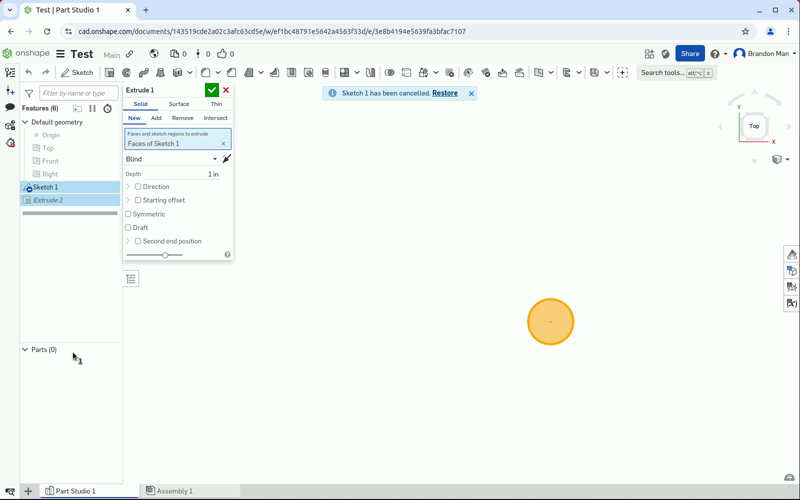
mouse_move(143, 106)
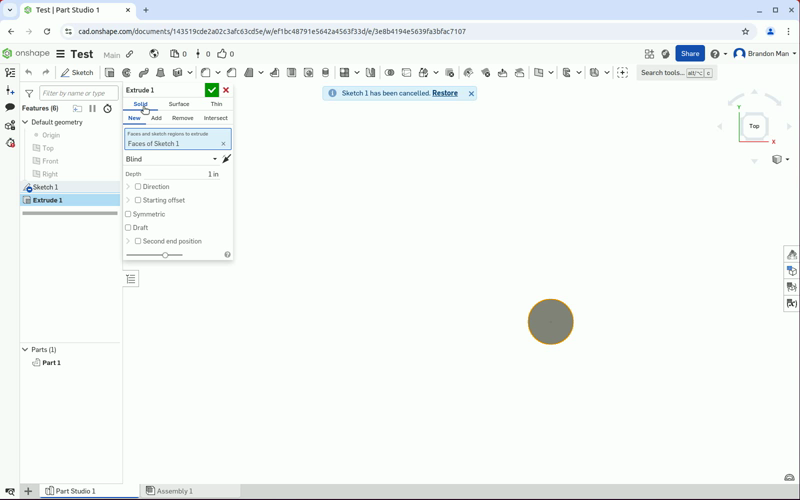
click(143, 106)
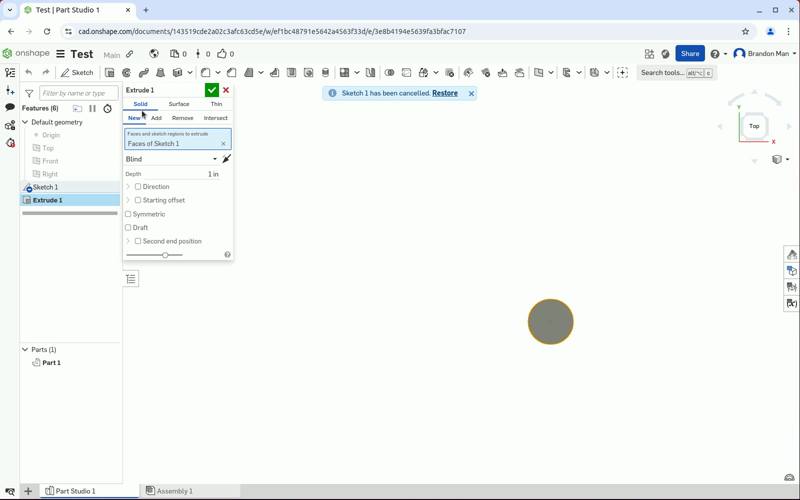
mouse_move(137, 120)
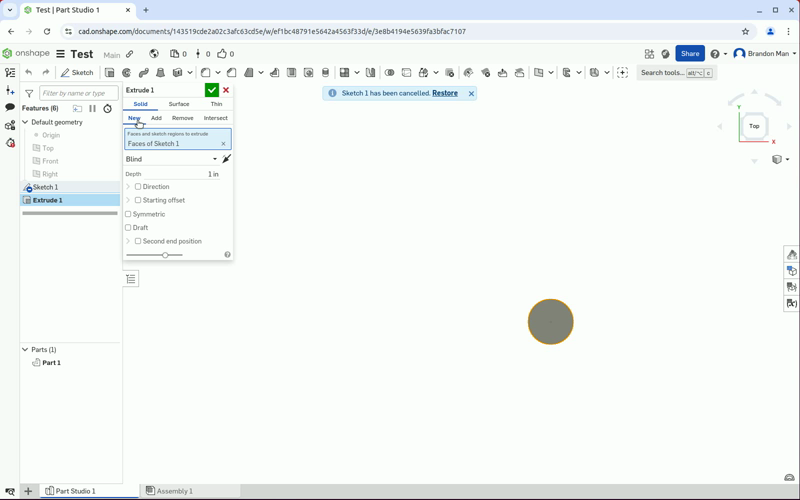
click(137, 120)
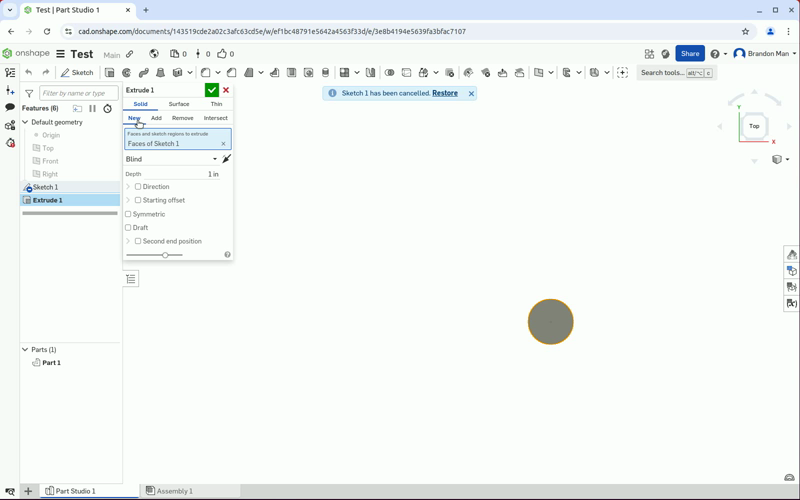
key(tab, 4)
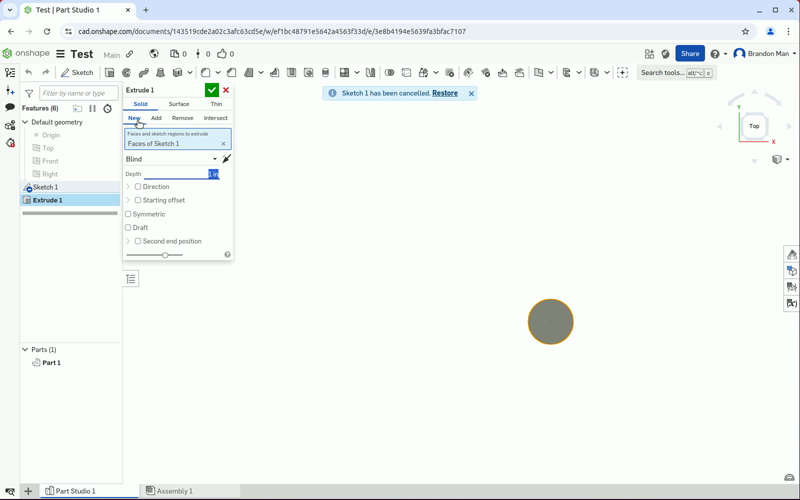
text(15.405)
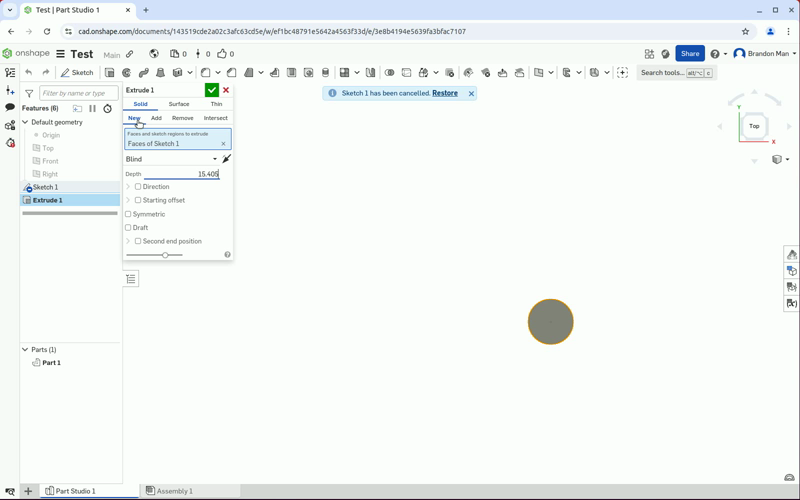
key(enter)
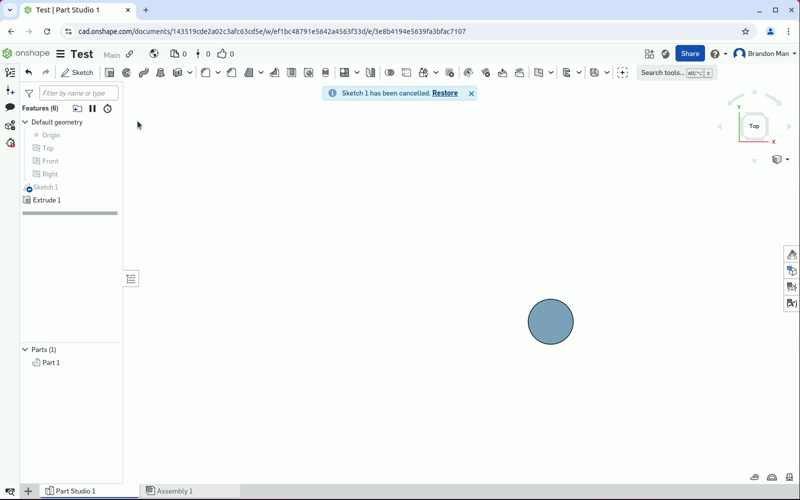
key(shift+h)
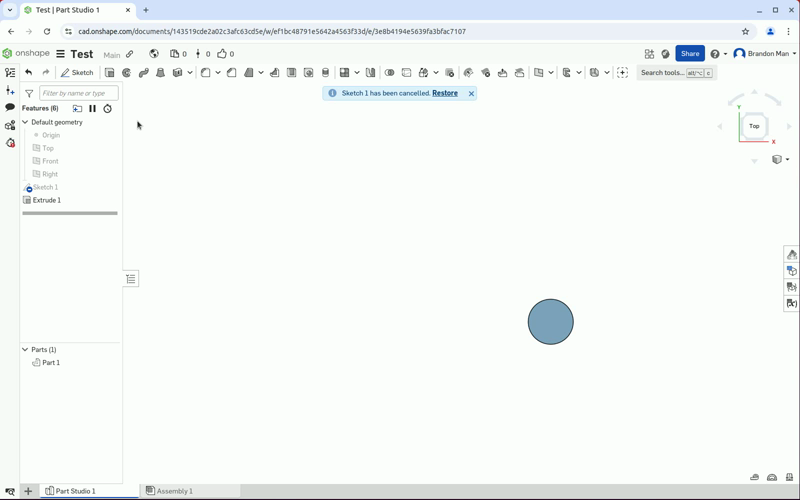
key(shift+h)
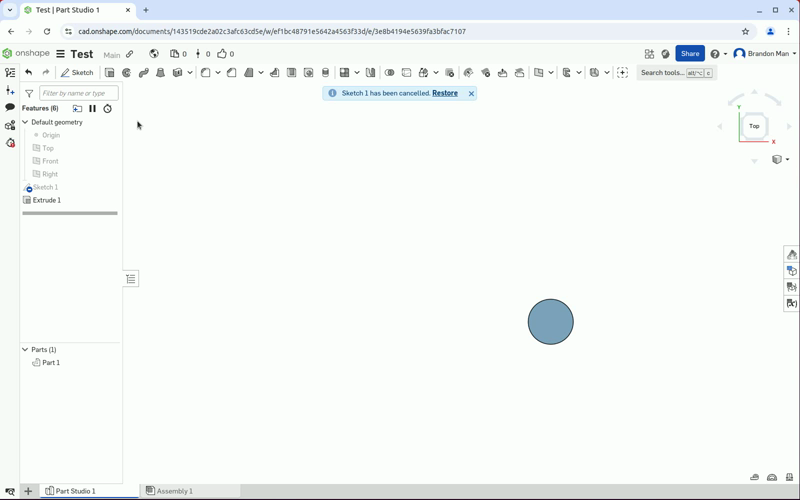
mouse_move(73, 189)
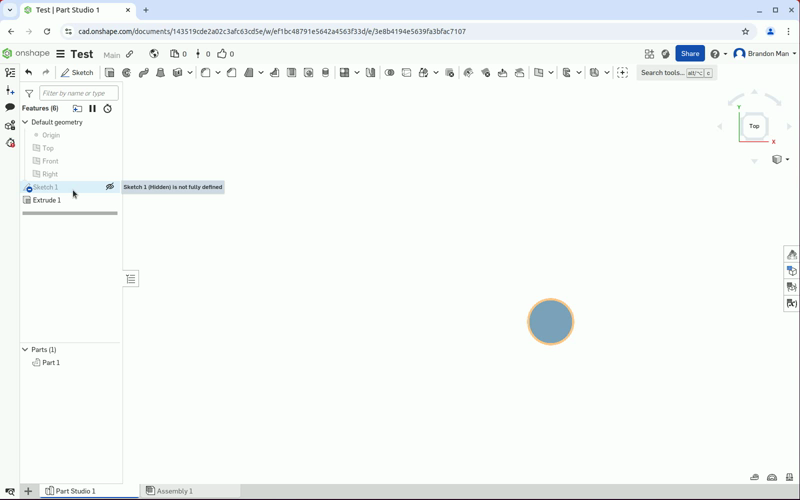
click(73, 189)
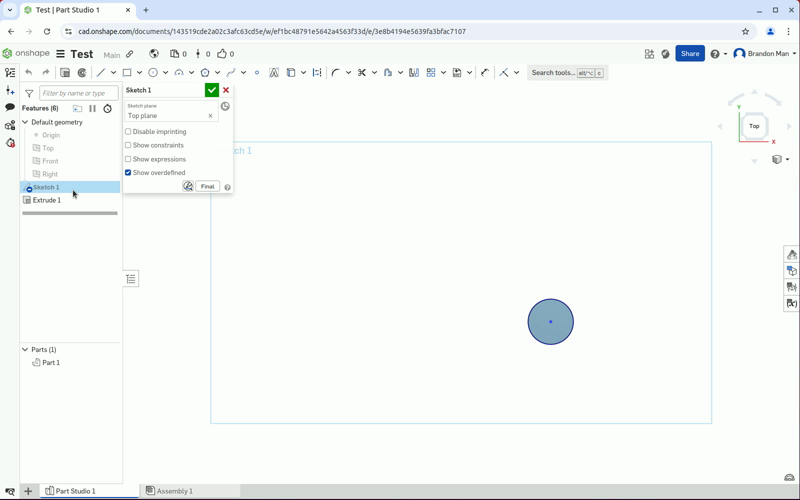
mouse_move(229, 92)
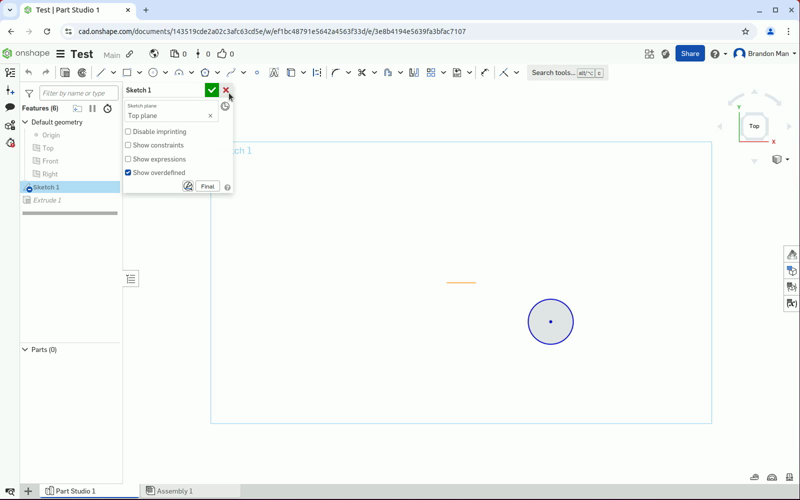
click(229, 92)
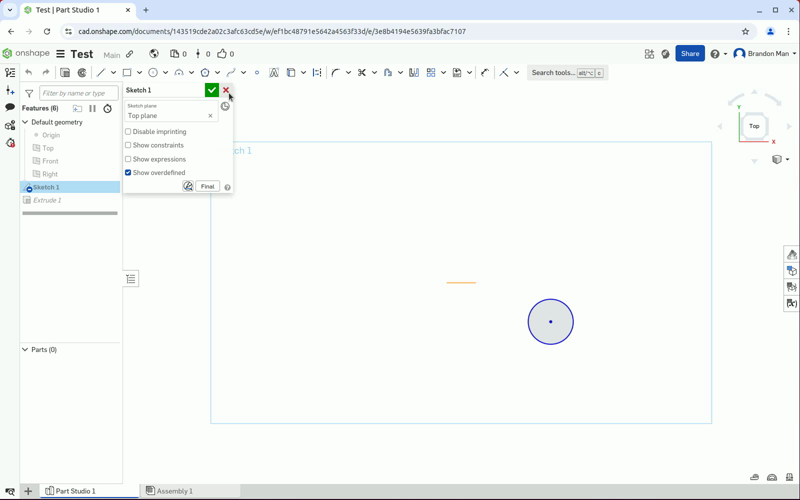
key(shift+s)
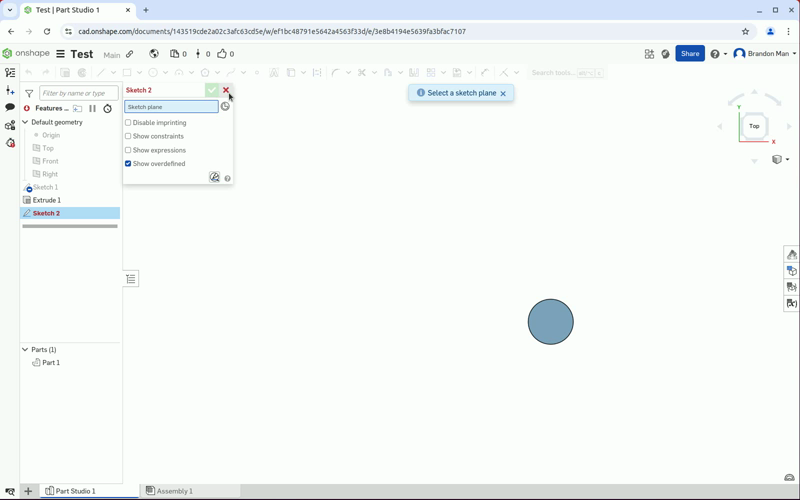
mouse_move(73, 150)
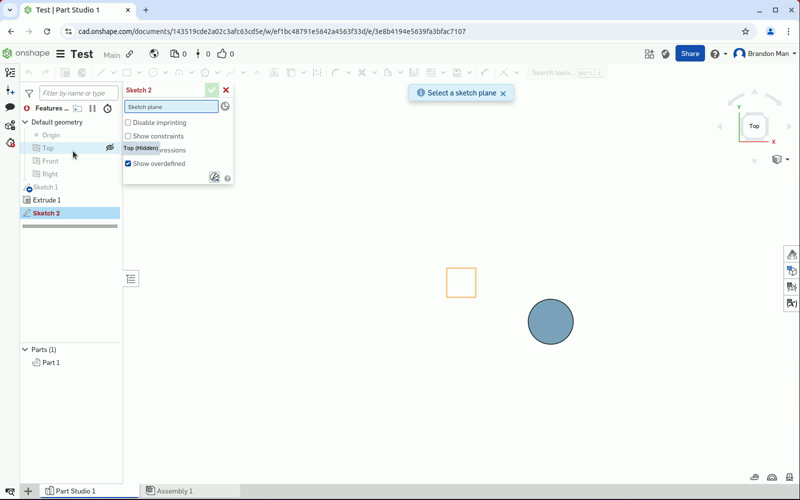
click(73, 150)
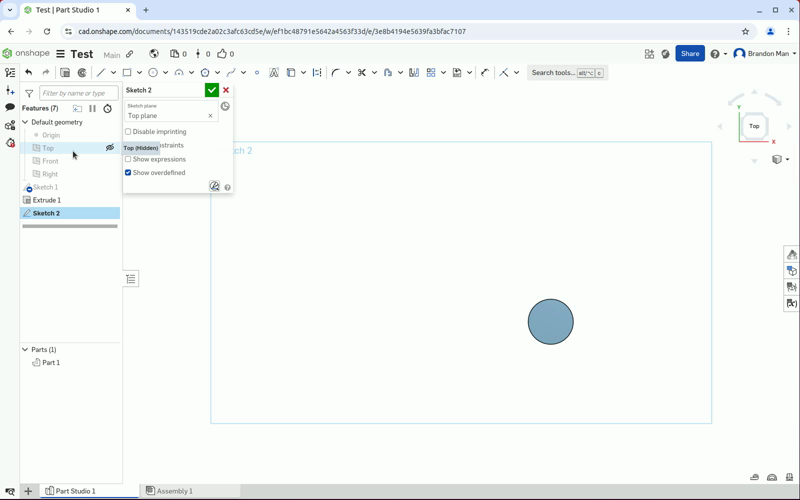
mouse_move(73, 352)
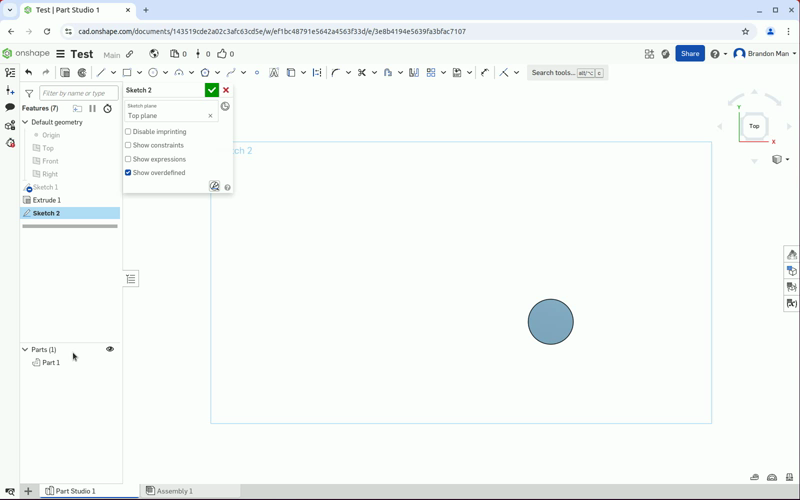
key(y)
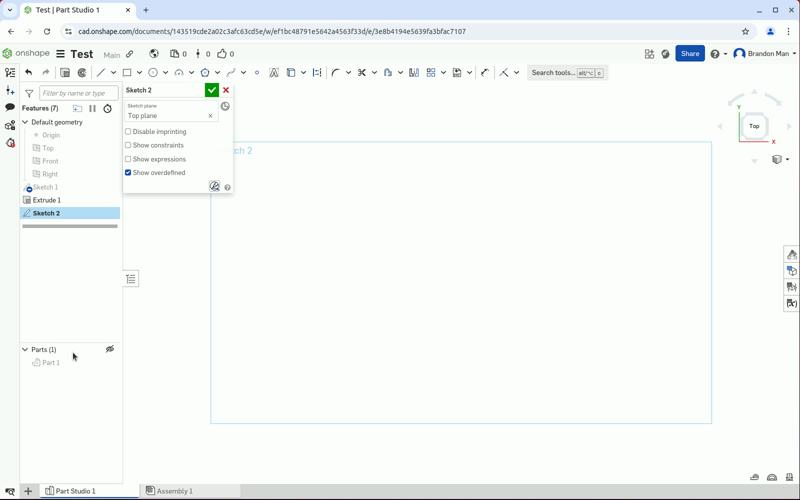
key(c)
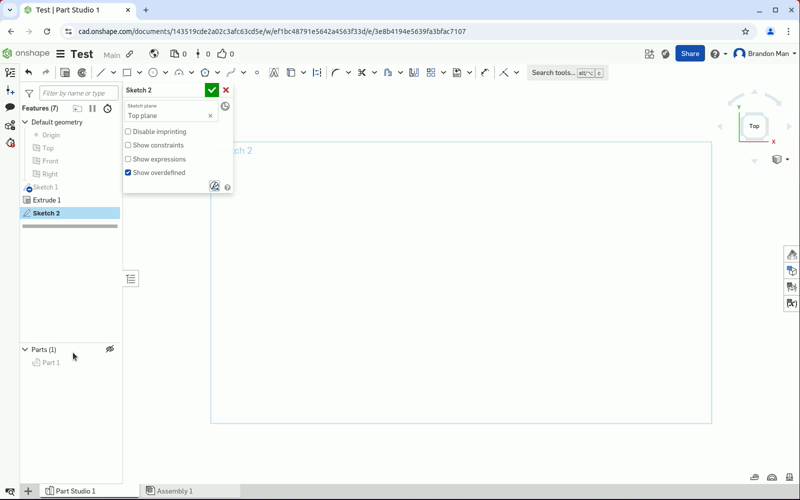
key_down(shift)
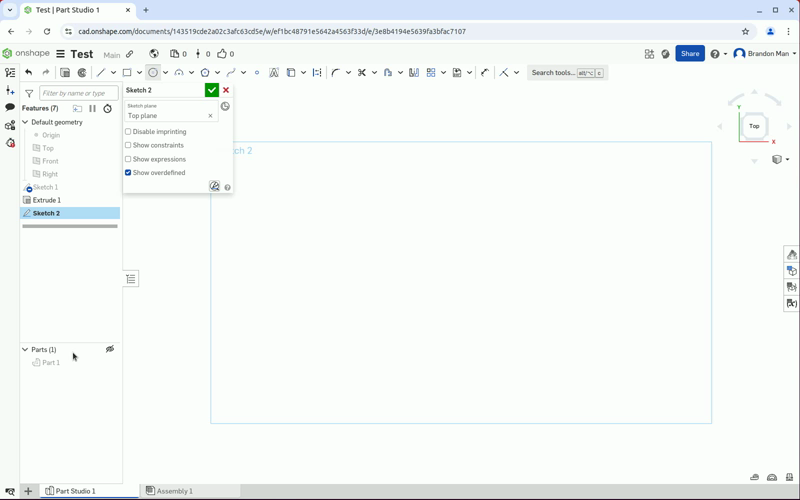
mouse_move(461, 321)
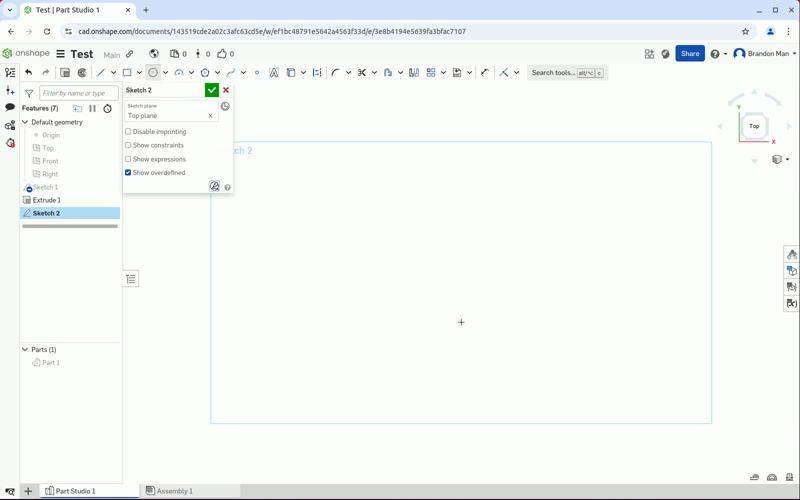
click(461, 321)
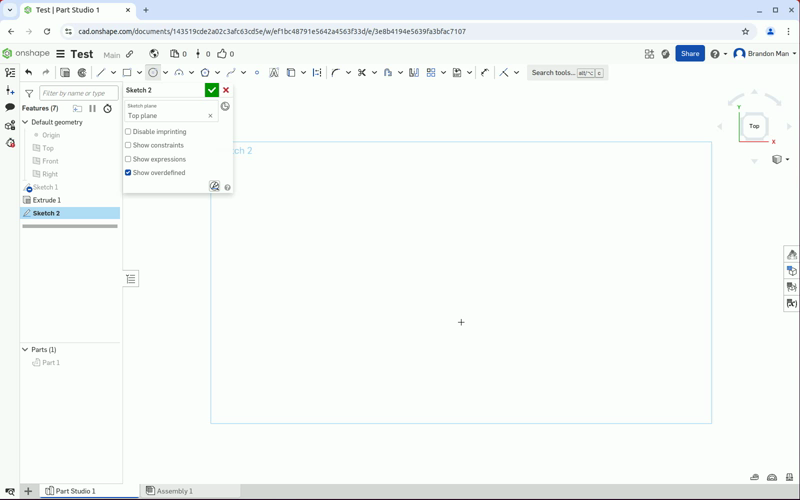
key_up(shift)
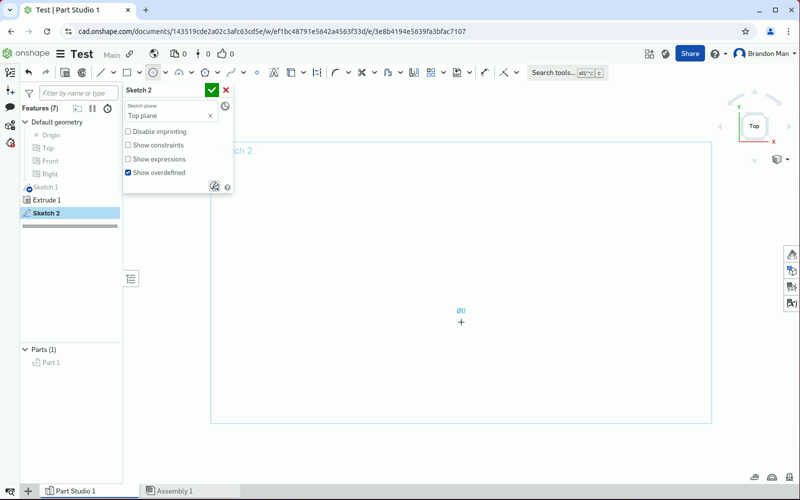
mouse_move(484, 321)
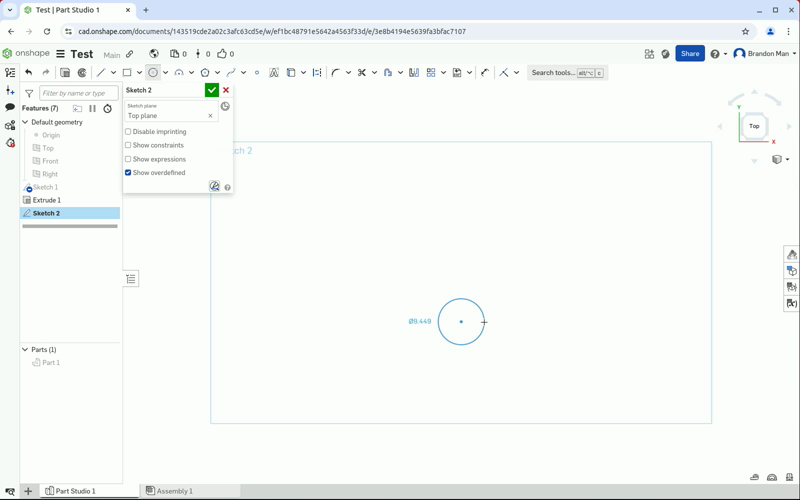
click(484, 321)
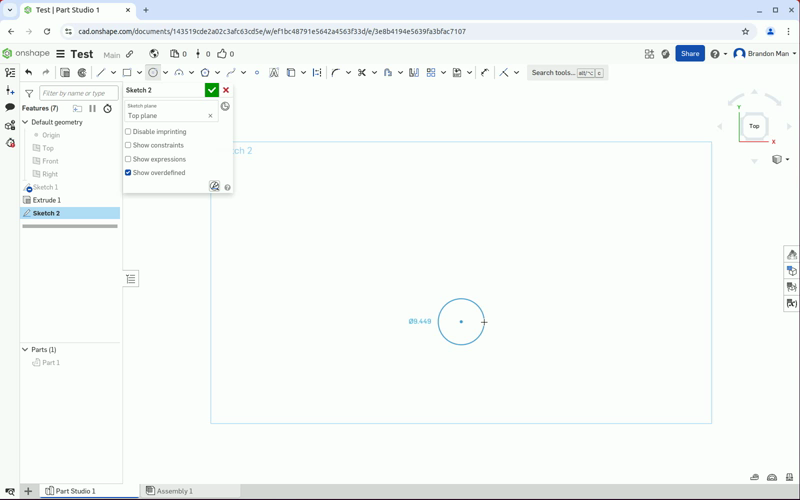
key(esc)
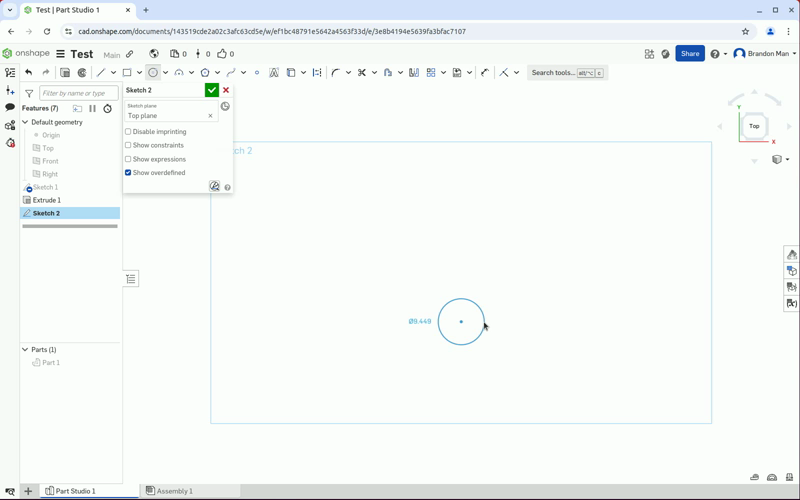
mouse_move(454, 314)
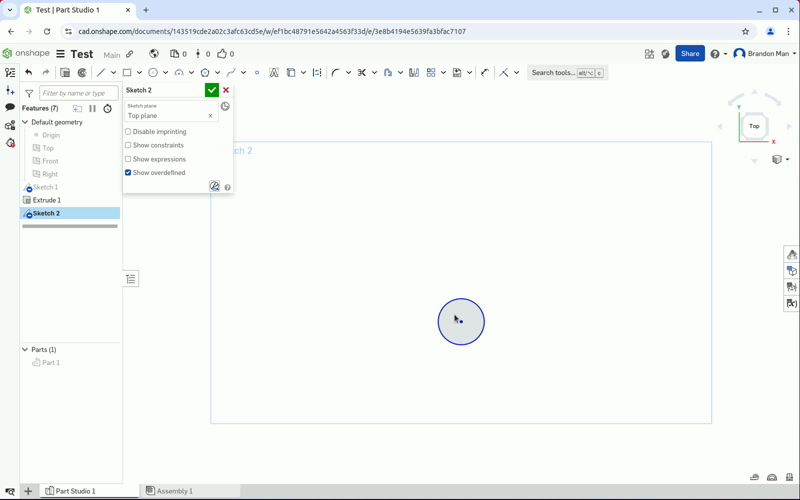
scroll(6)
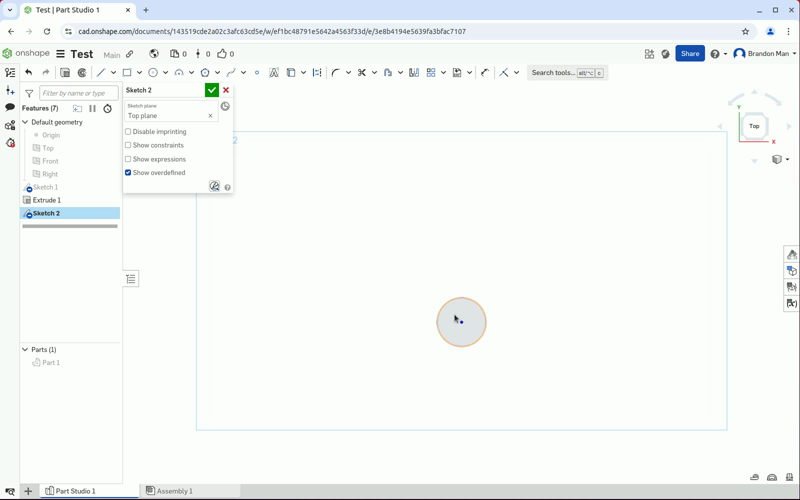
scroll(6)
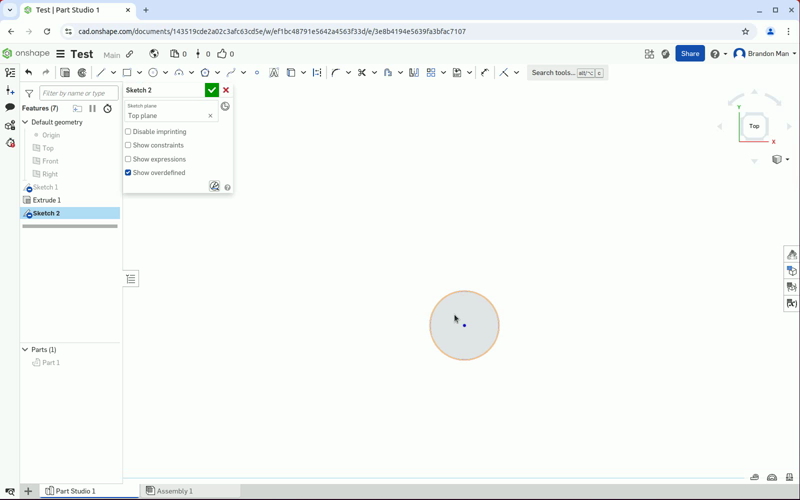
scroll(6)
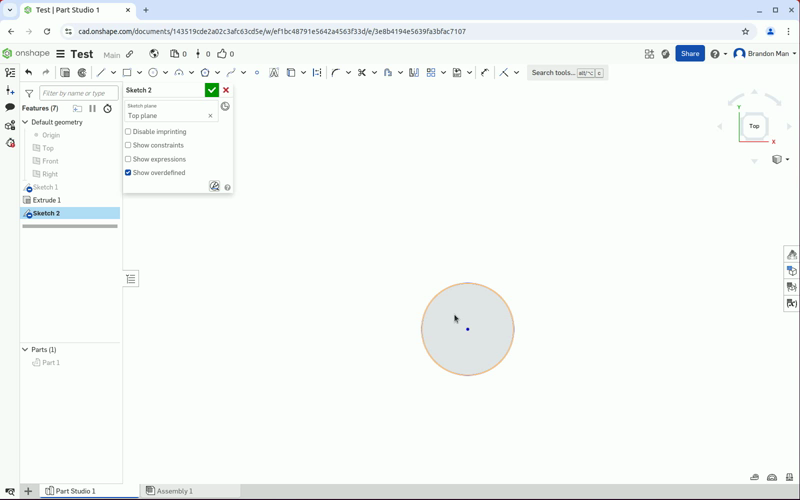
scroll(6)
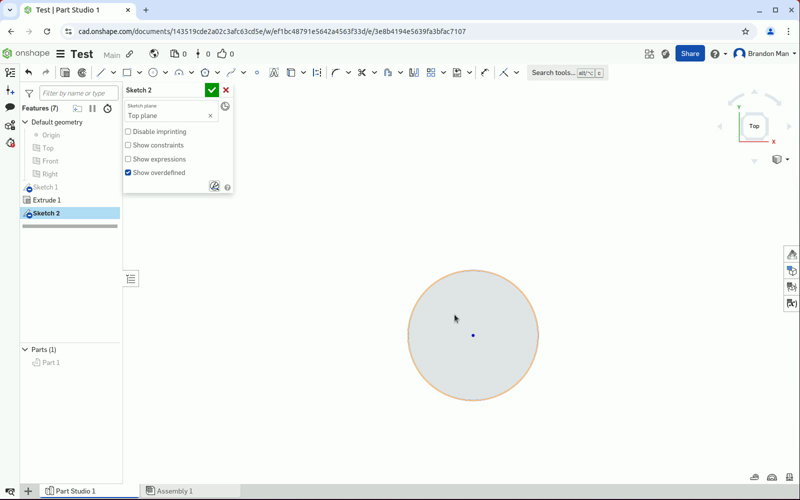
scroll(6)
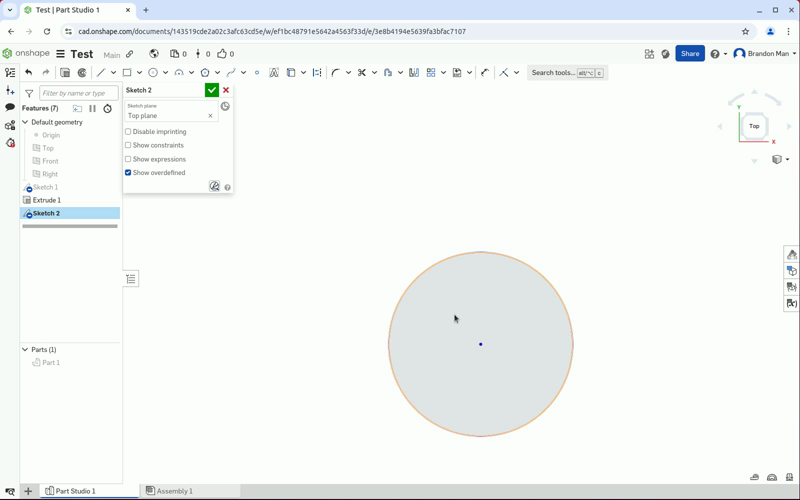
scroll(6)
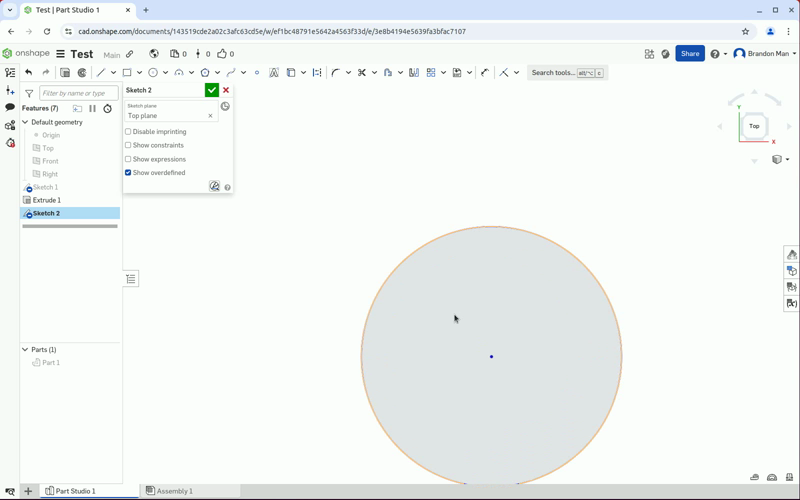
scroll(6)
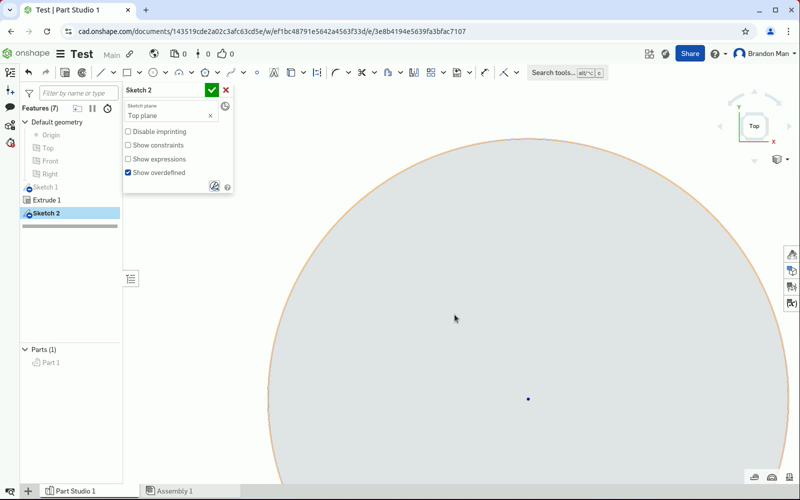
click(454, 314)
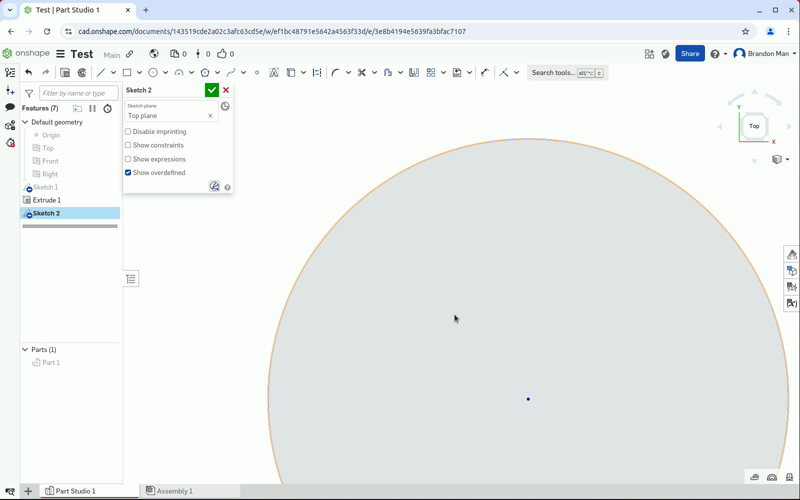
scroll(-6)
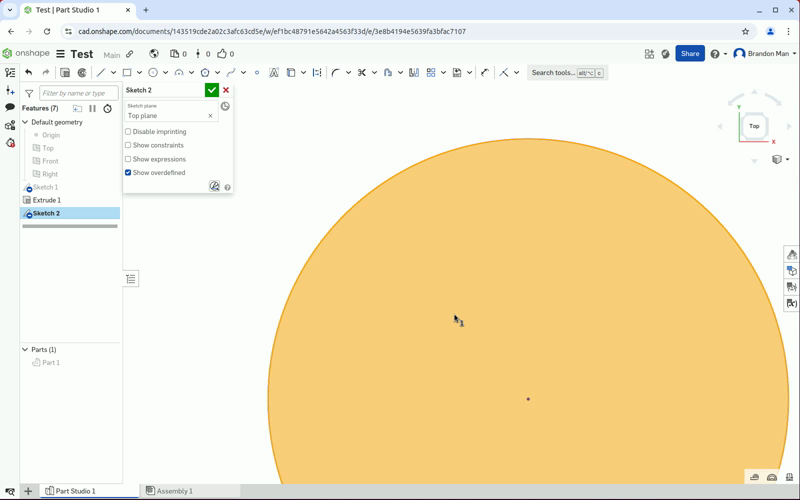
scroll(-6)
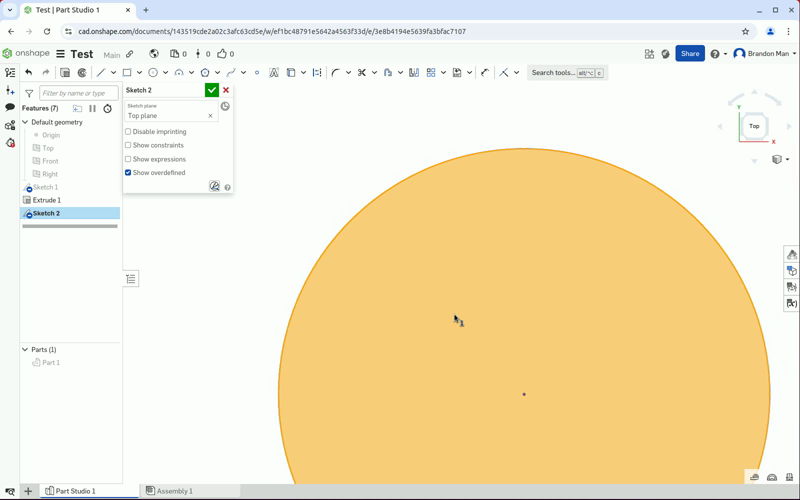
scroll(-6)
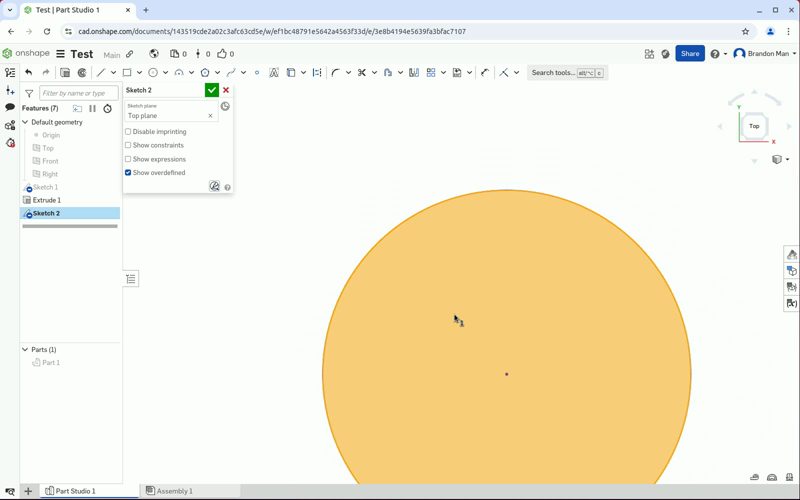
scroll(-6)
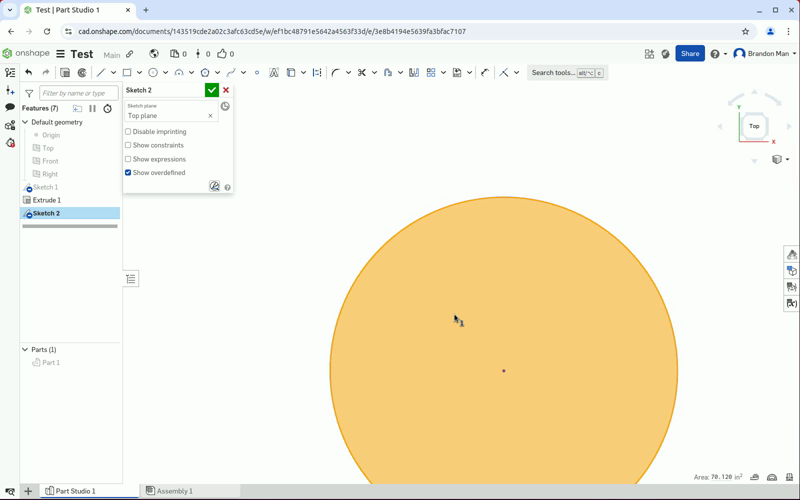
scroll(-6)
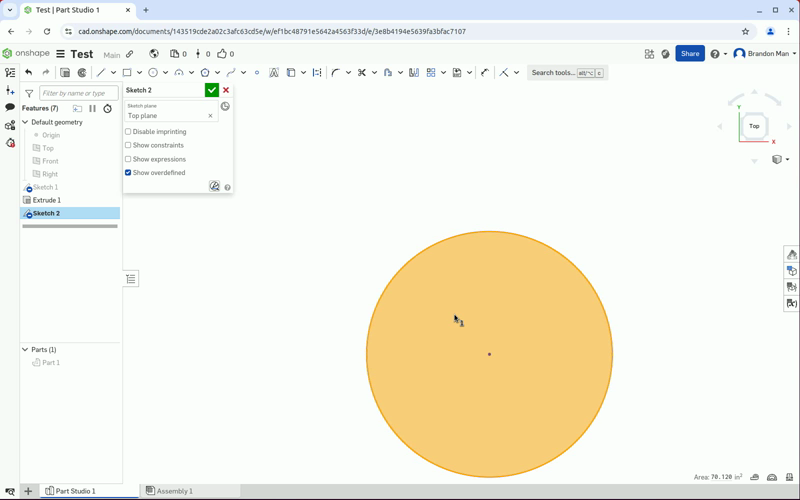
scroll(-6)
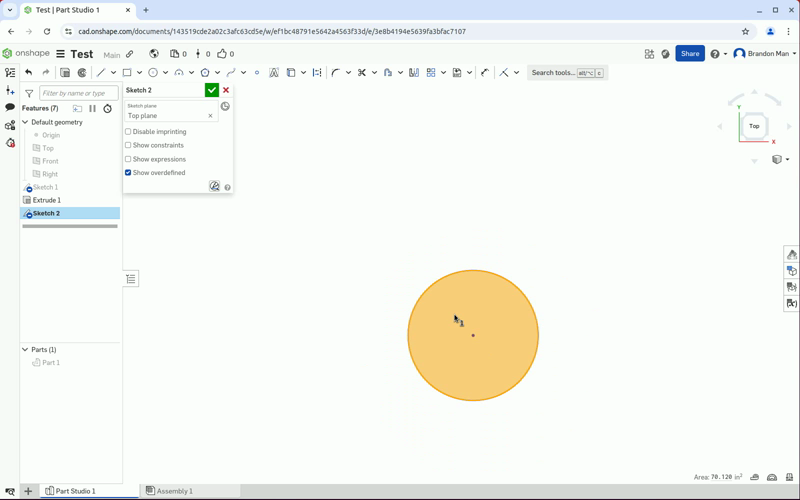
scroll(-6)
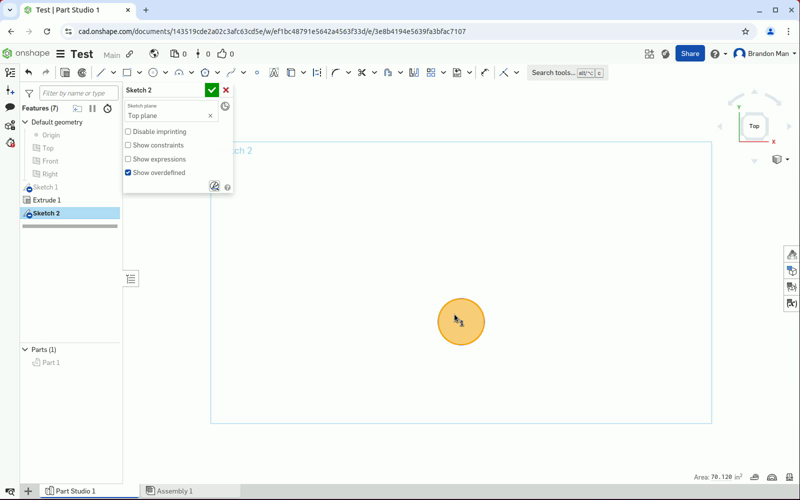
mouse_move(73, 352)
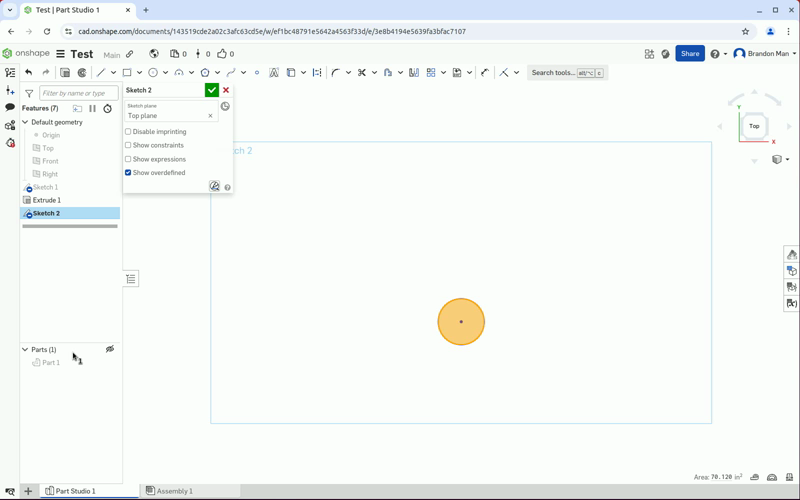
key(shift+y)
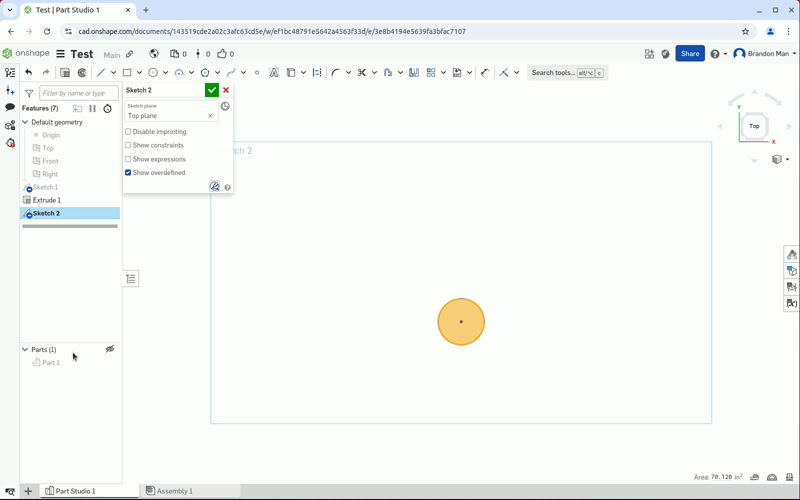
key(shift+e)
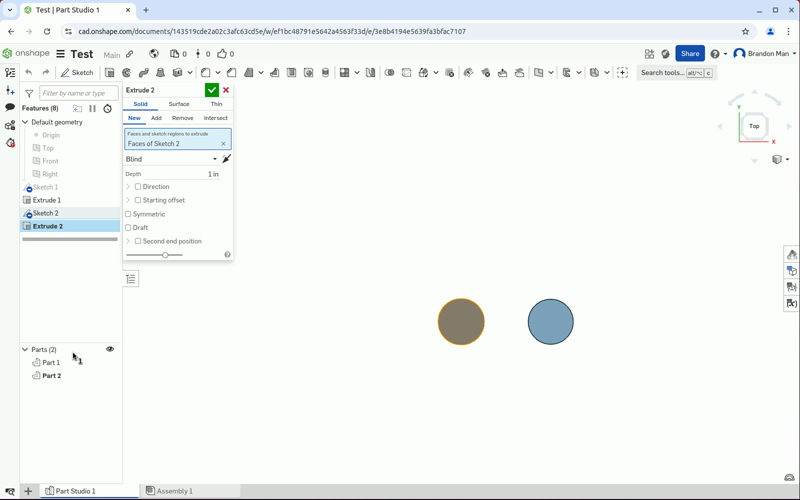
mouse_move(143, 106)
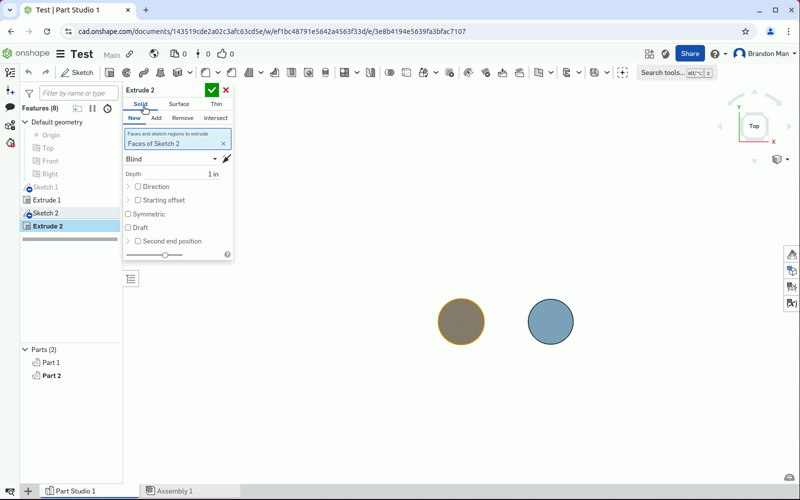
click(143, 106)
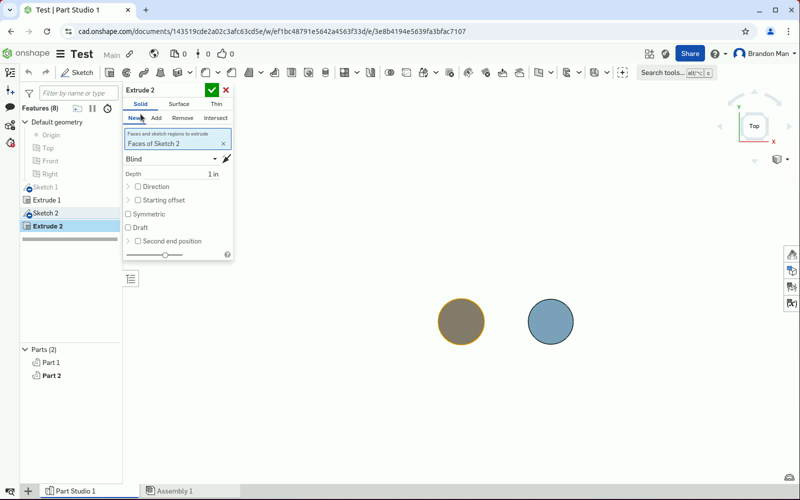
mouse_move(137, 120)
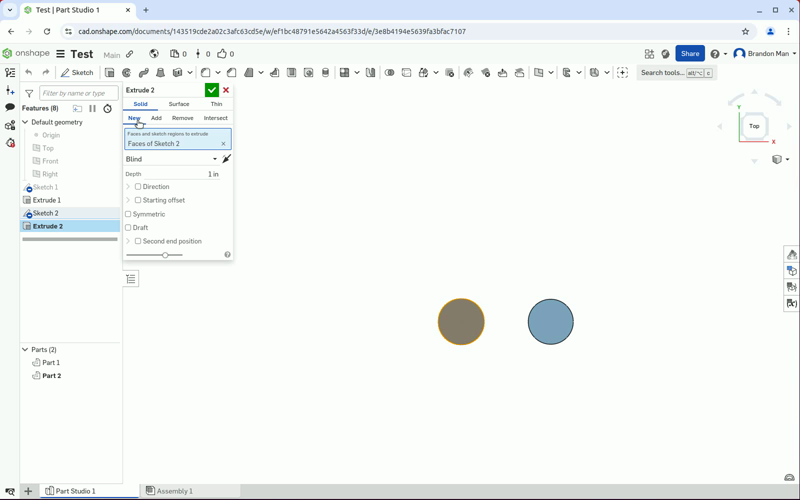
click(137, 120)
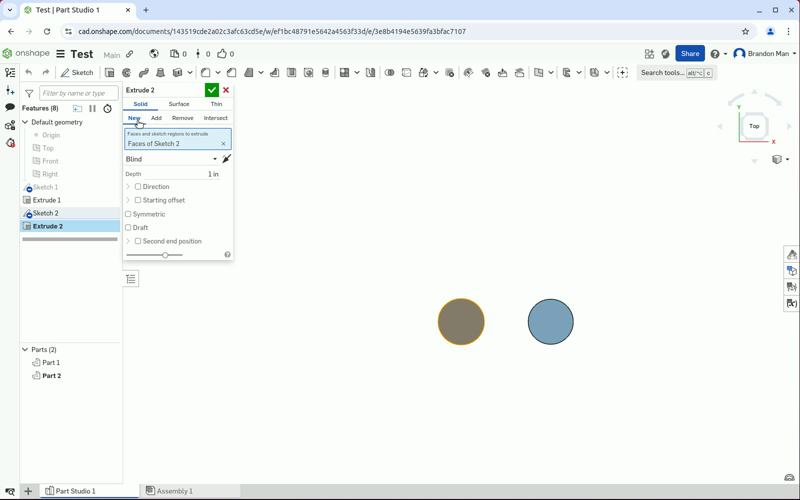
key(tab, 4)
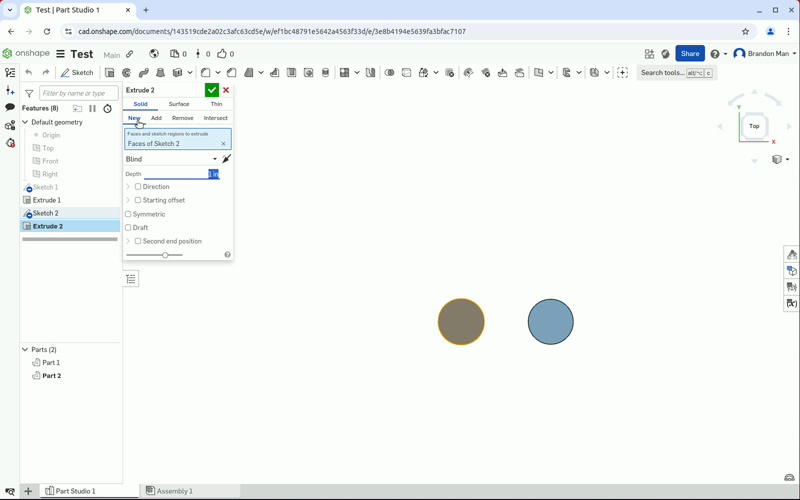
text(15.405)
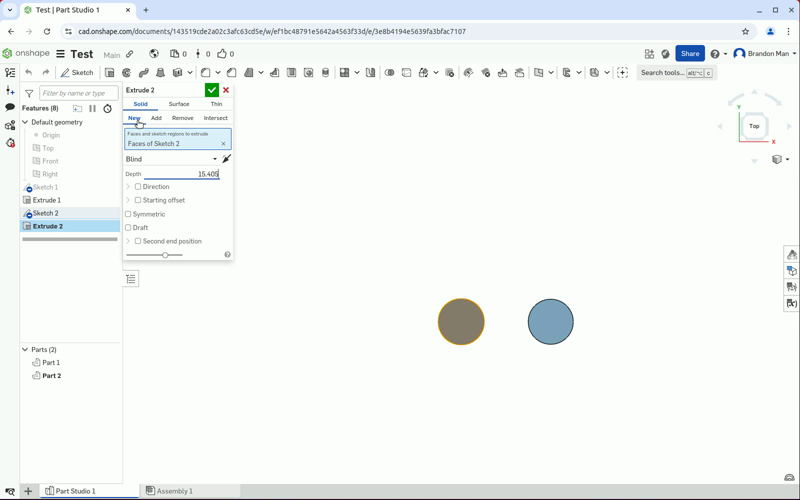
key(enter)
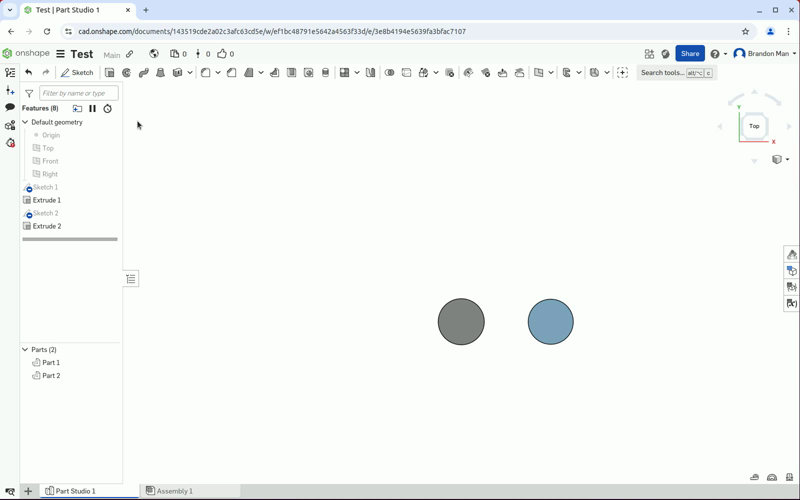
key(shift+h)
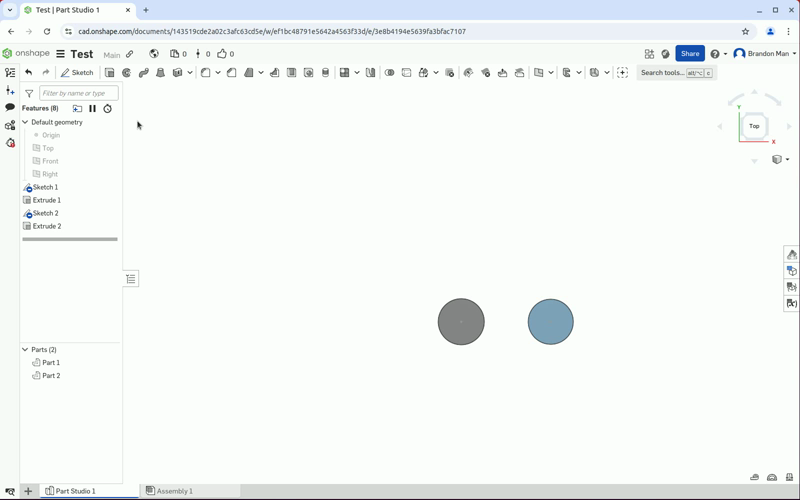
key(shift+h)
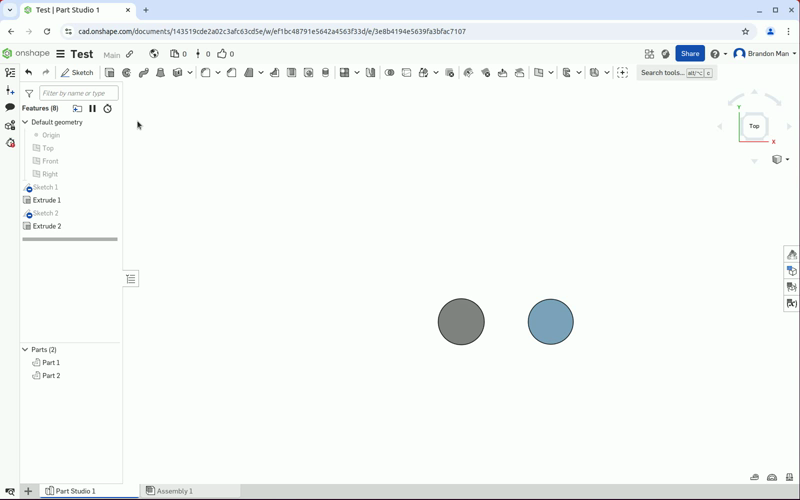
mouse_move(73, 189)
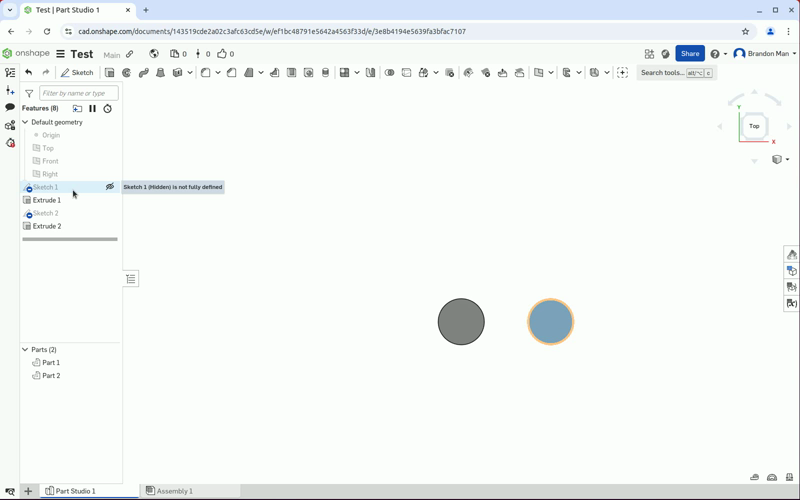
click(73, 189)
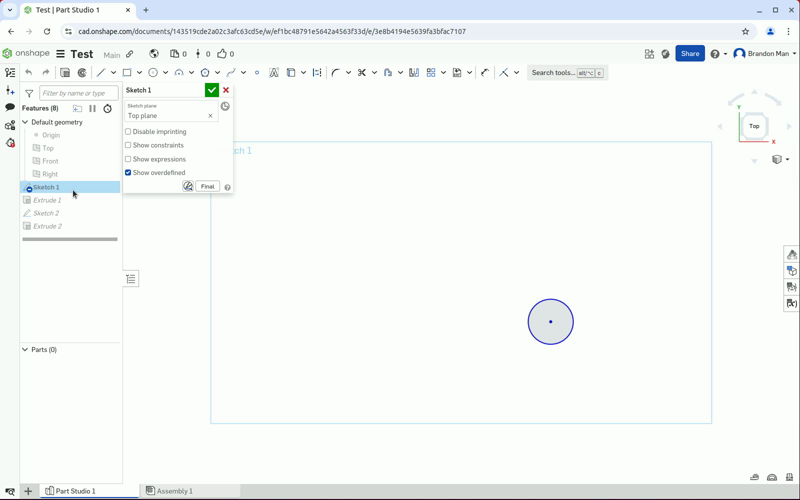
mouse_move(229, 92)
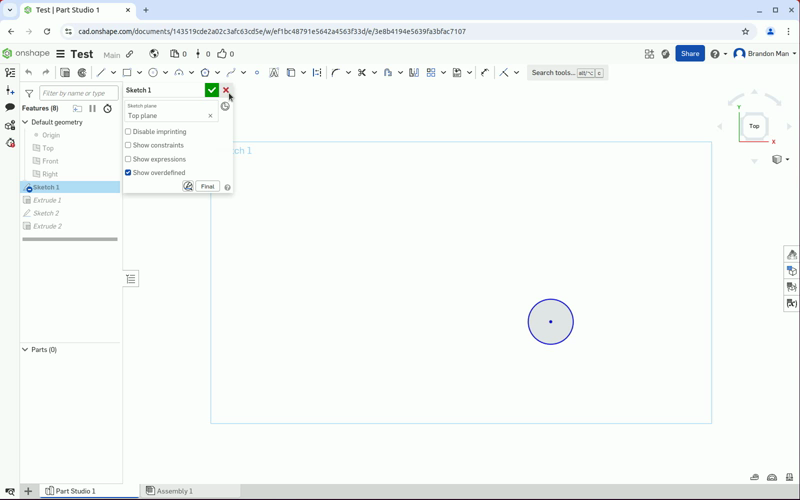
click(229, 92)
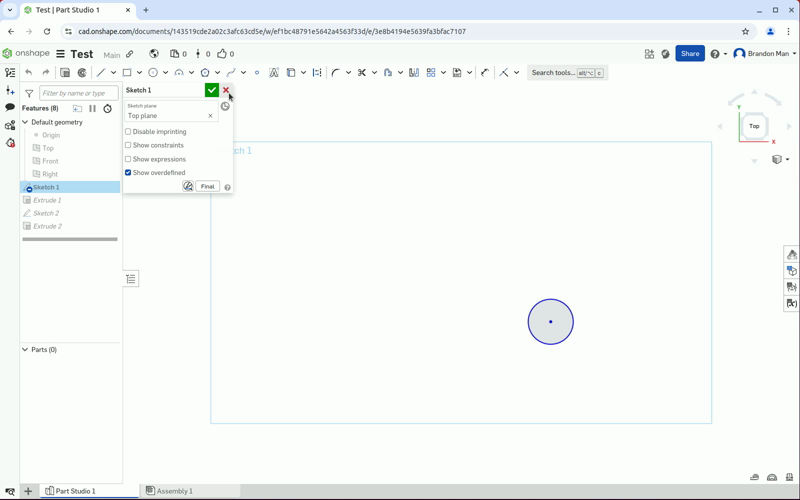
key(shift+s)
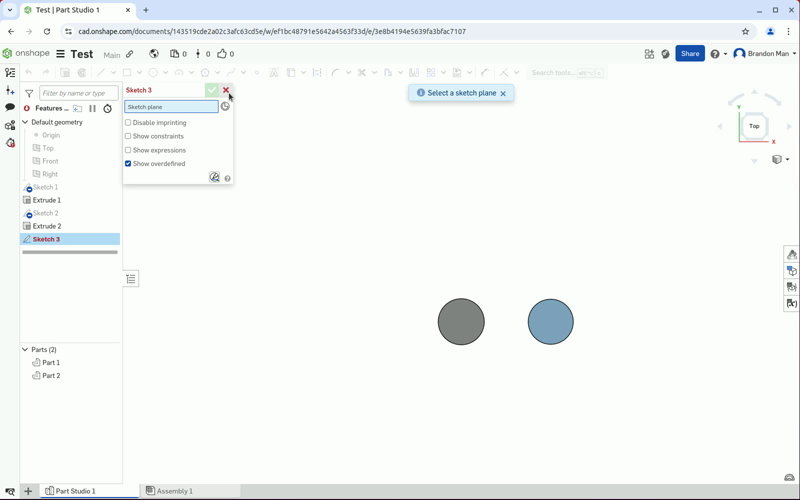
mouse_move(73, 150)
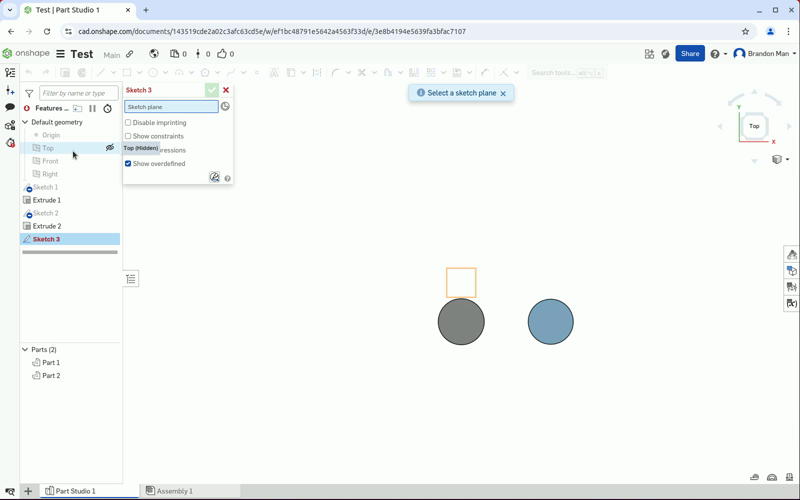
click(73, 150)
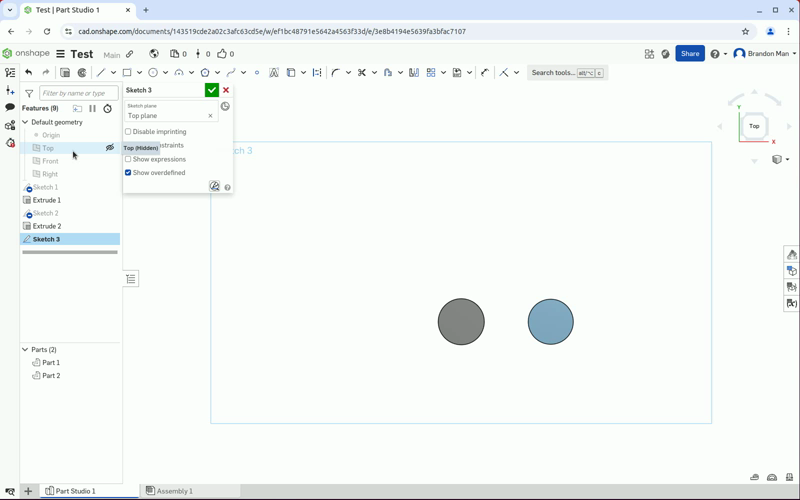
mouse_move(73, 352)
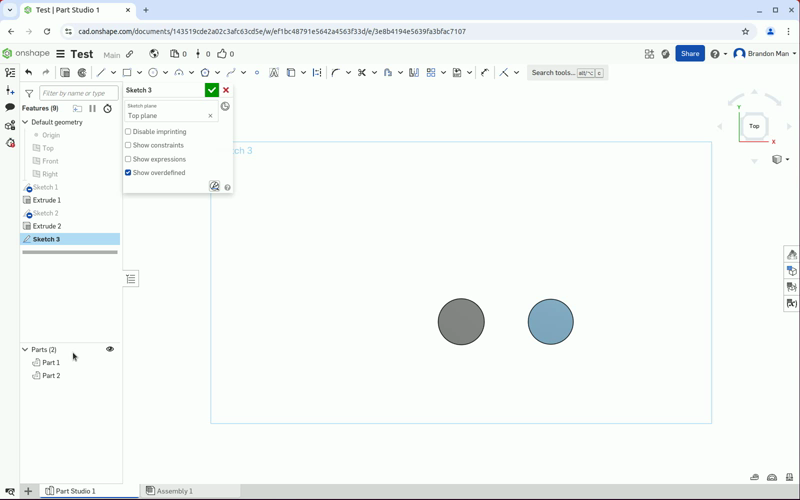
key(y)
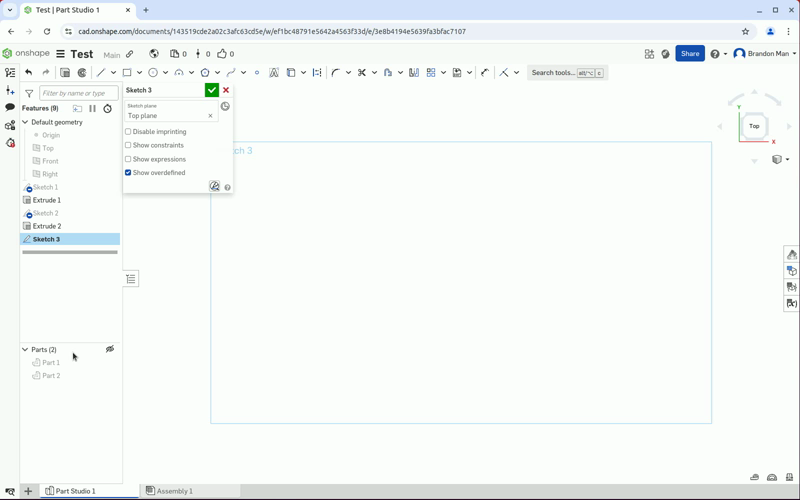
key(c)
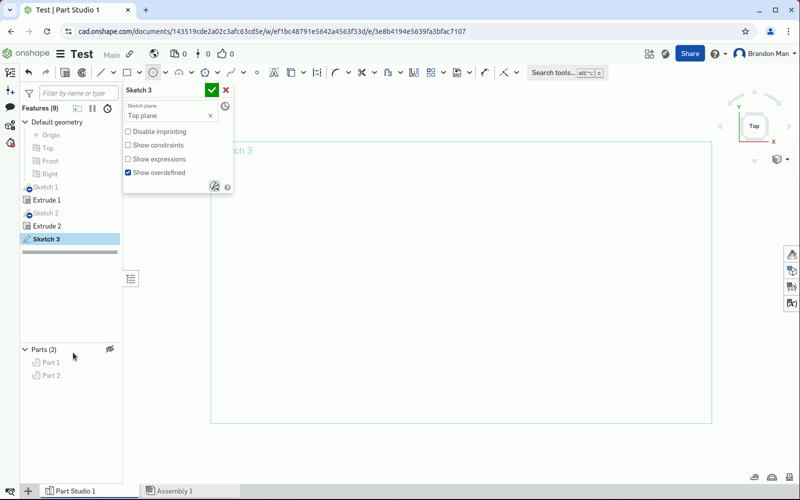
key_down(shift)
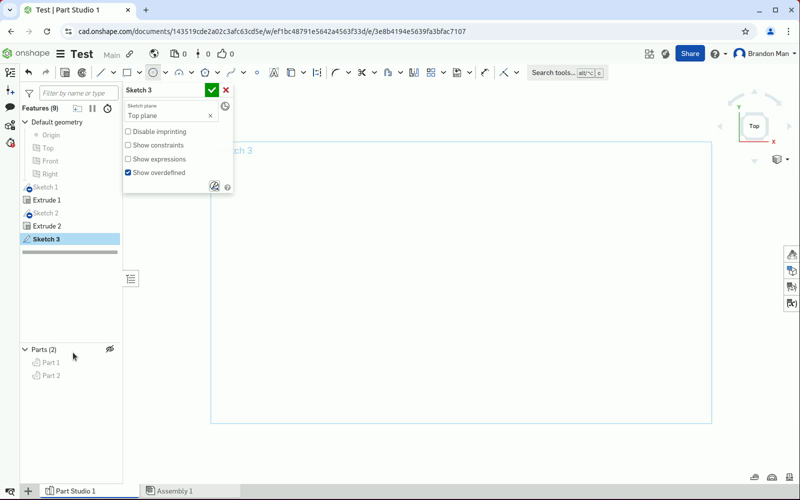
mouse_move(371, 321)
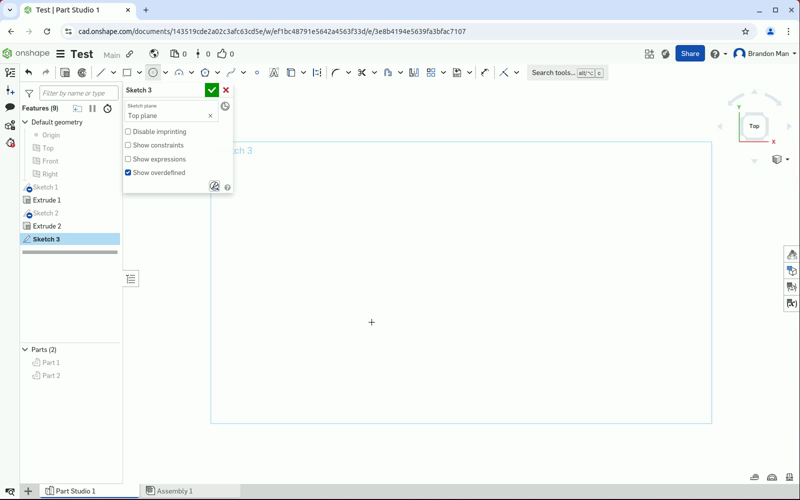
click(371, 321)
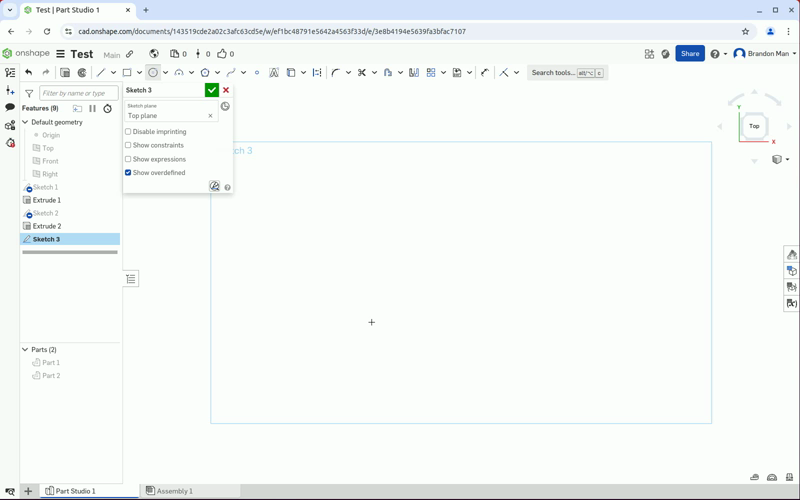
key_up(shift)
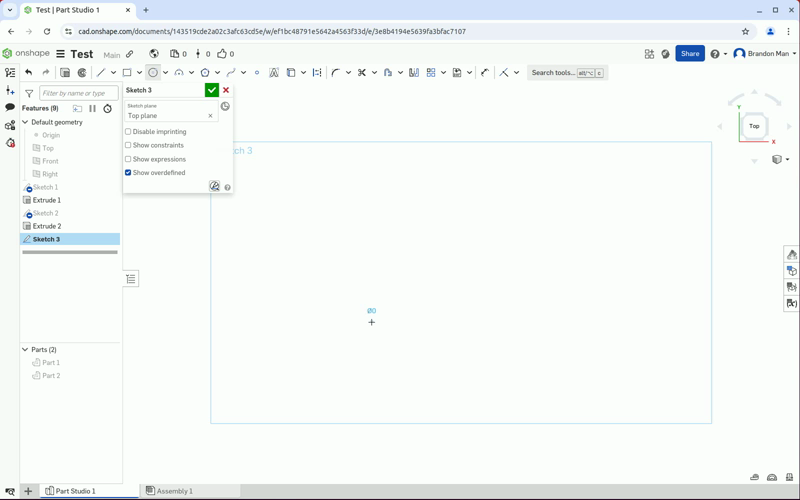
mouse_move(395, 321)
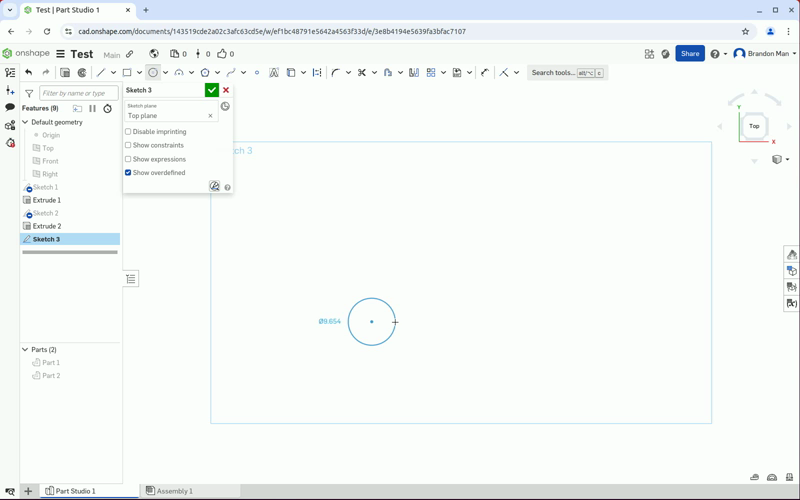
click(395, 321)
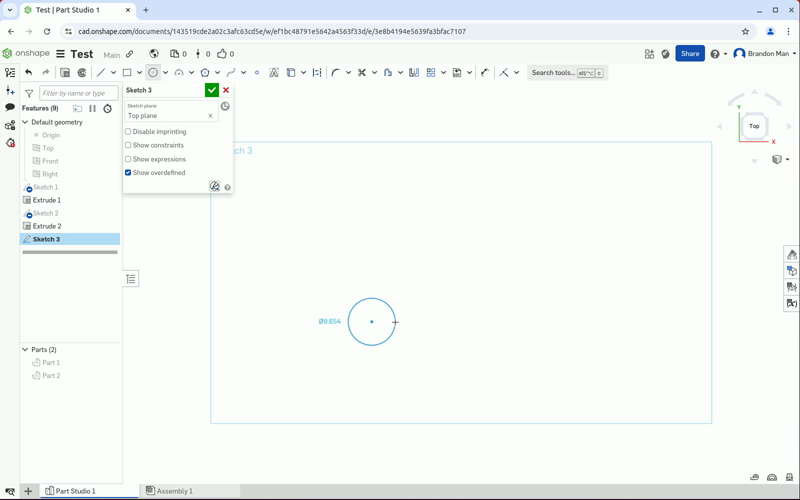
key(esc)
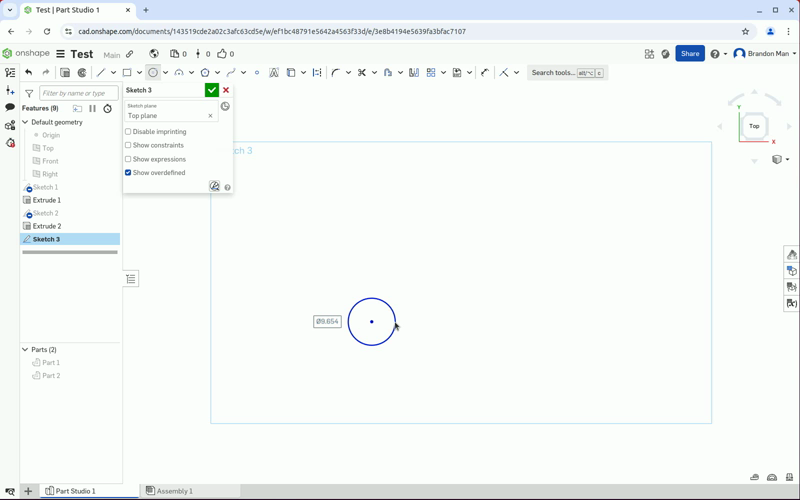
mouse_move(360, 313)
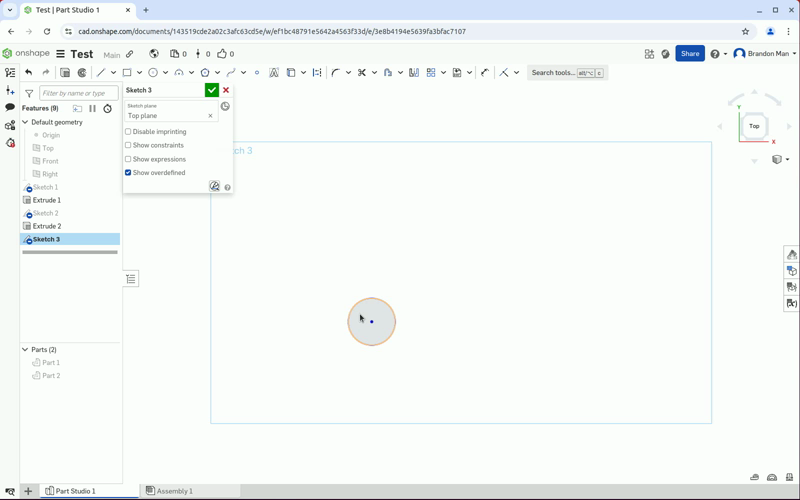
scroll(6)
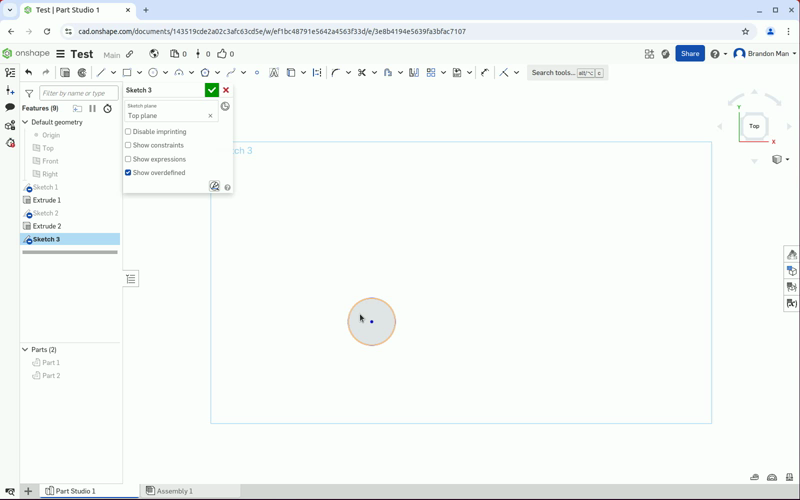
scroll(6)
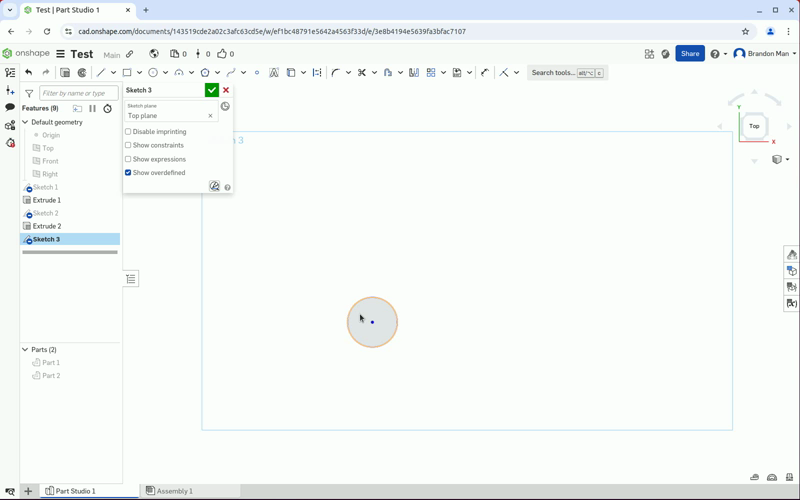
scroll(6)
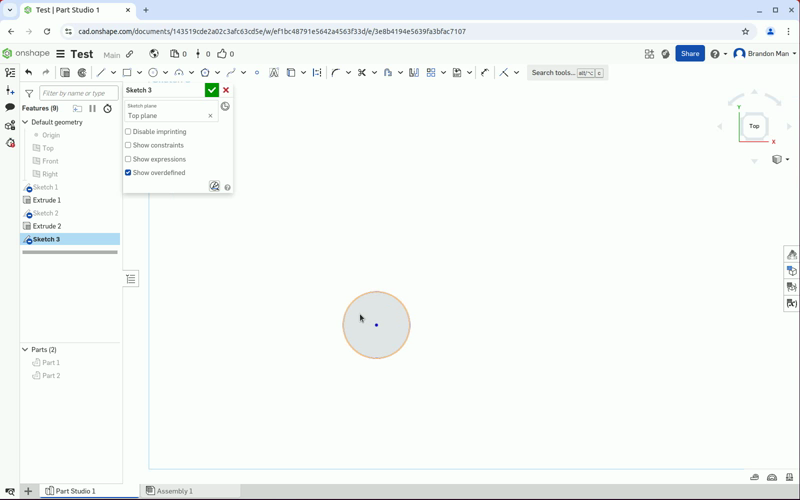
scroll(6)
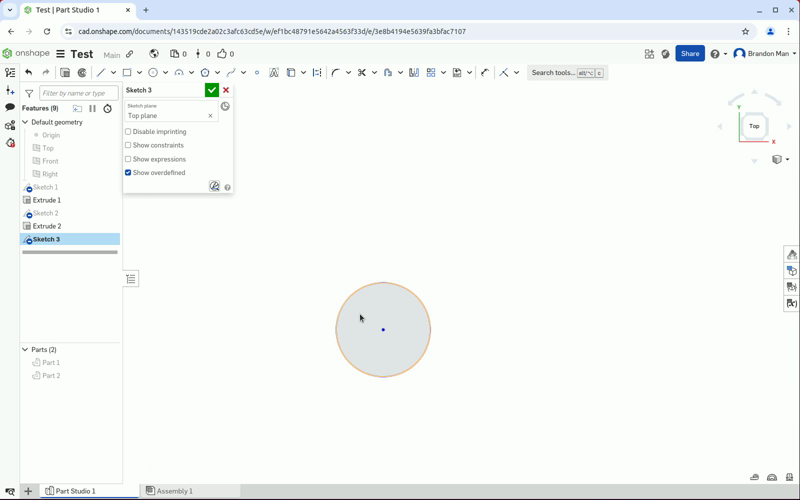
scroll(6)
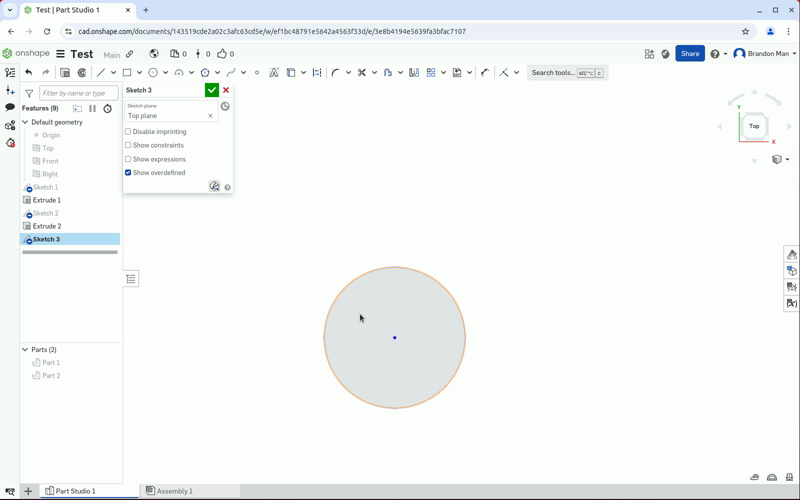
scroll(6)
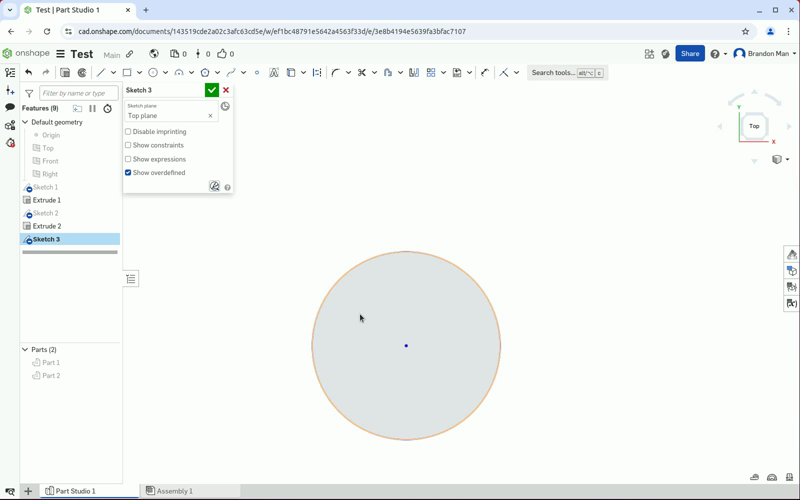
scroll(6)
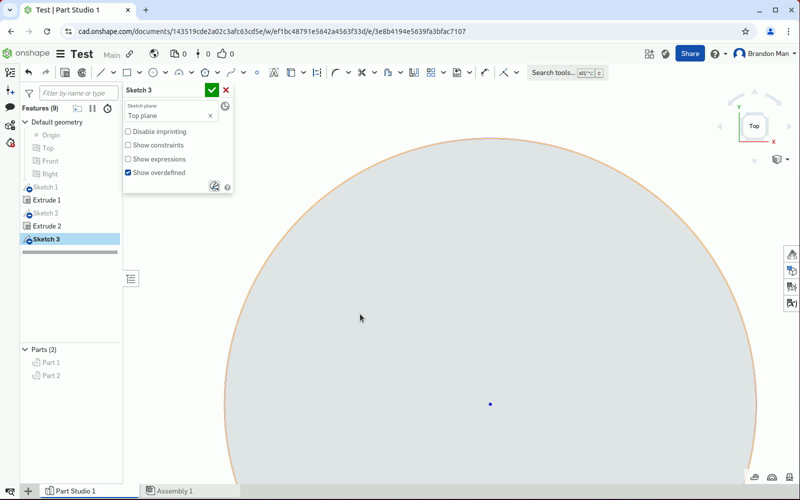
click(360, 313)
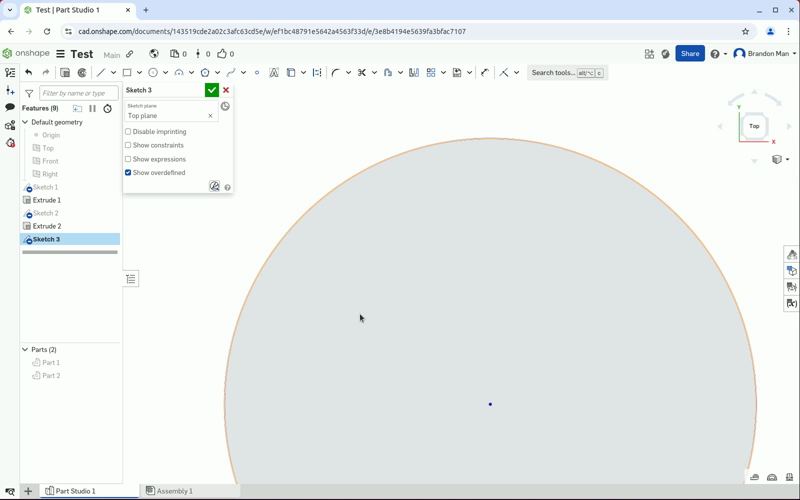
scroll(-6)
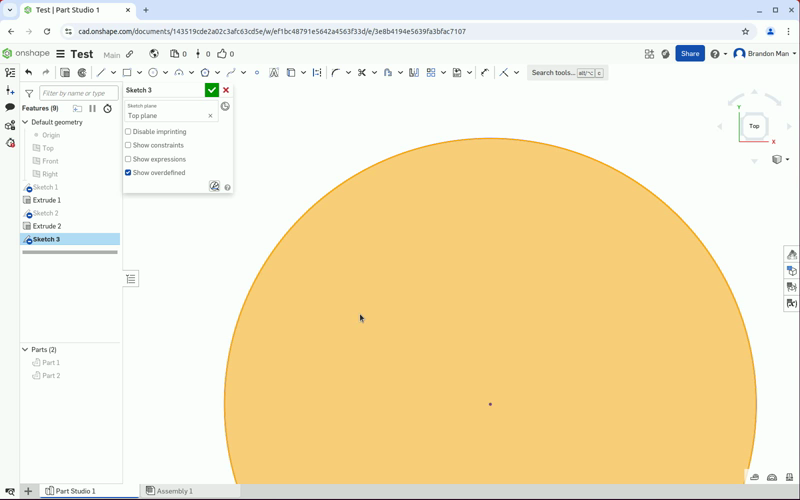
scroll(-6)
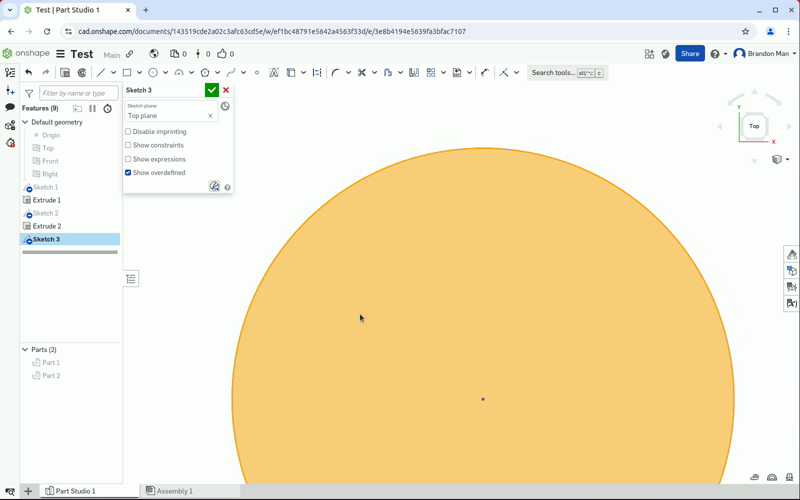
scroll(-6)
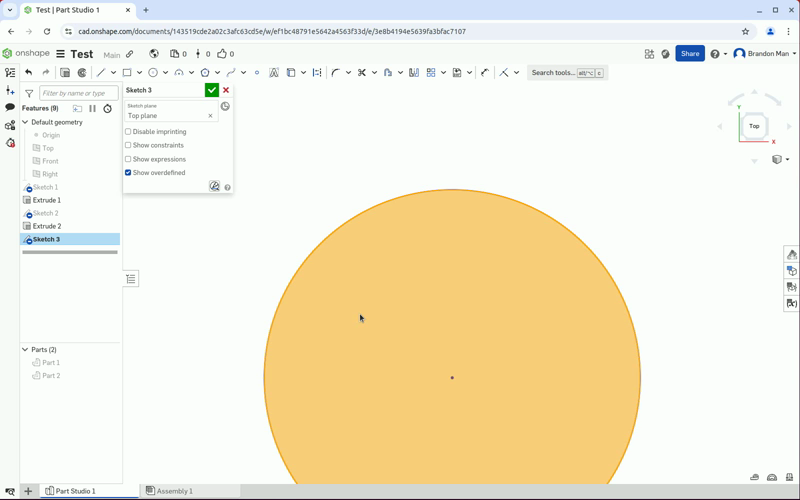
scroll(-6)
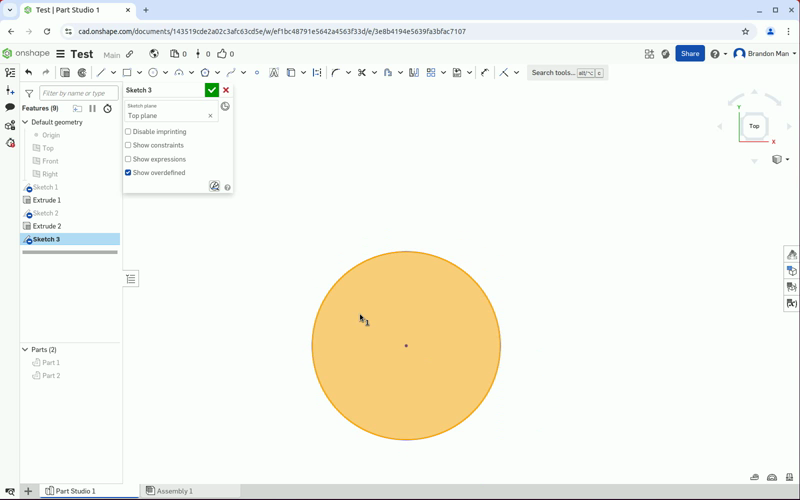
scroll(-6)
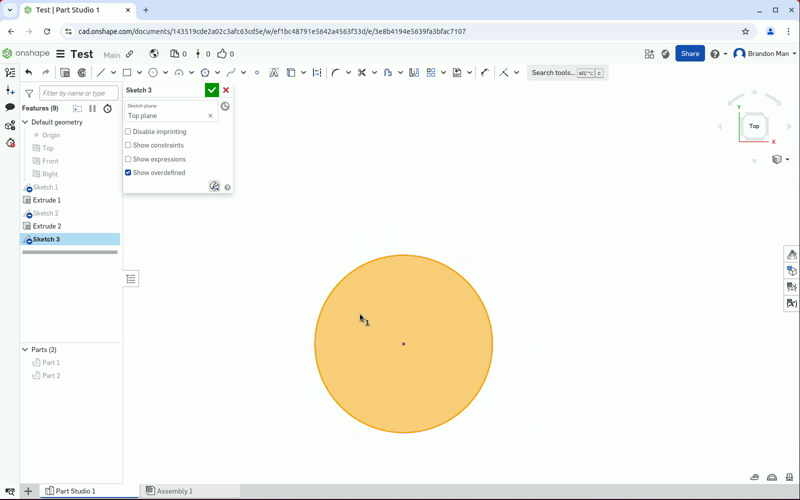
scroll(-6)
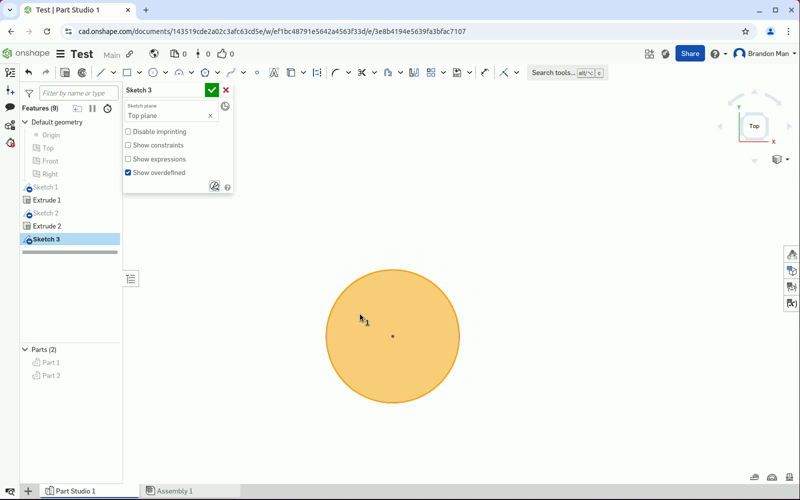
scroll(-6)
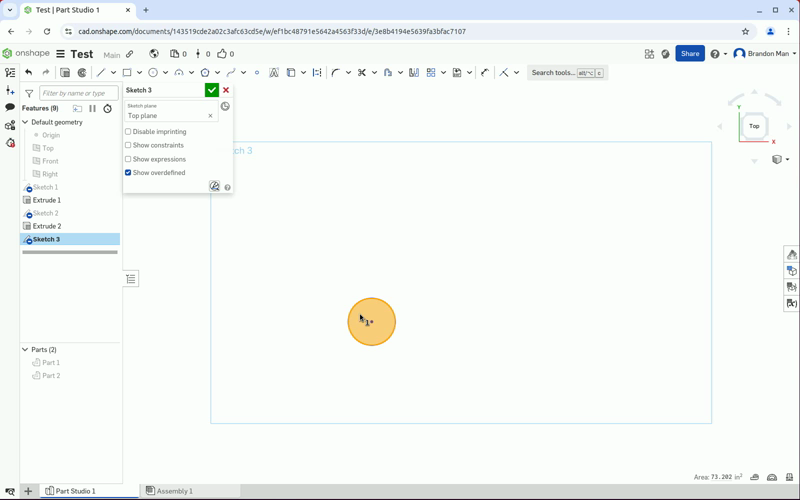
mouse_move(73, 352)
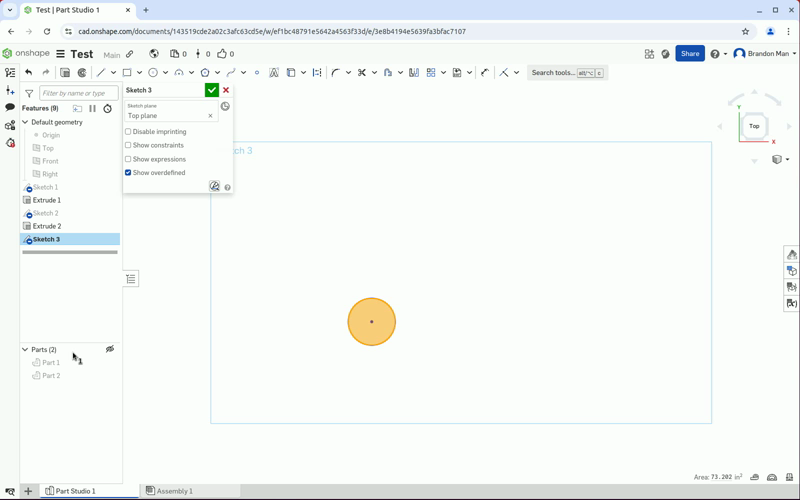
key(shift+y)
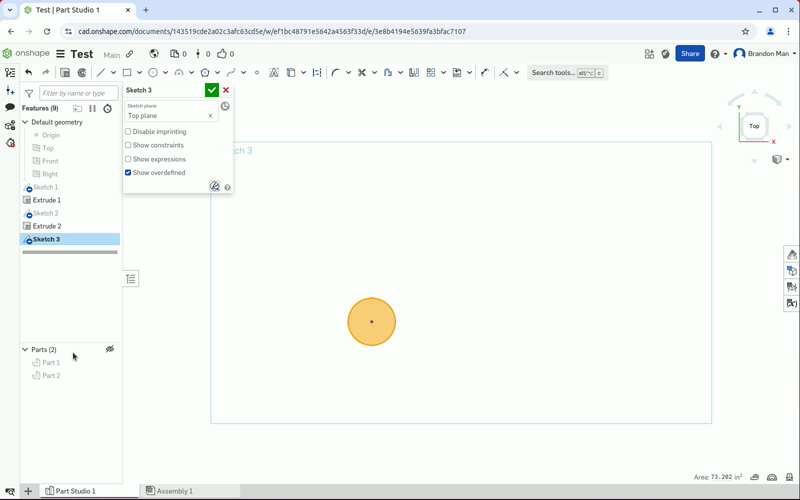
key(shift+e)
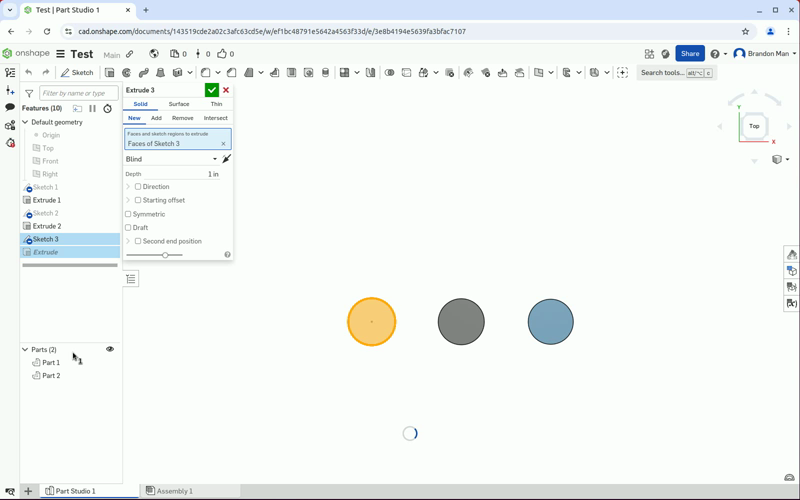
mouse_move(143, 106)
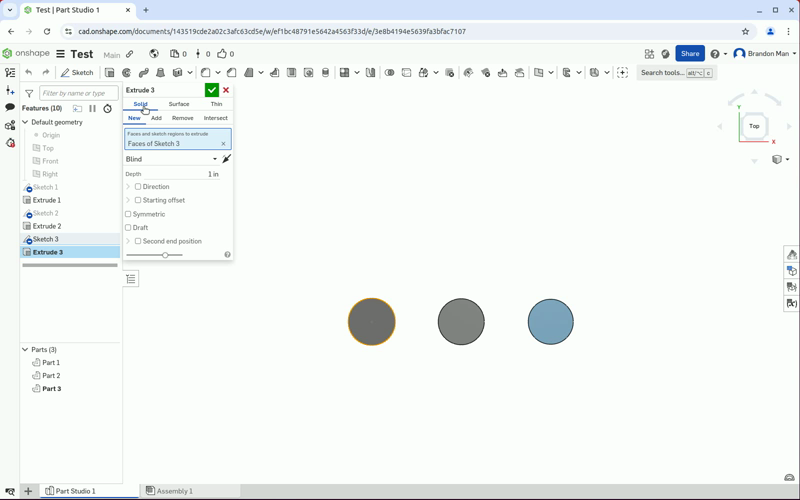
click(143, 106)
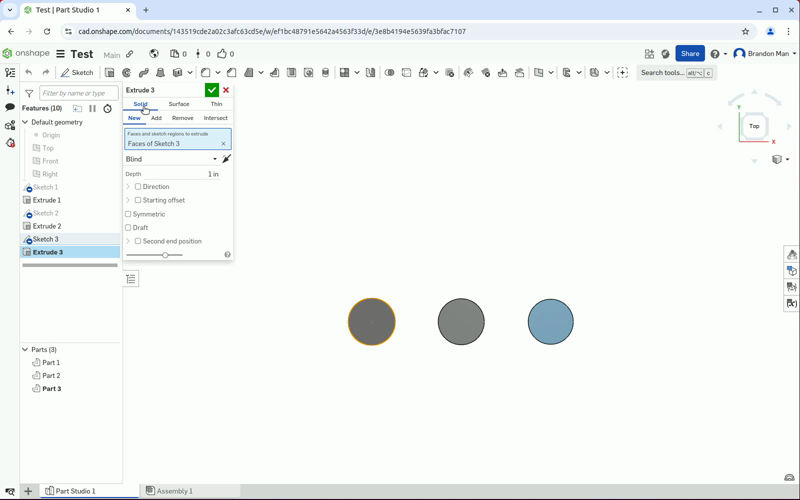
mouse_move(137, 120)
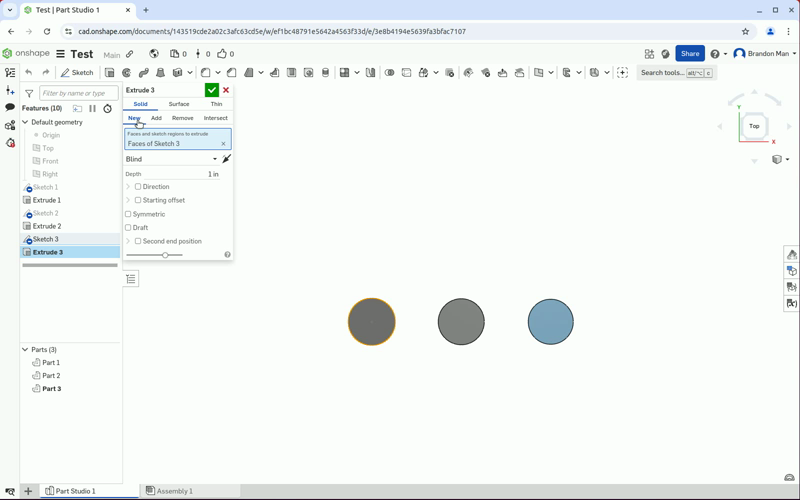
click(137, 120)
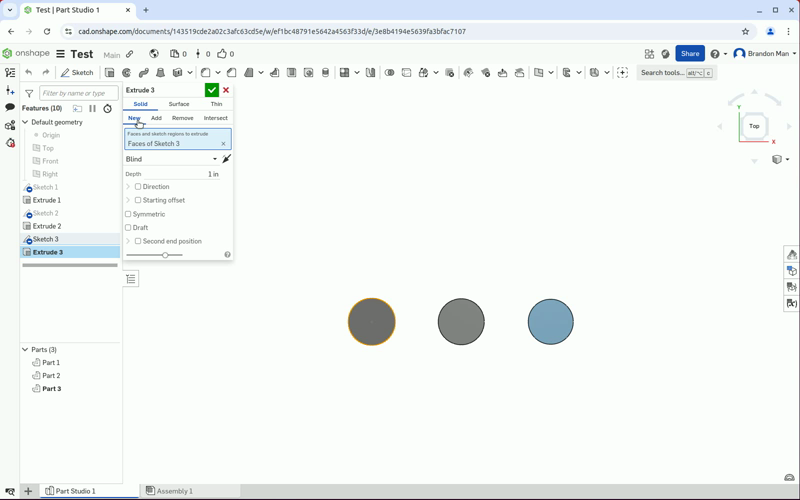
key(tab, 4)
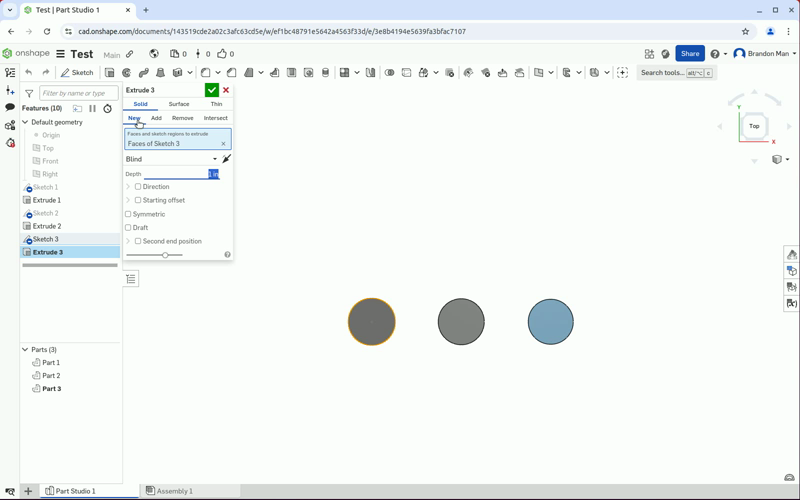
text(15.405)
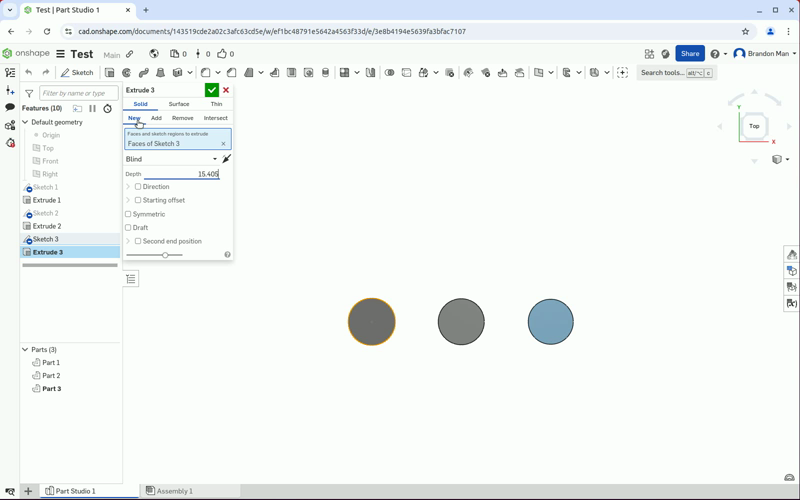
key(enter)
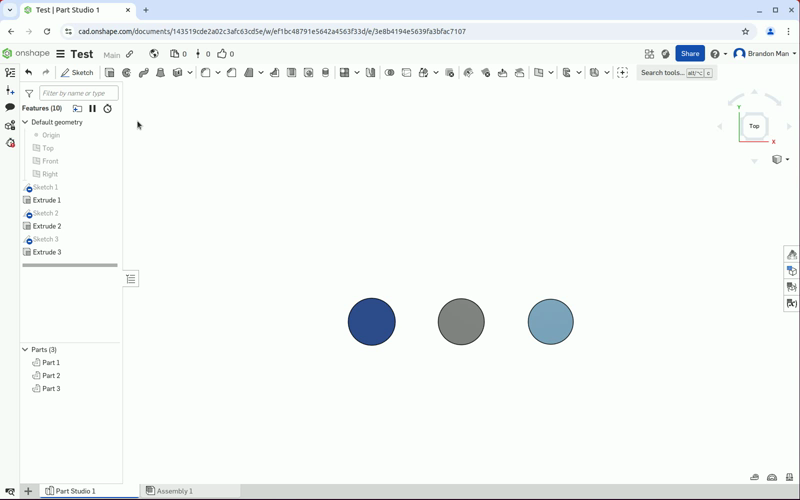
key(shift+h)
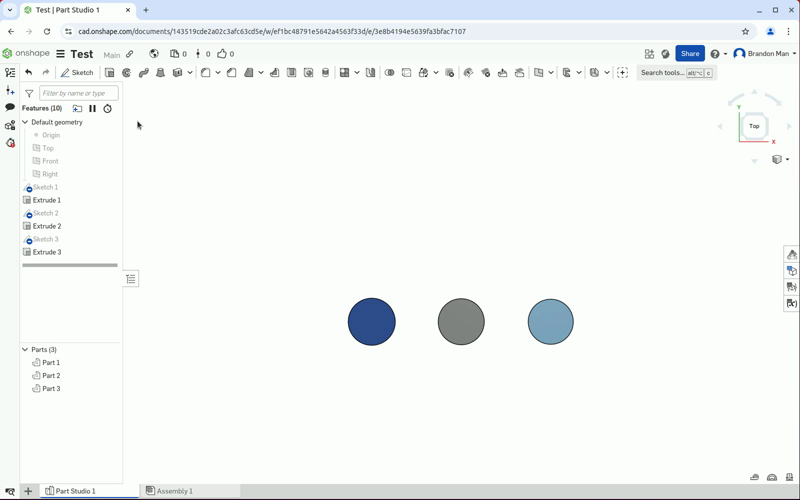
key(shift+h)
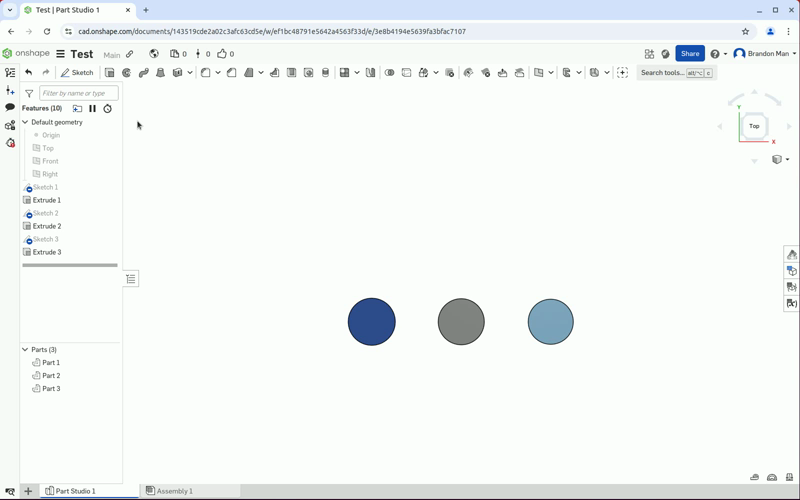
mouse_move(73, 189)
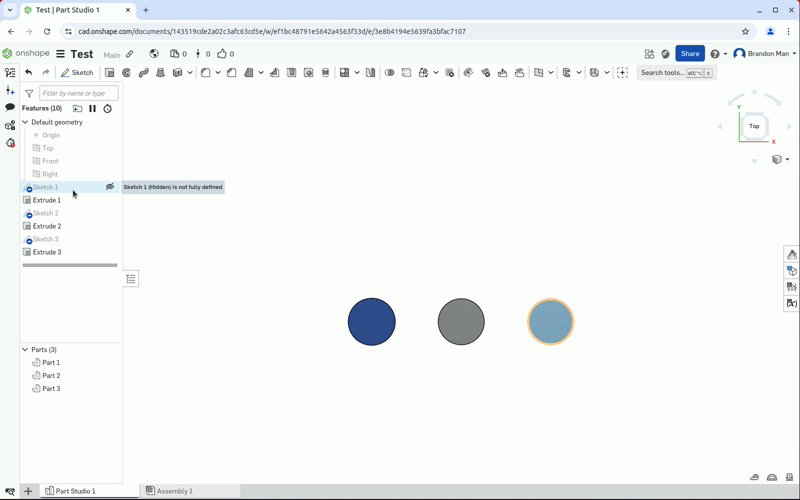
click(73, 189)
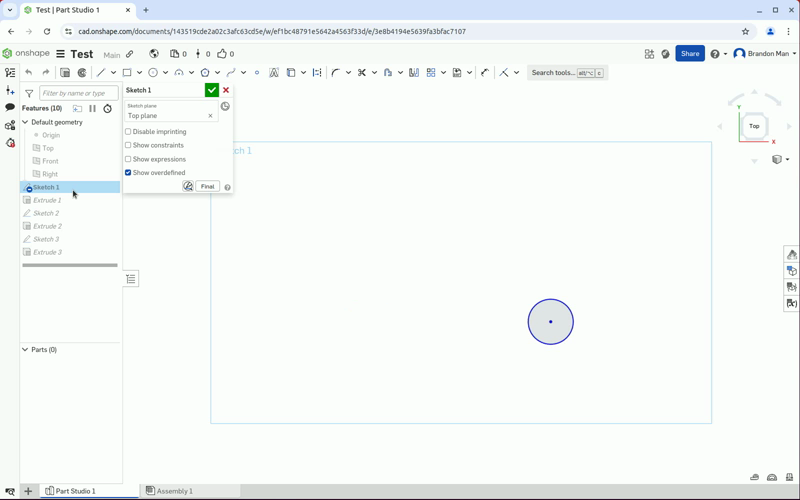
mouse_move(229, 92)
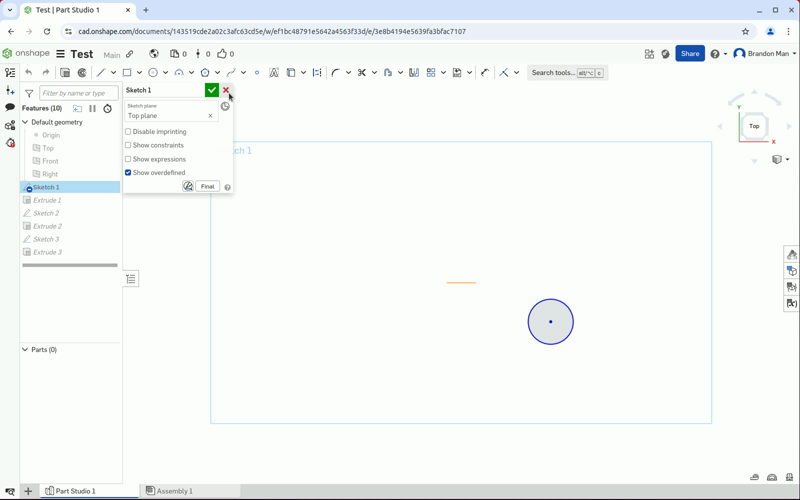
click(229, 92)
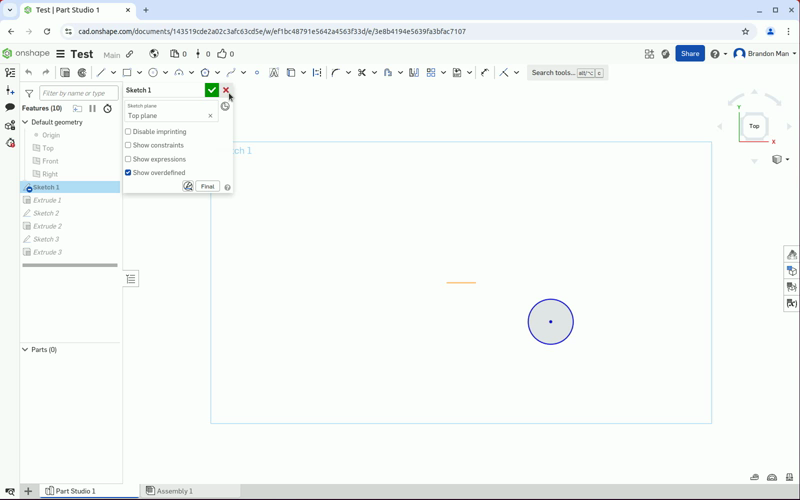
key(shift+s)
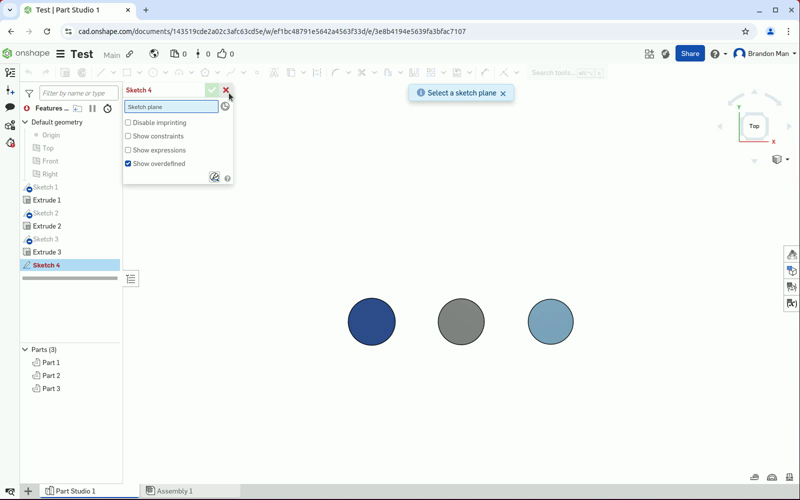
mouse_move(73, 150)
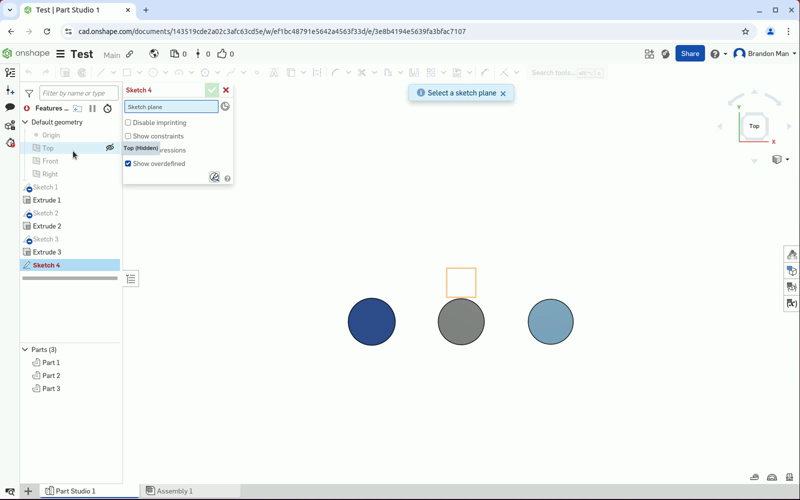
click(73, 150)
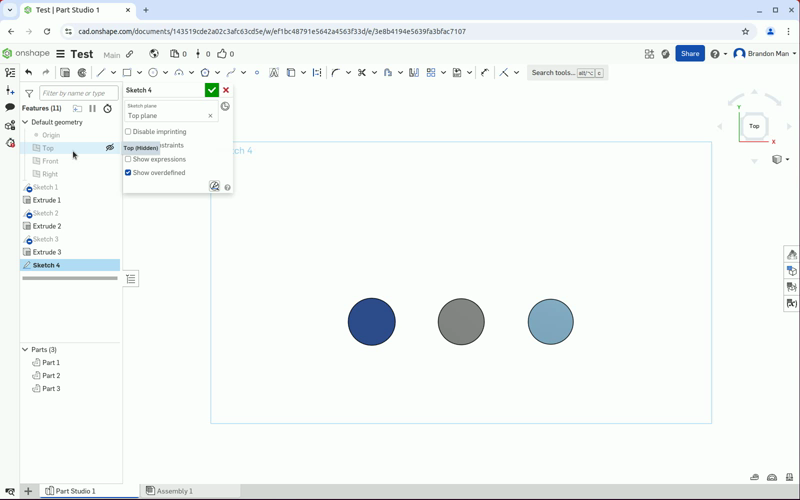
mouse_move(73, 352)
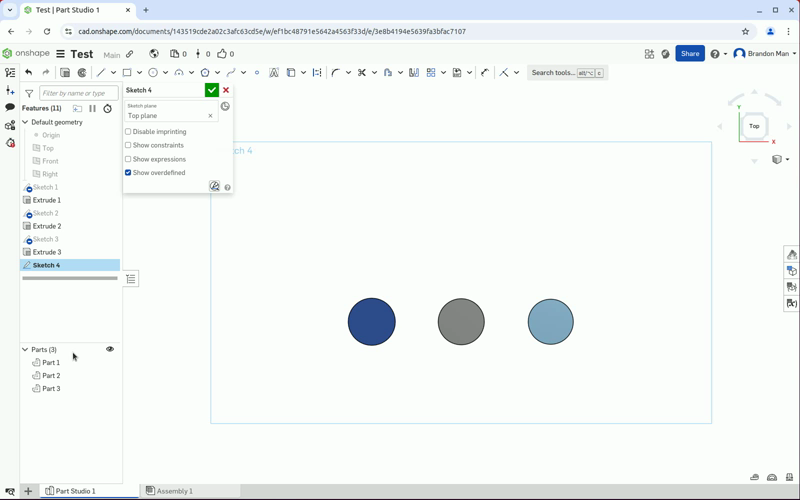
key(y)
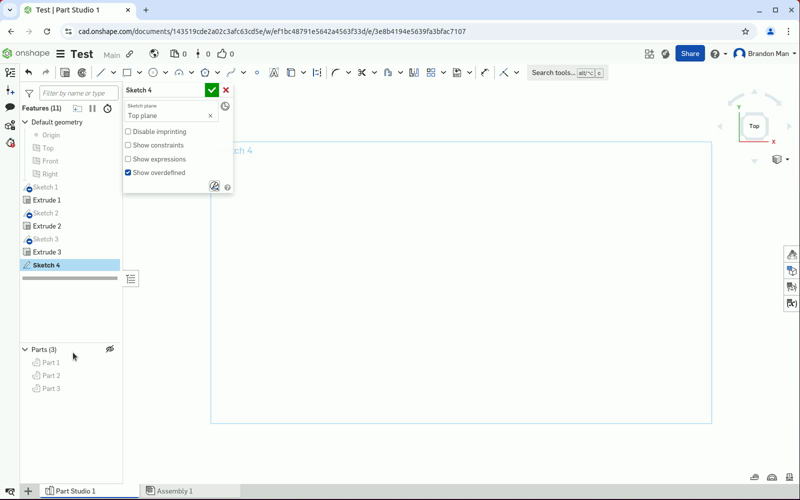
key(c)
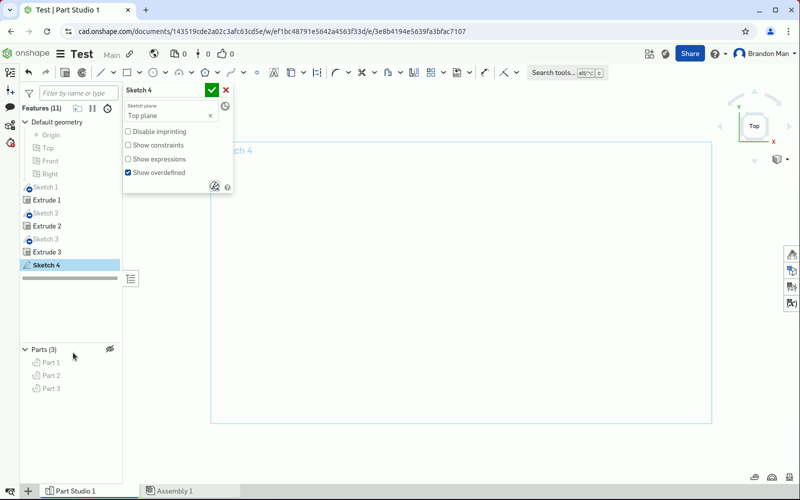
key_down(shift)
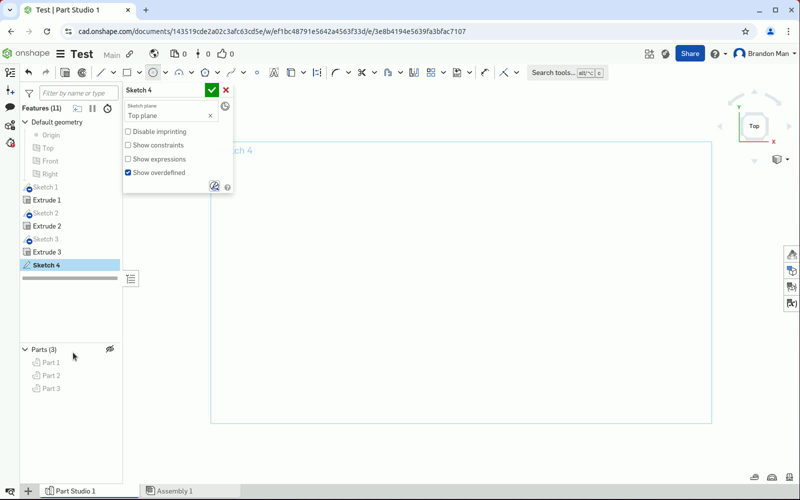
mouse_move(371, 244)
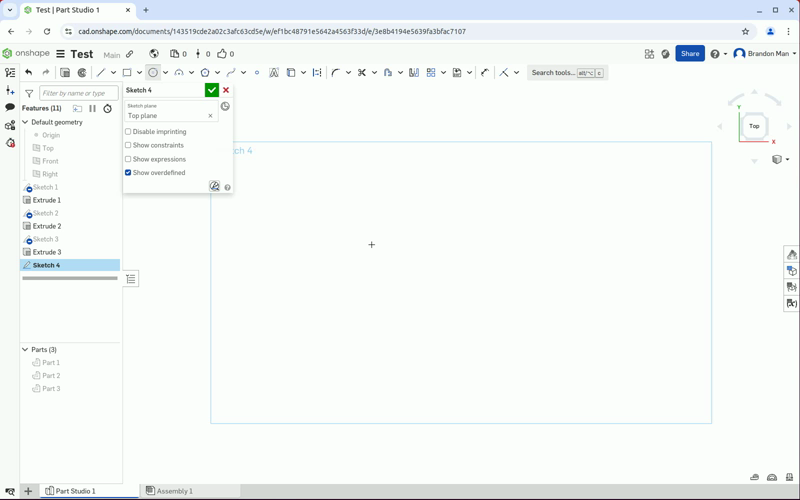
click(371, 244)
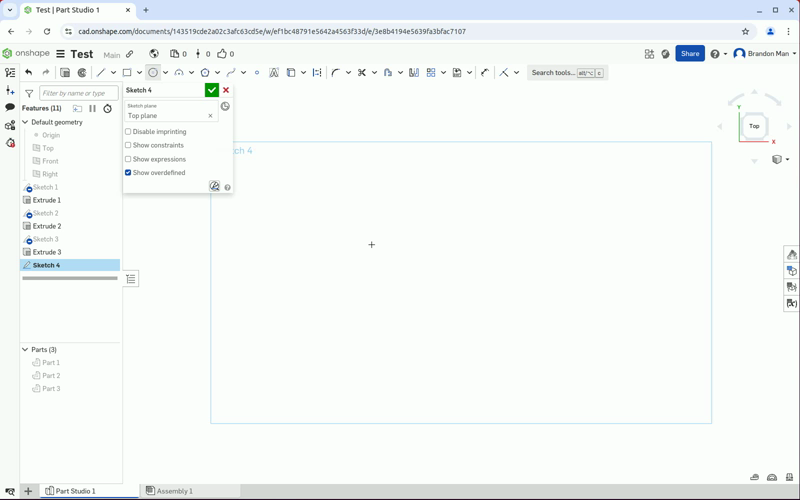
key_up(shift)
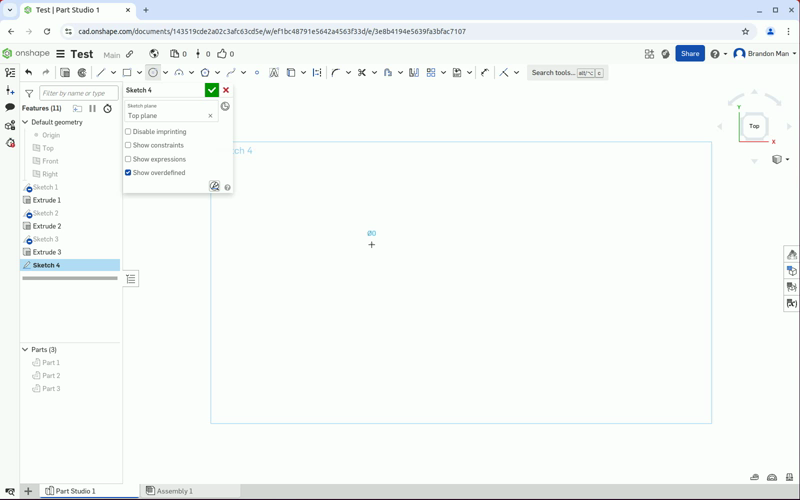
mouse_move(395, 244)
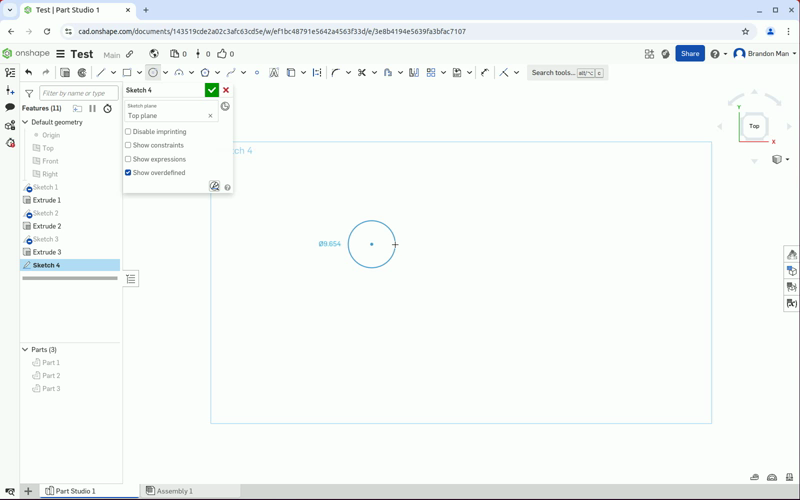
click(395, 244)
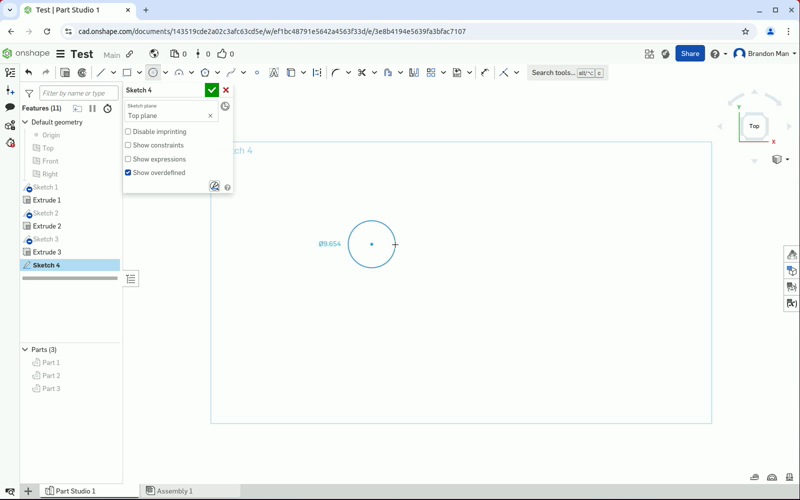
key(esc)
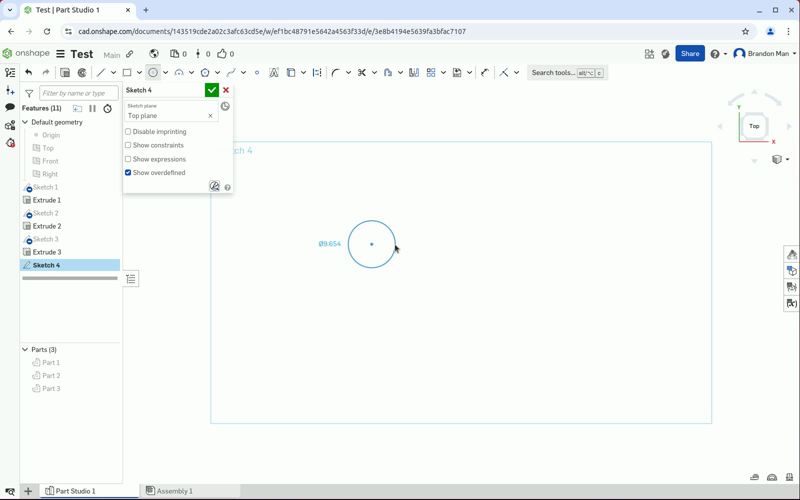
mouse_move(388, 230)
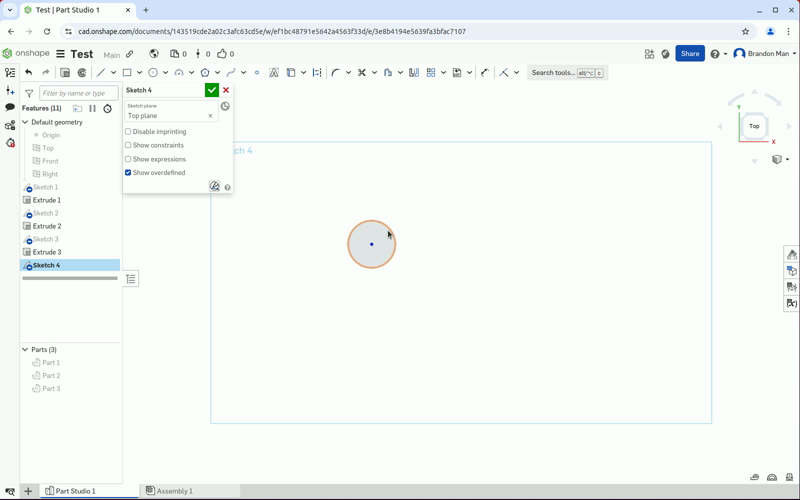
scroll(6)
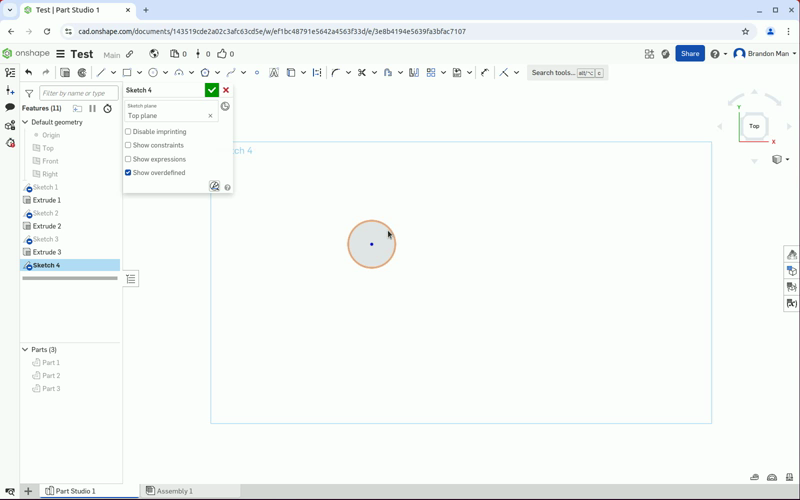
scroll(6)
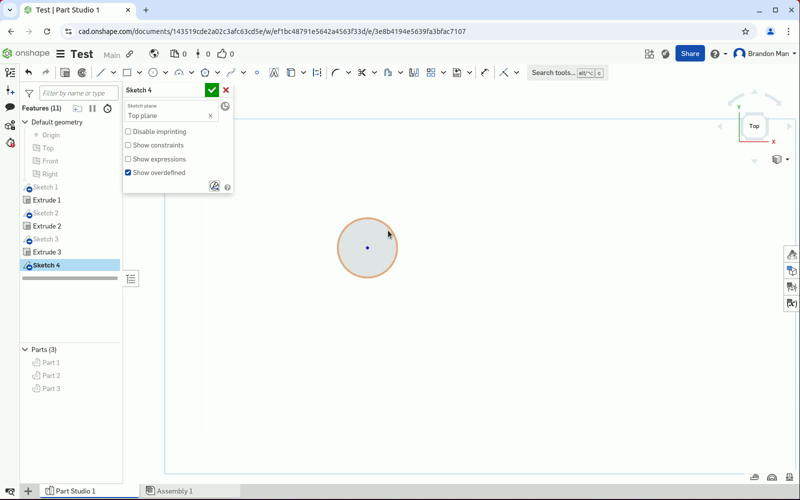
scroll(6)
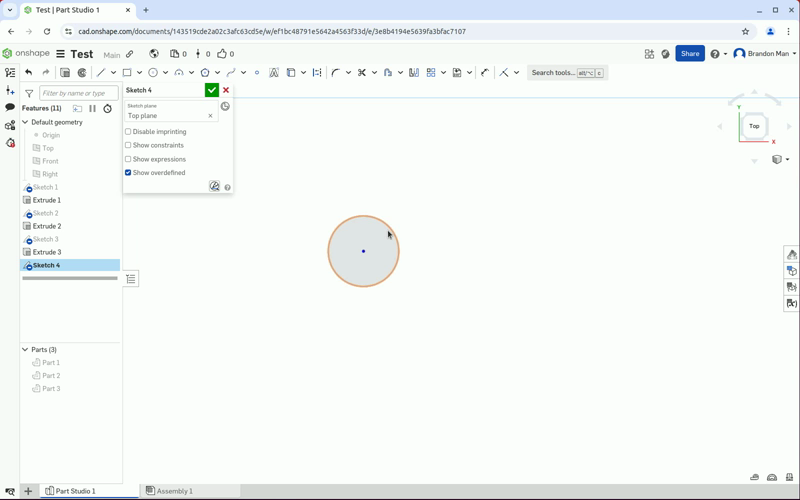
scroll(6)
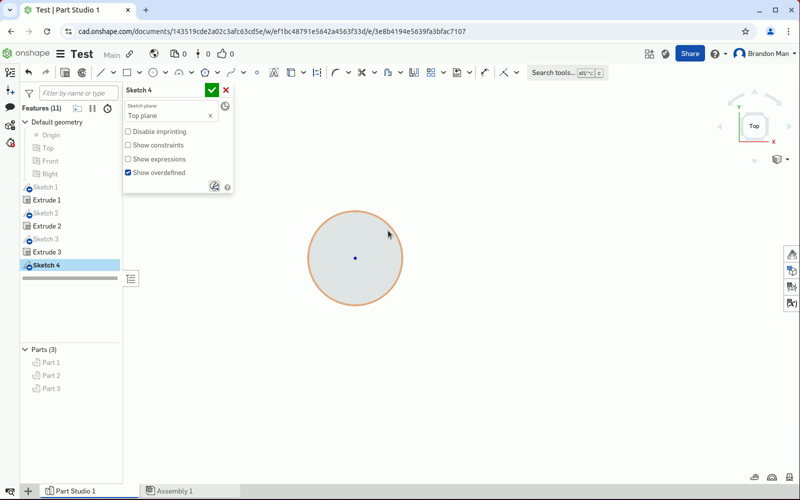
scroll(6)
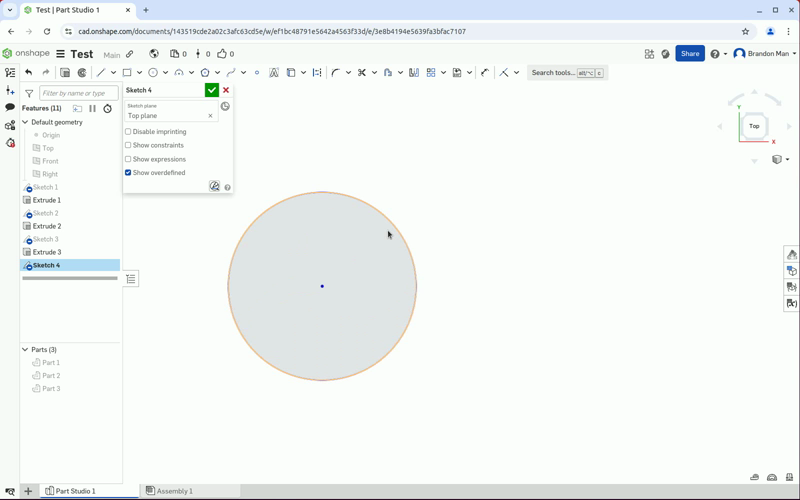
scroll(6)
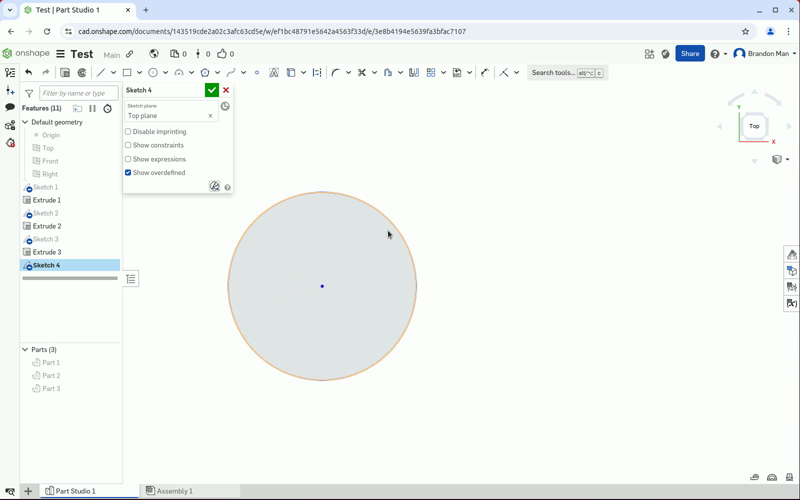
scroll(6)
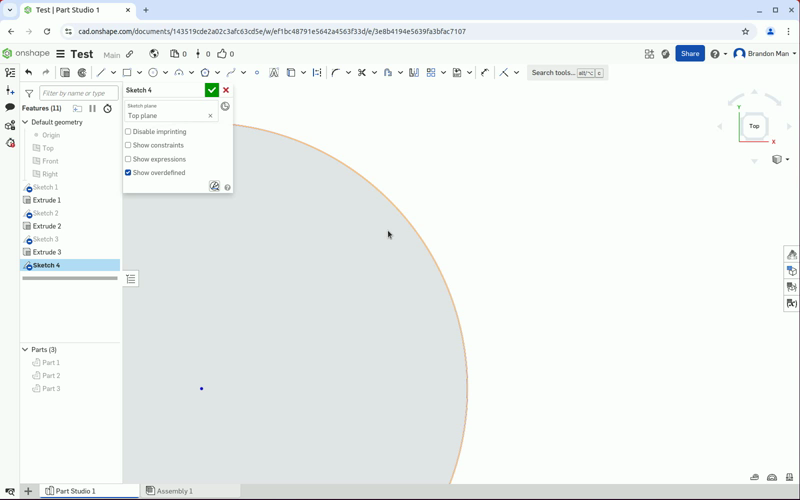
click(388, 230)
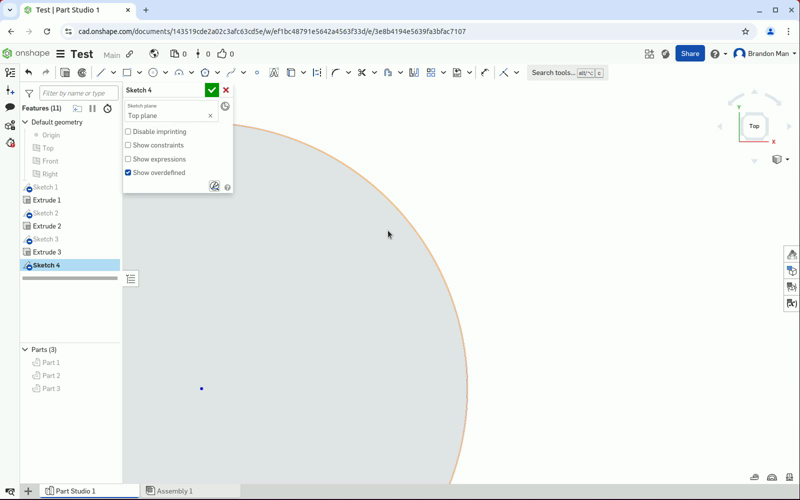
scroll(-6)
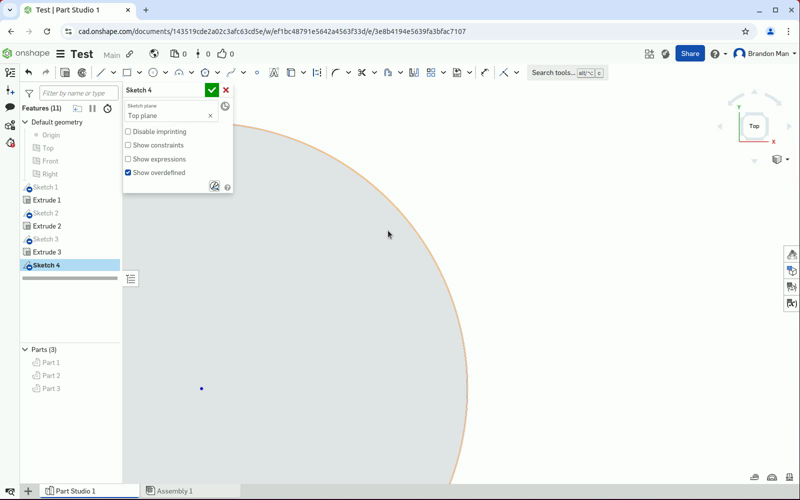
scroll(-6)
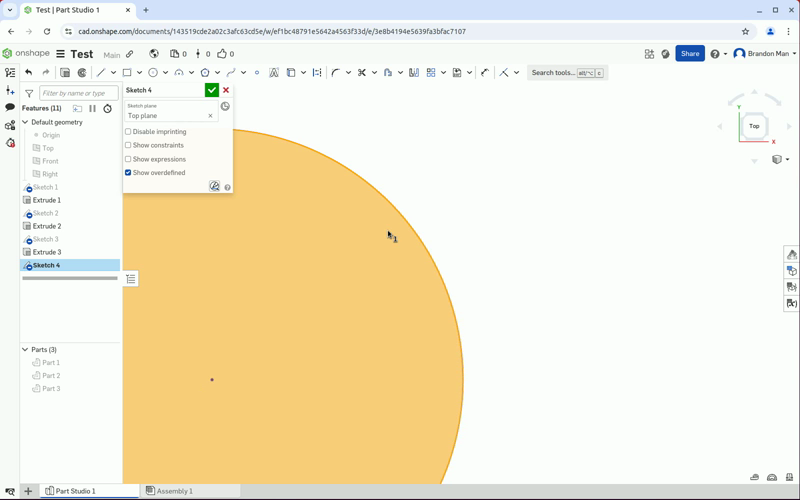
scroll(-6)
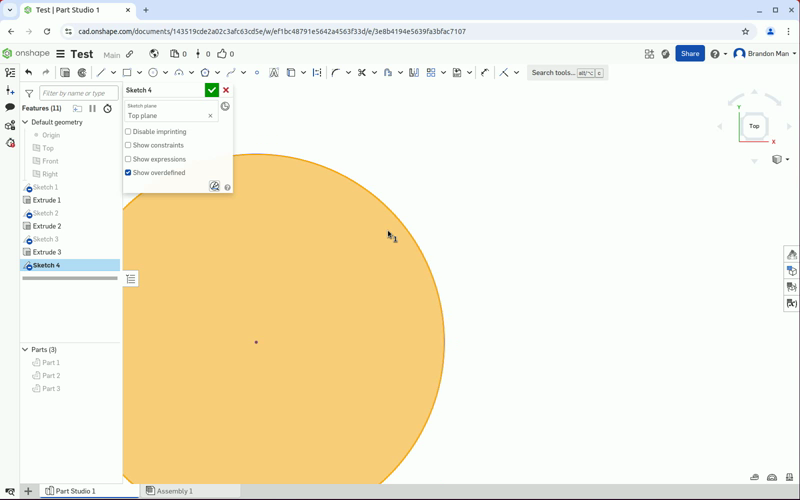
scroll(-6)
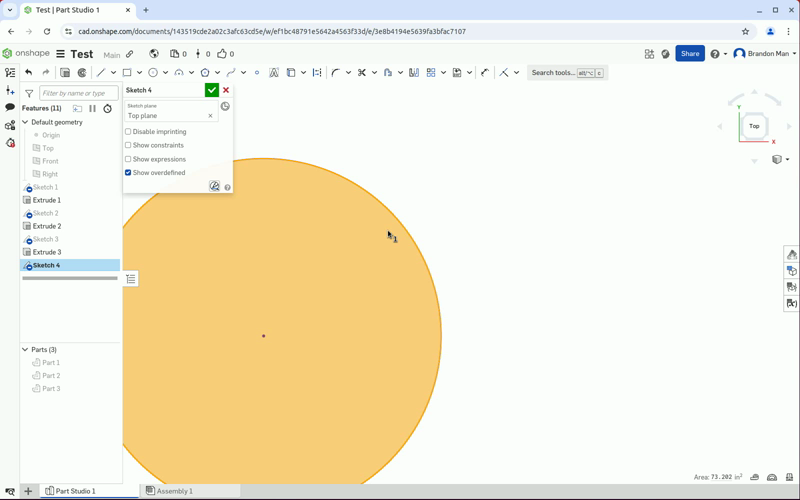
scroll(-6)
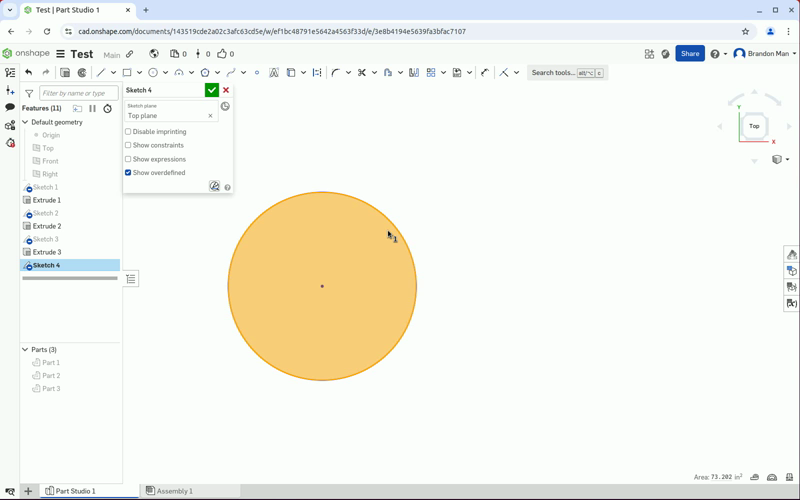
scroll(-6)
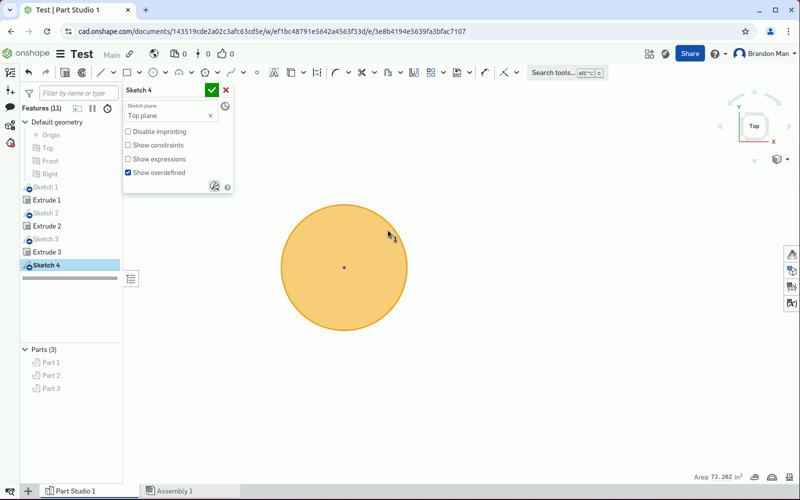
scroll(-6)
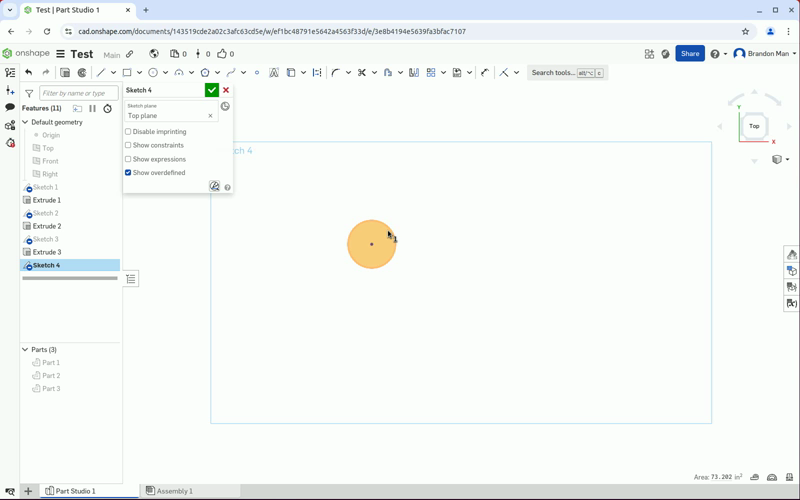
mouse_move(73, 352)
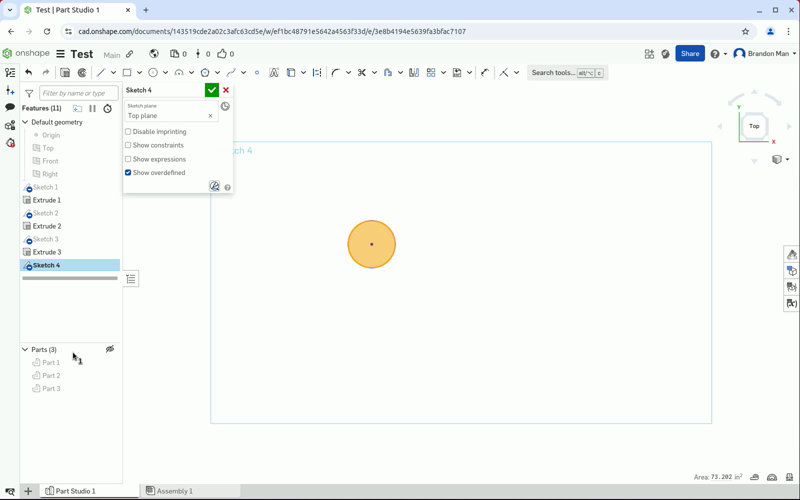
key(shift+y)
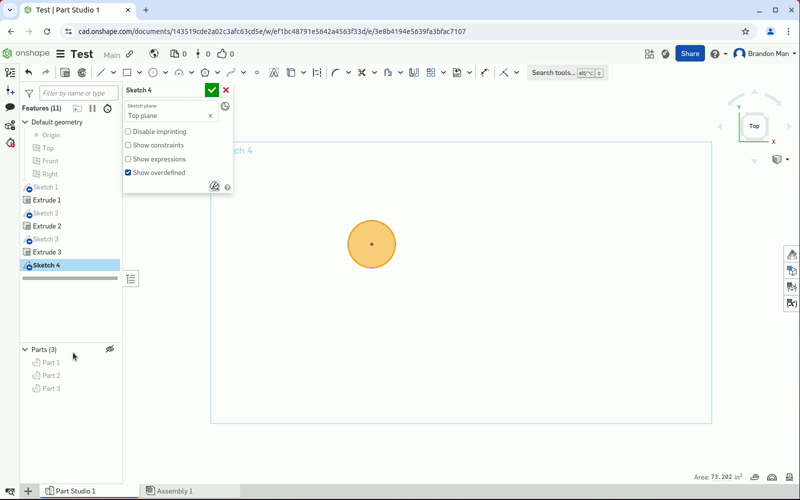
key(shift+e)
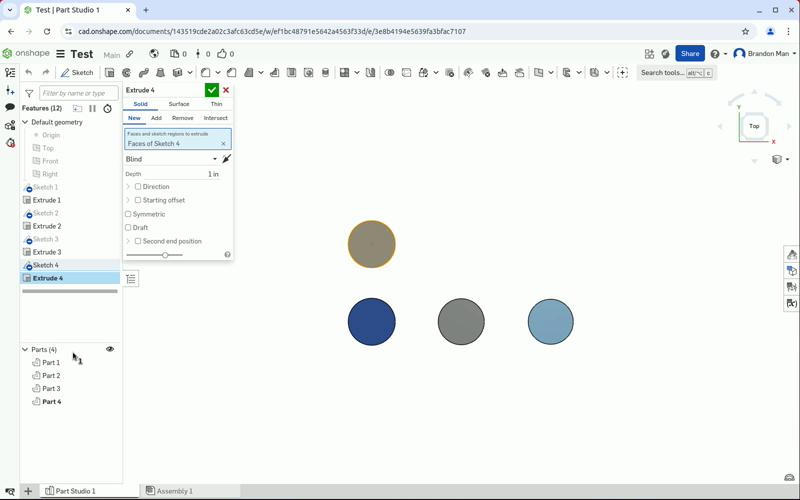
mouse_move(143, 106)
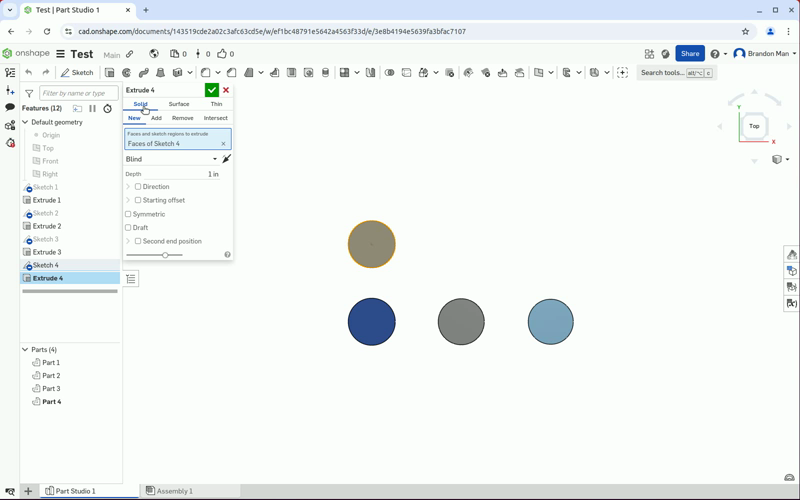
click(143, 106)
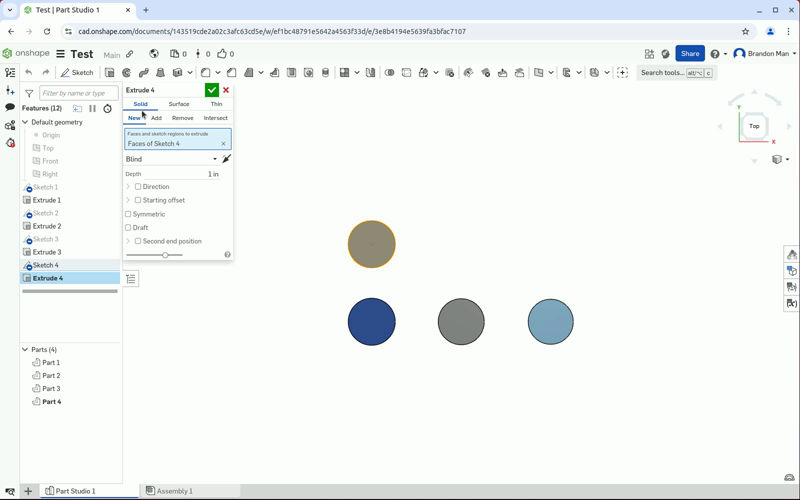
mouse_move(137, 120)
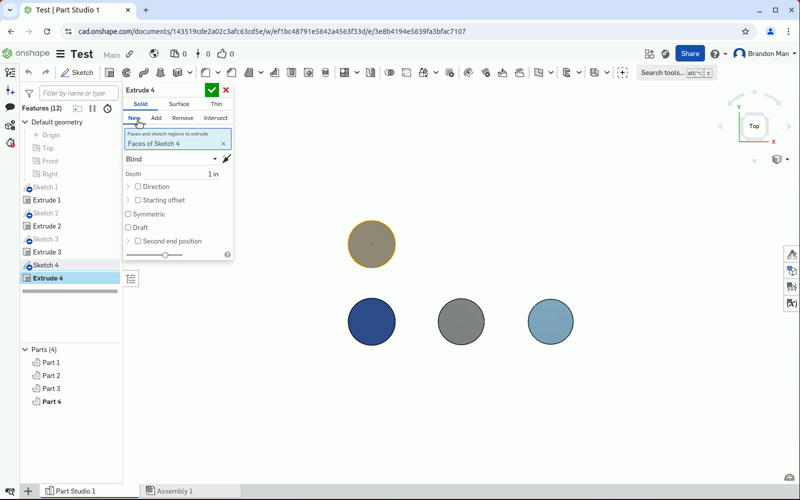
click(137, 120)
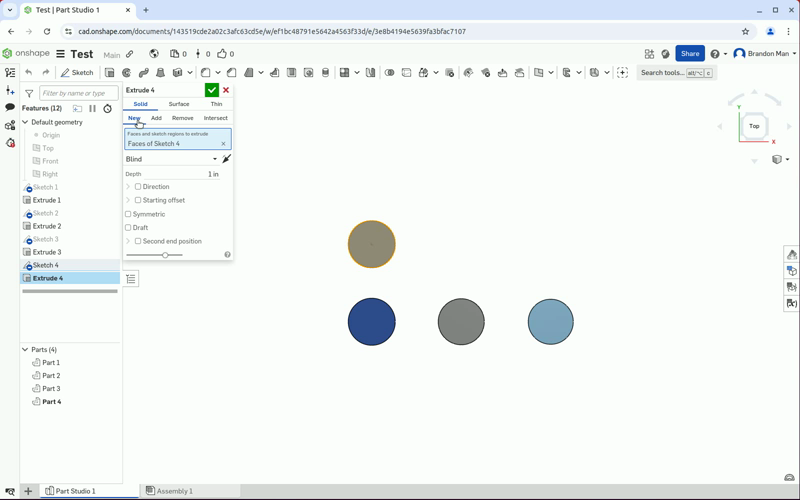
key(tab, 4)
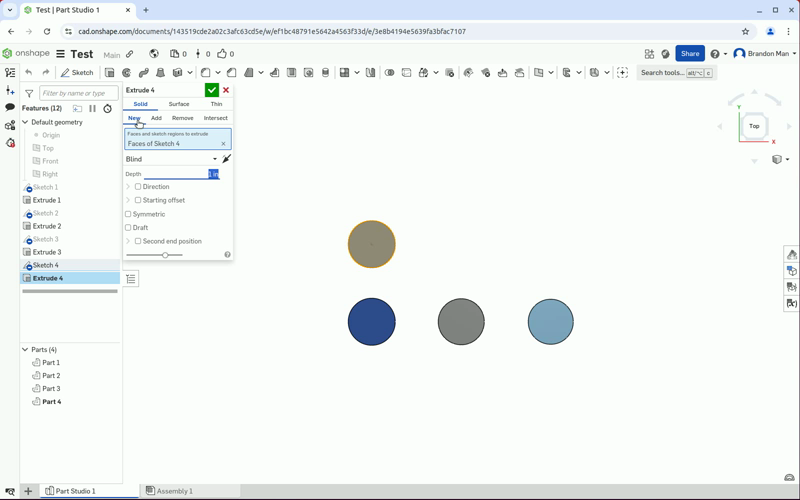
text(15.405)
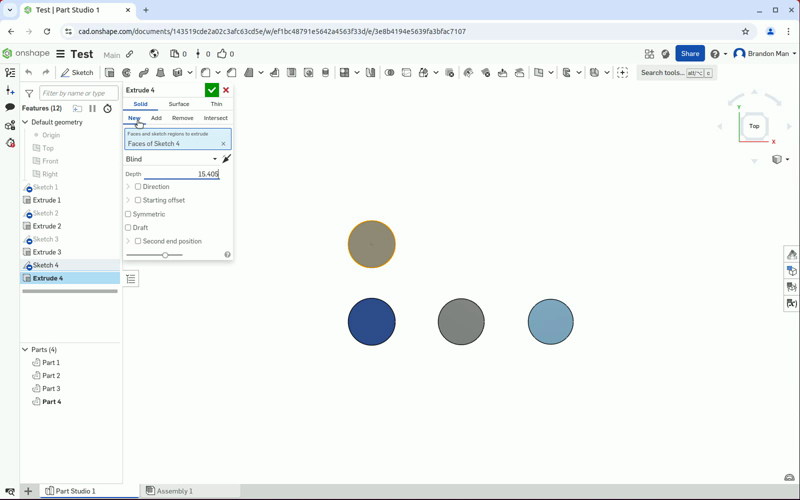
key(enter)
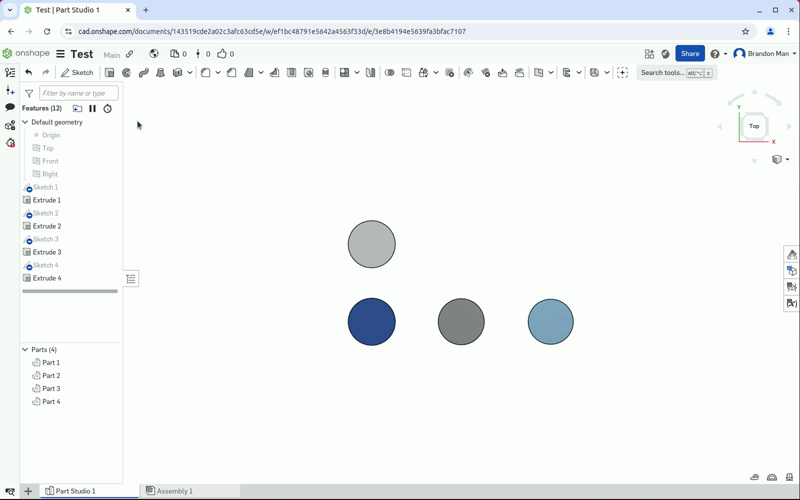
key(shift+h)
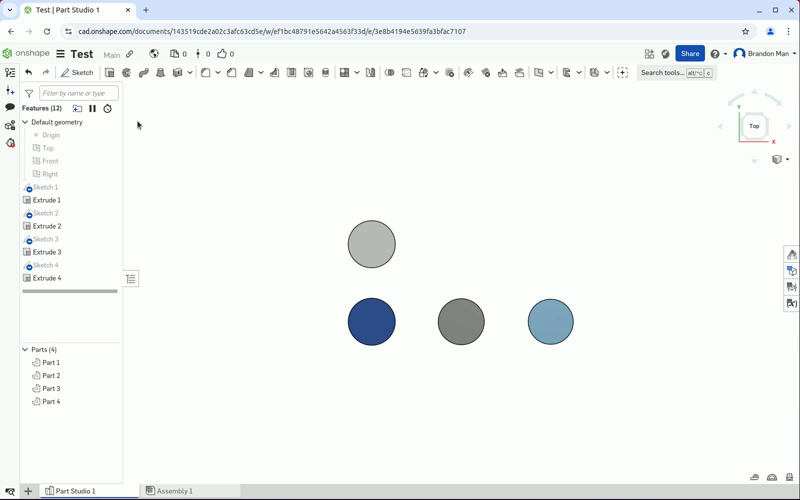
key(shift+h)
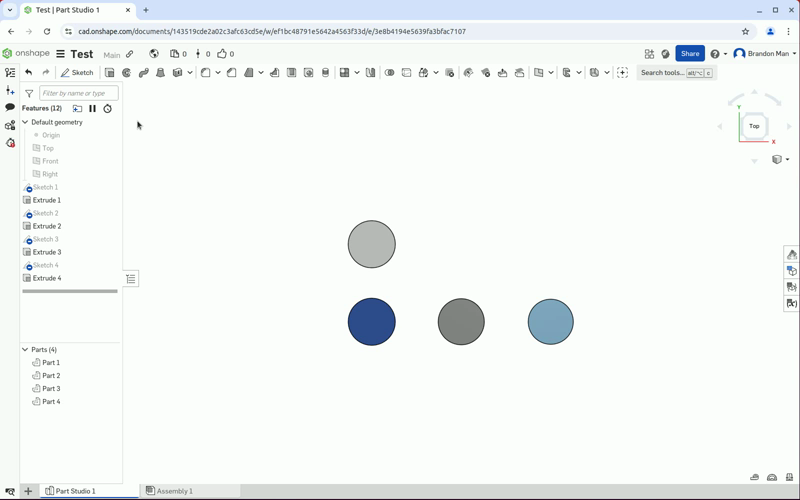
mouse_move(73, 189)
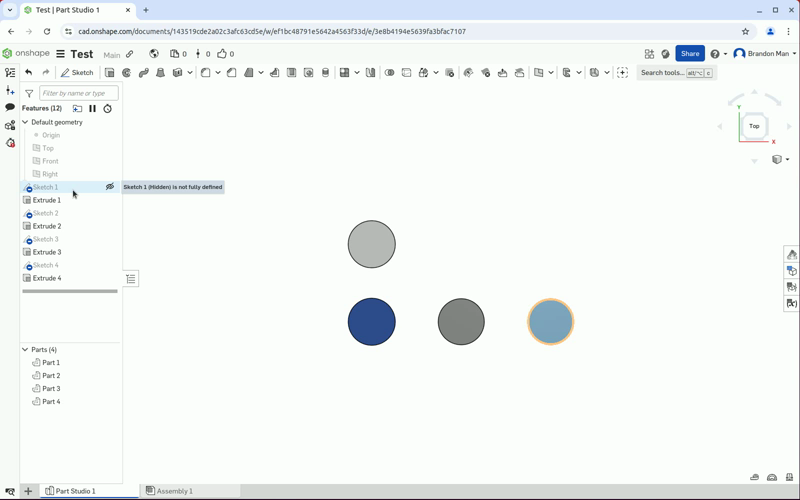
click(73, 189)
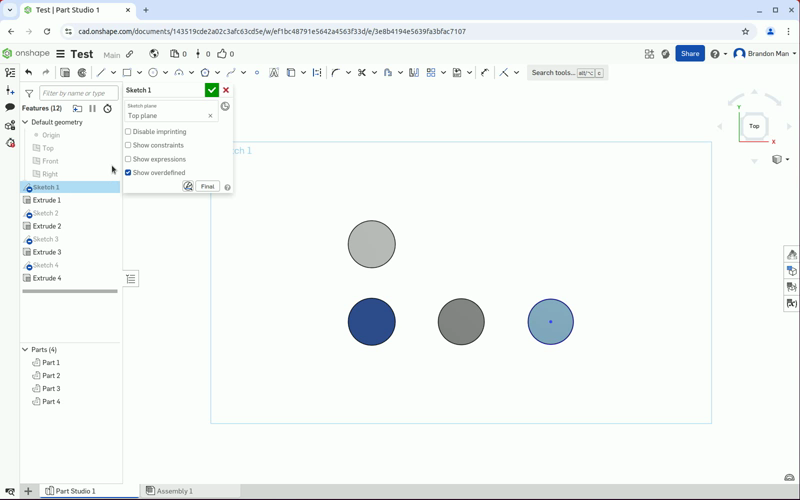
mouse_move(229, 92)
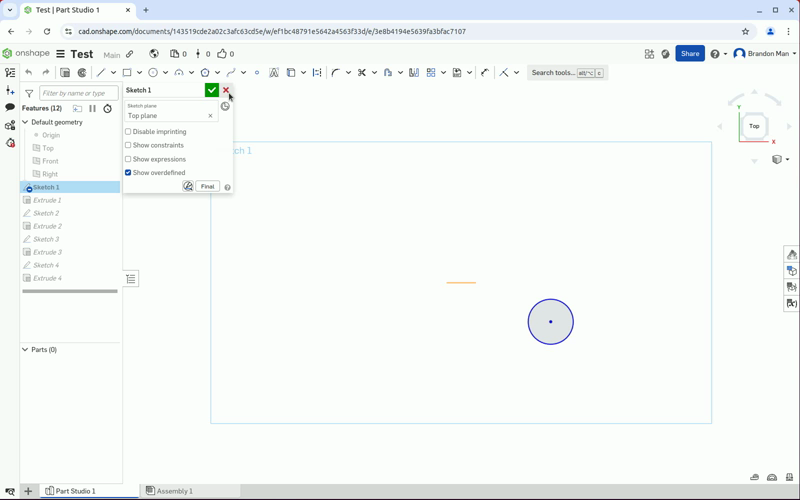
click(229, 92)
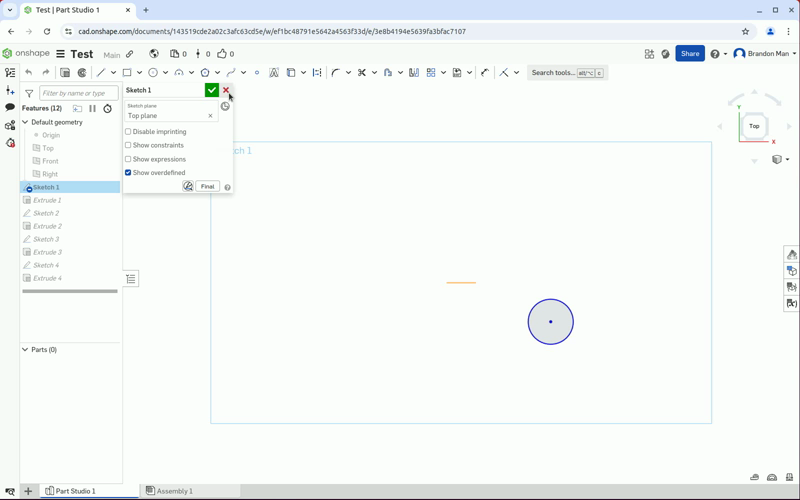
key(shift+s)
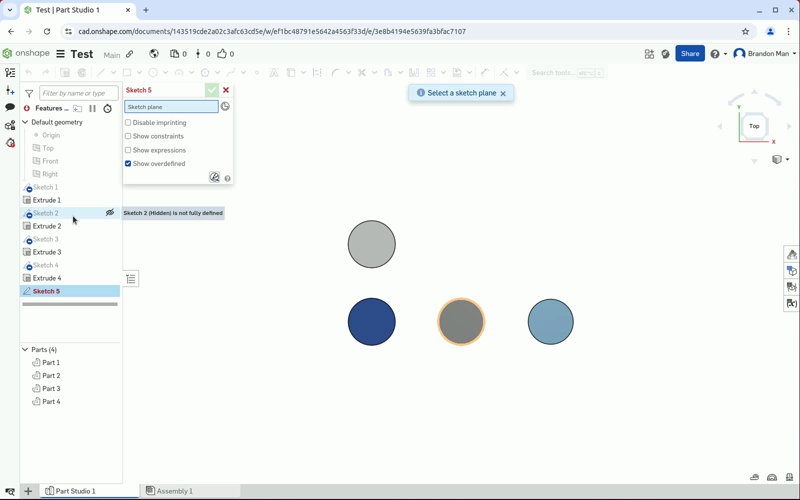
scroll(3)
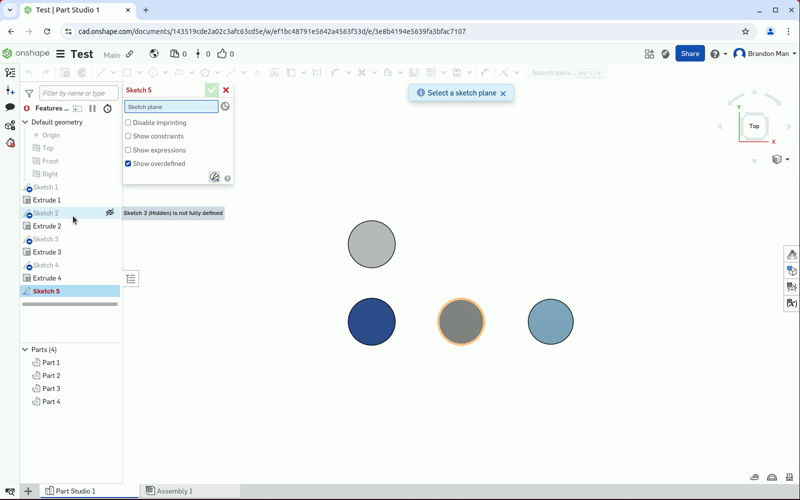
mouse_move(73, 150)
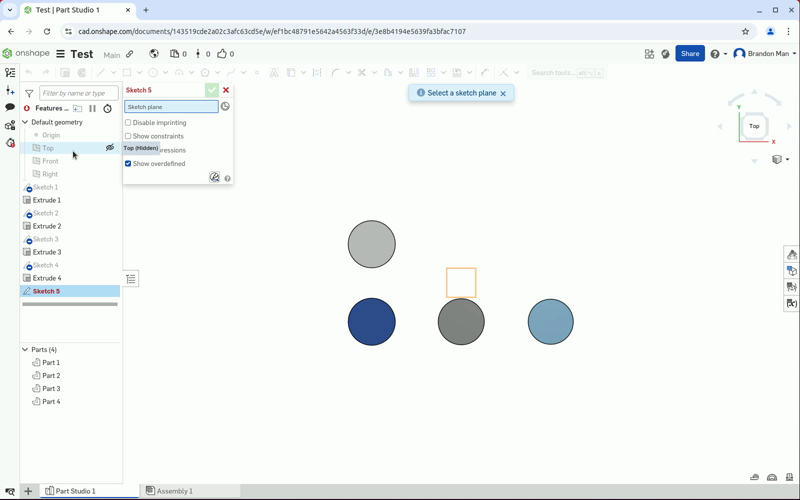
click(73, 150)
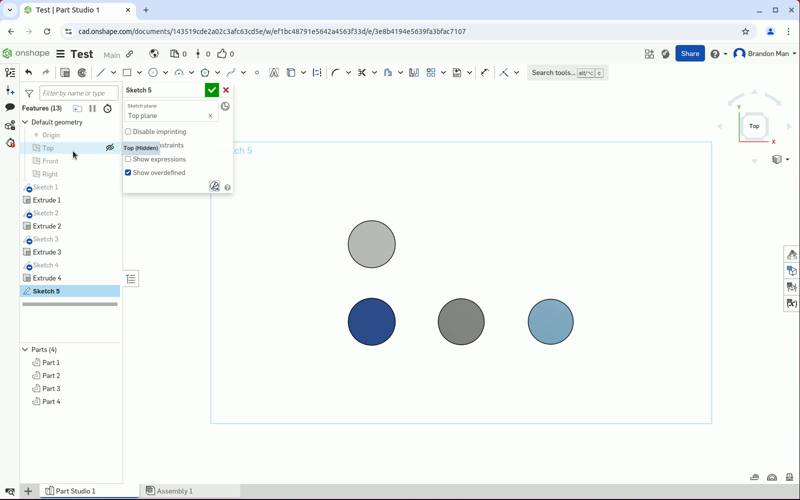
mouse_move(73, 352)
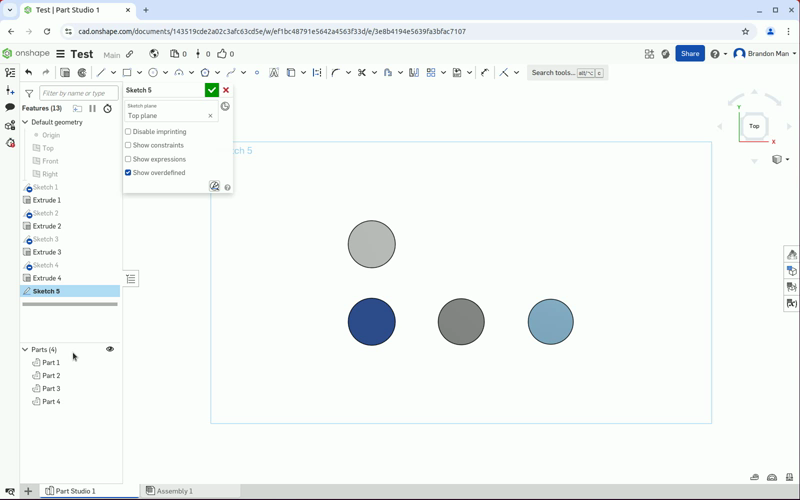
key(y)
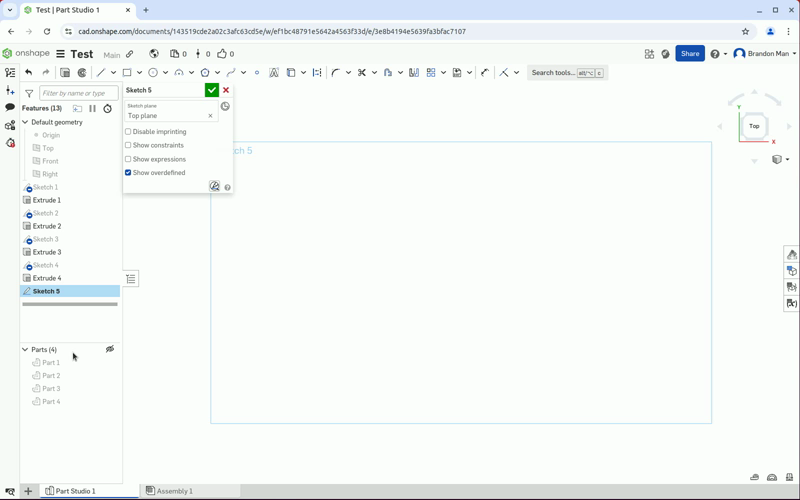
key(c)
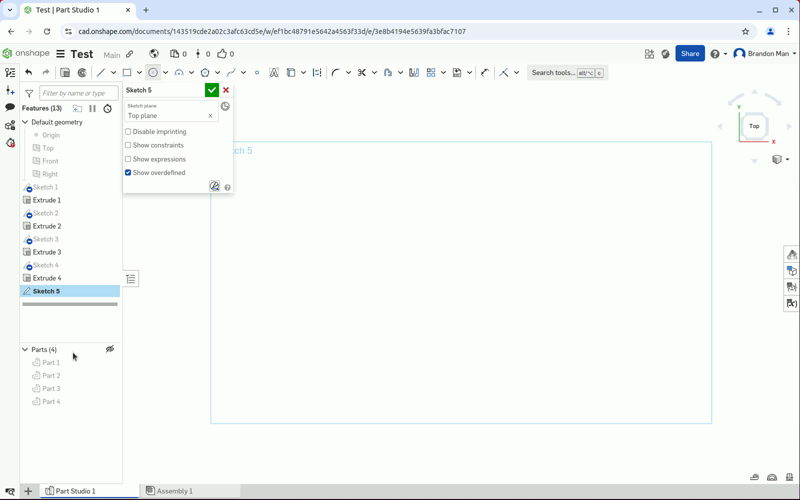
key_down(shift)
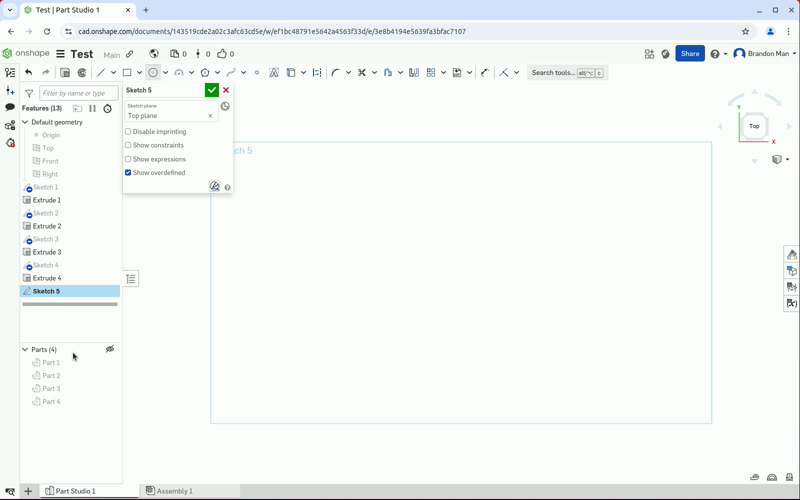
mouse_move(461, 244)
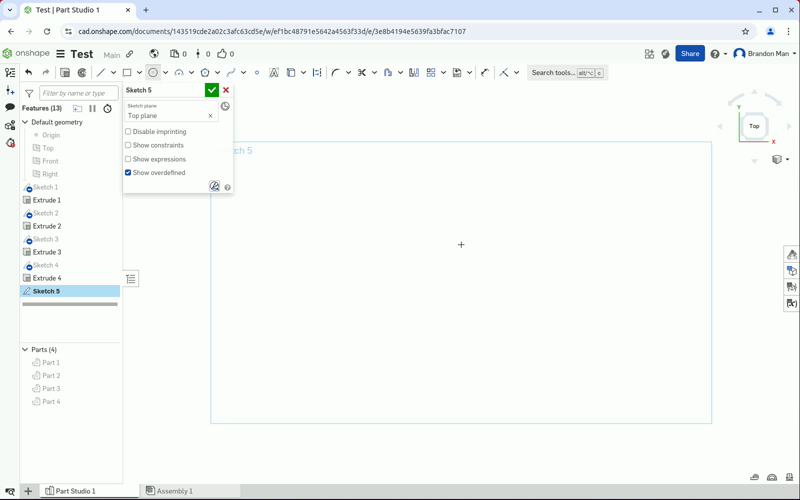
click(461, 244)
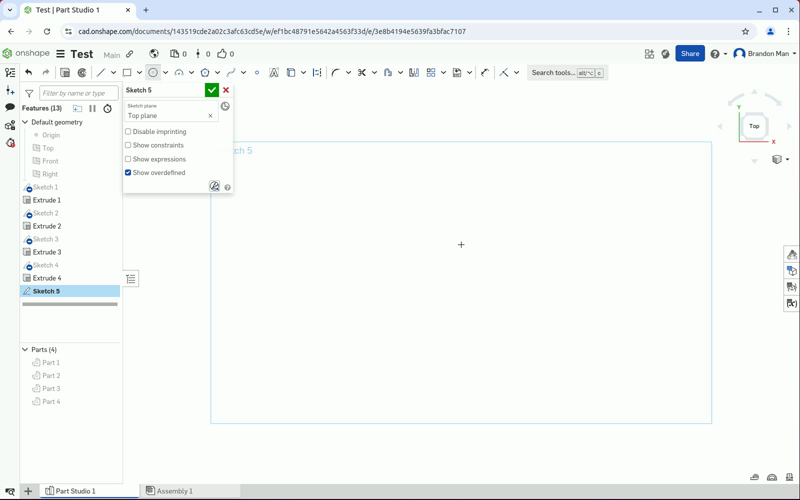
key_up(shift)
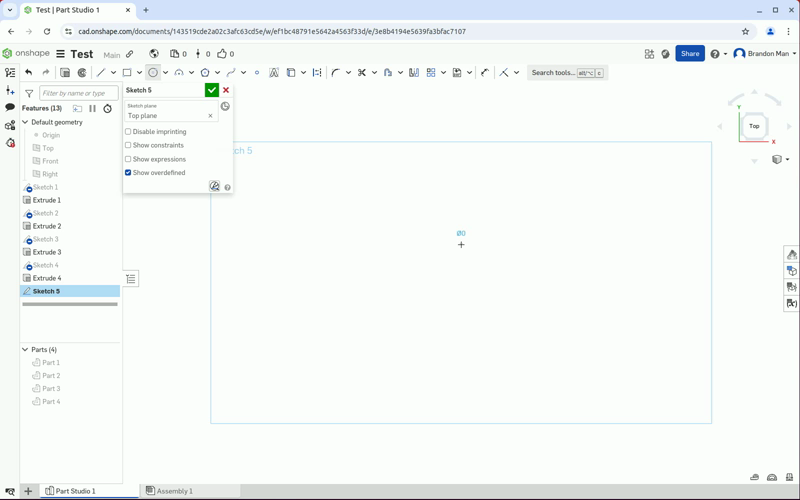
mouse_move(484, 244)
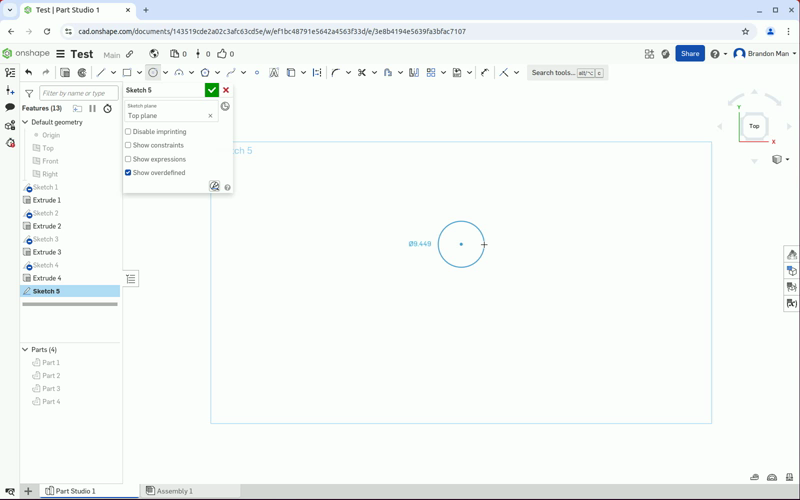
click(484, 244)
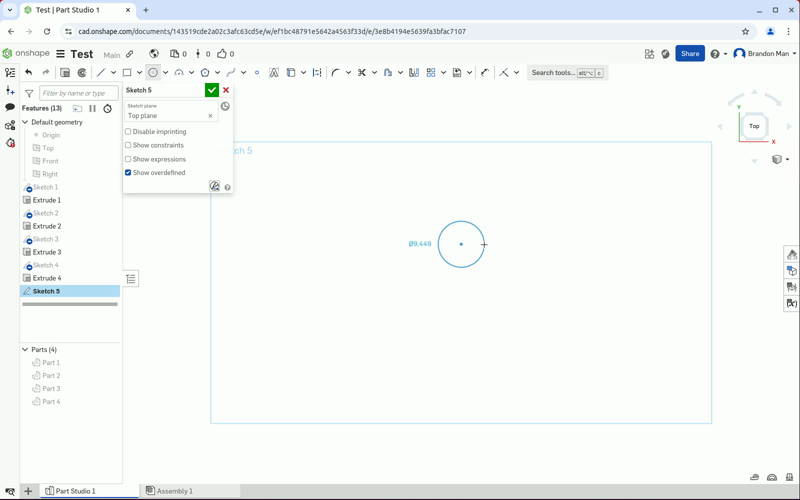
key(esc)
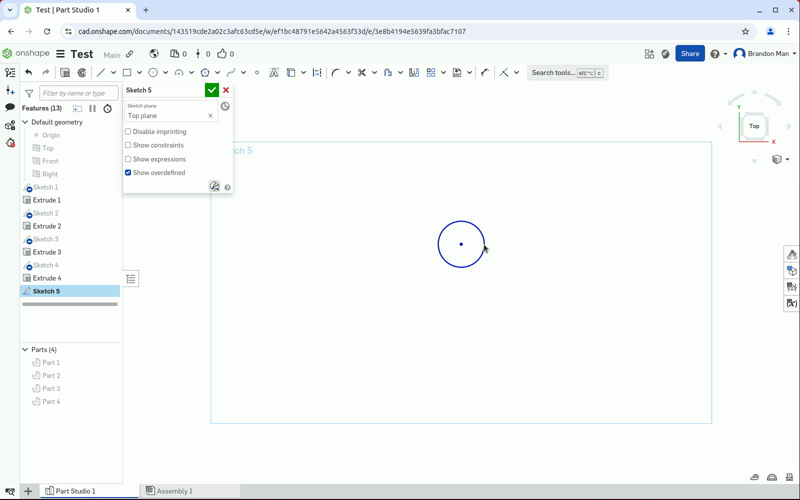
mouse_move(474, 236)
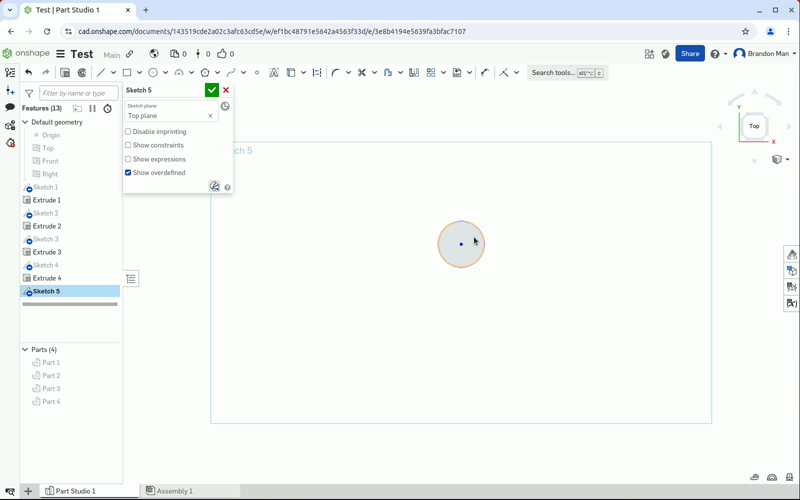
scroll(6)
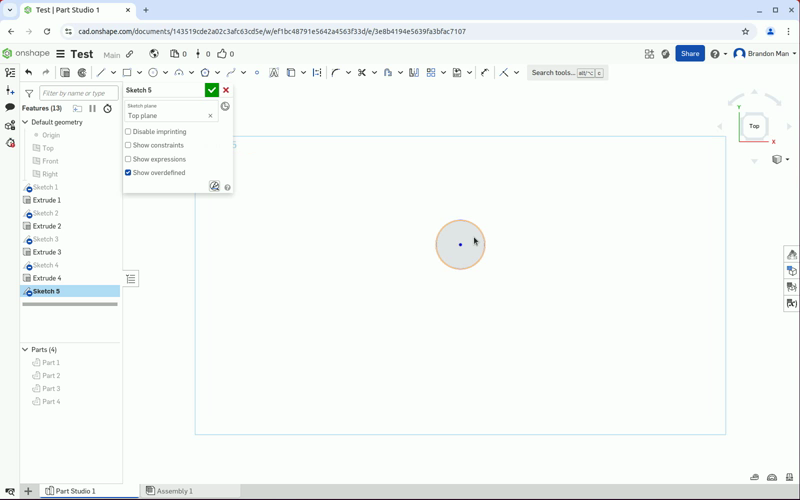
scroll(6)
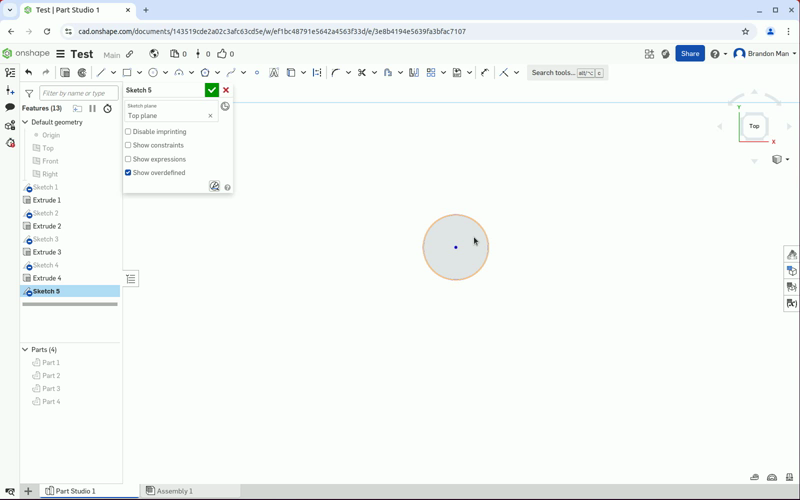
scroll(6)
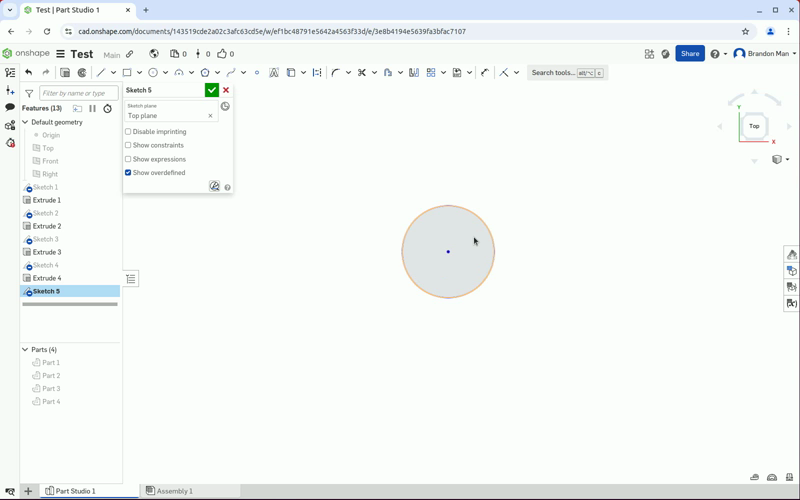
scroll(6)
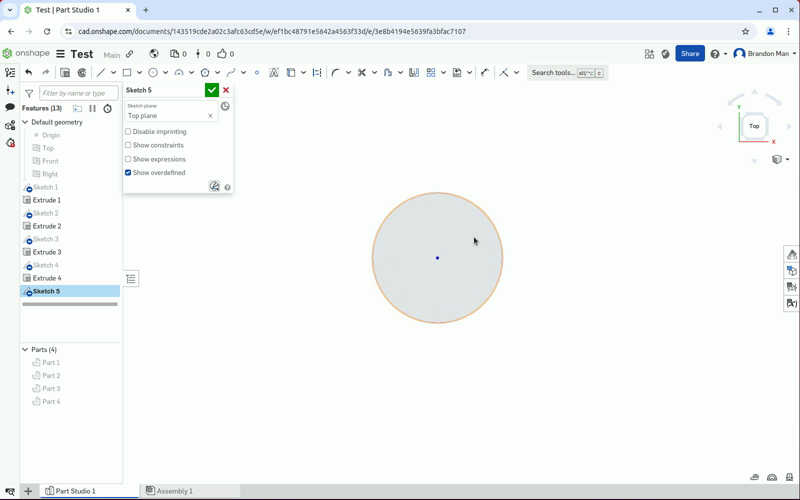
scroll(6)
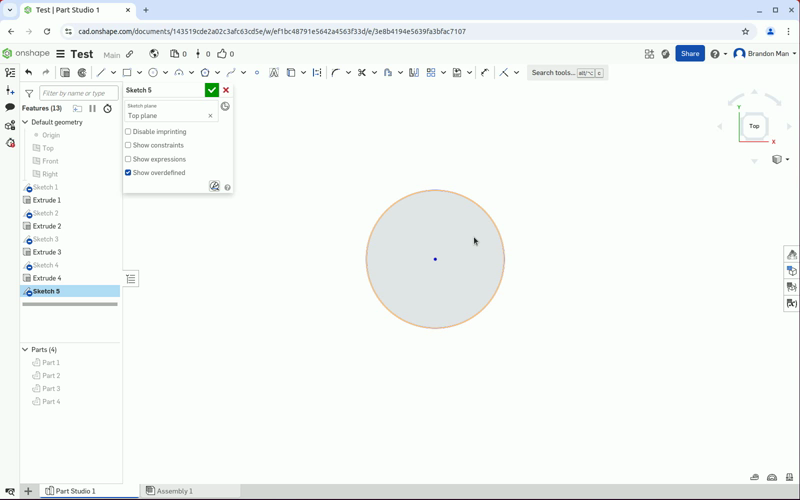
scroll(6)
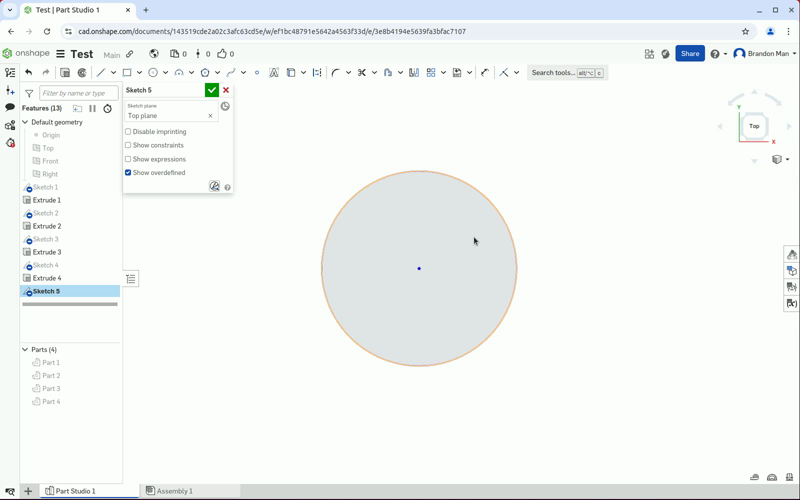
scroll(6)
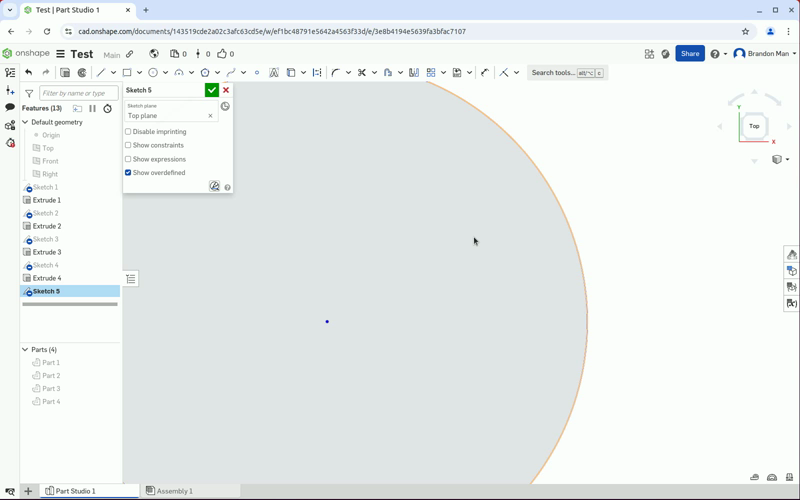
click(474, 236)
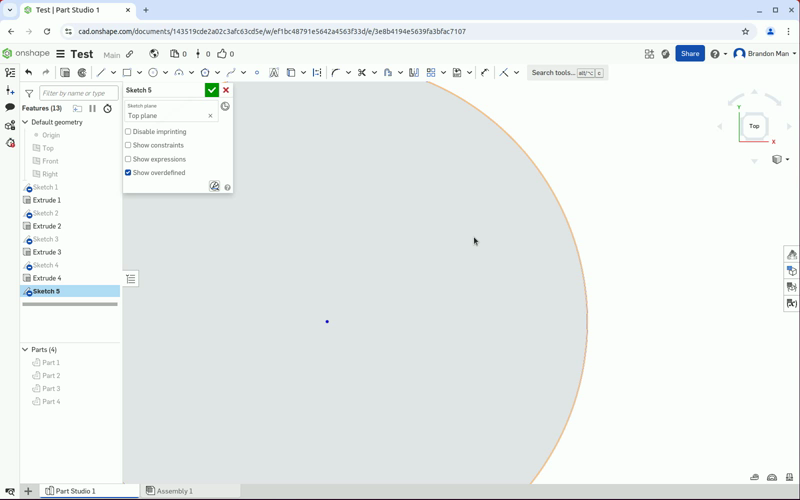
scroll(-6)
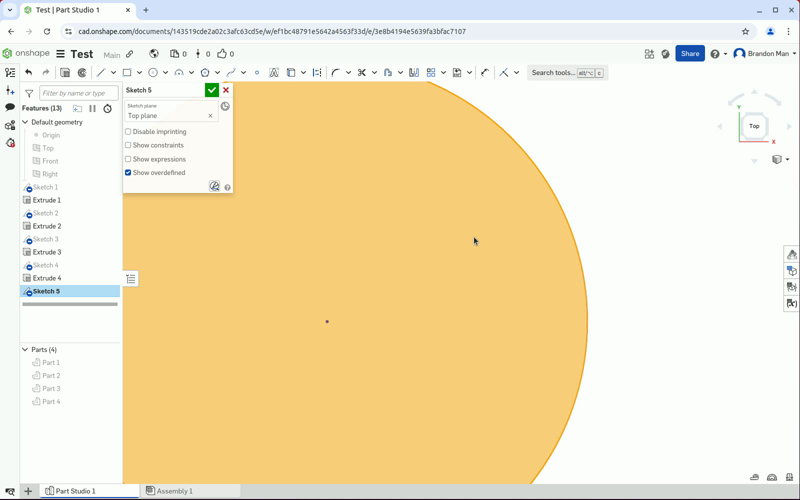
scroll(-6)
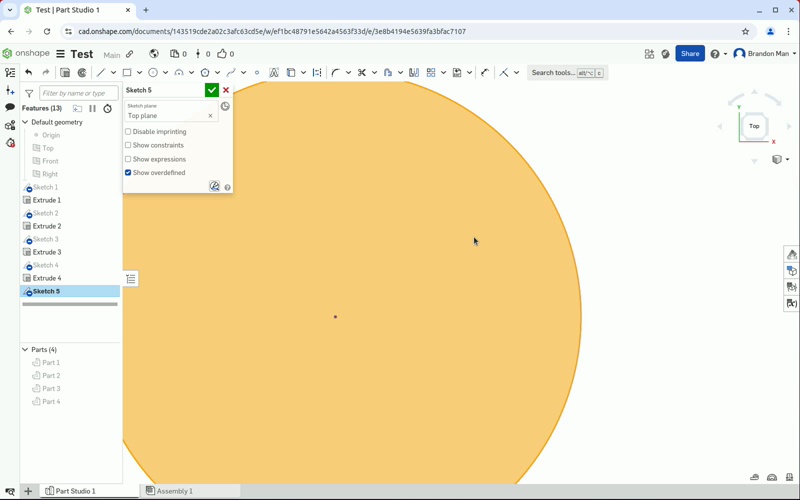
scroll(-6)
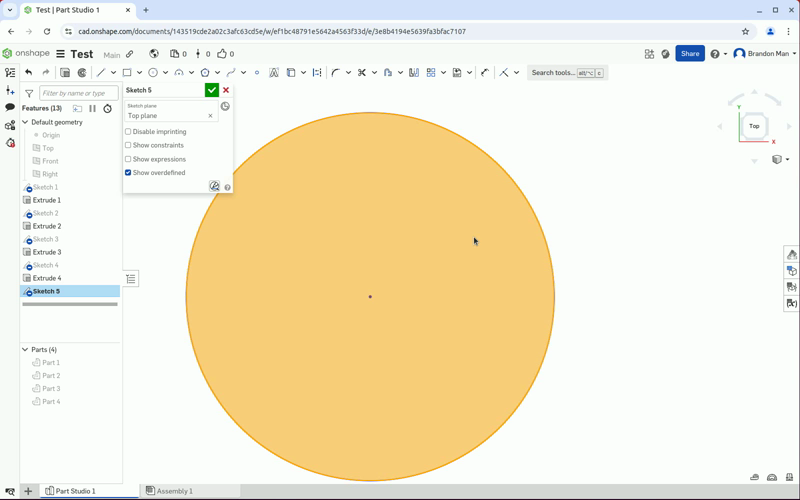
scroll(-6)
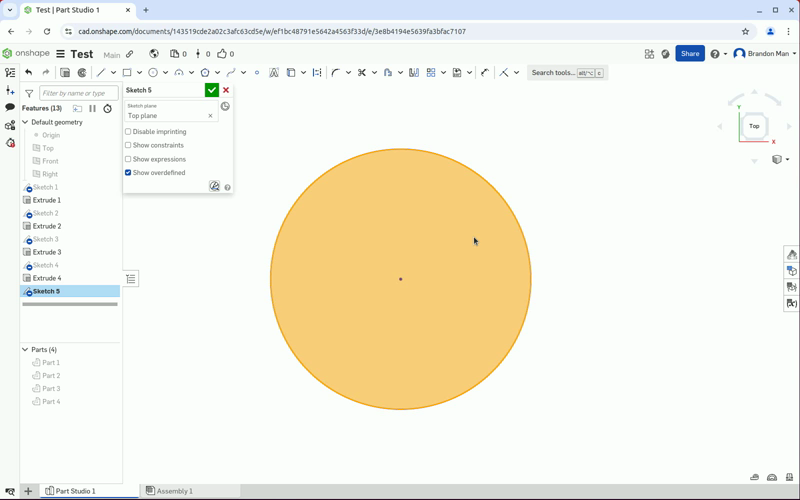
scroll(-6)
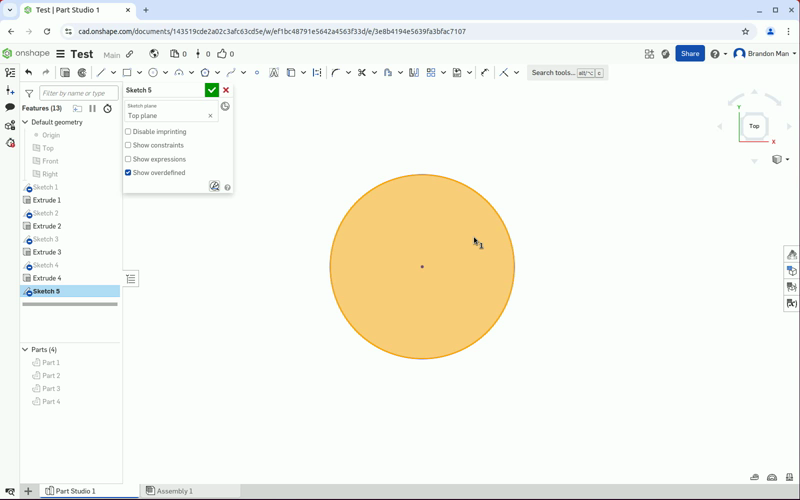
scroll(-6)
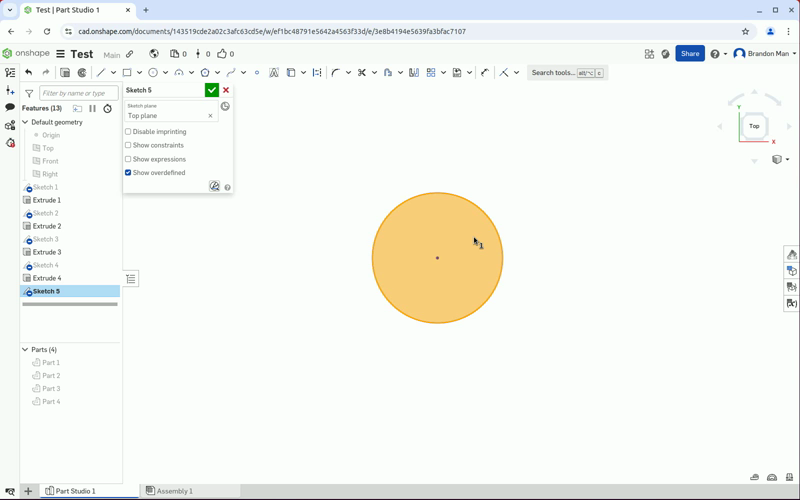
scroll(-6)
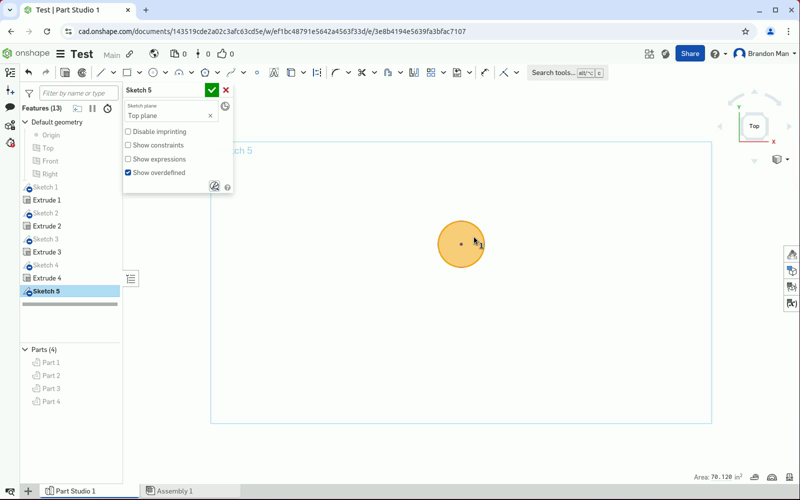
mouse_move(73, 352)
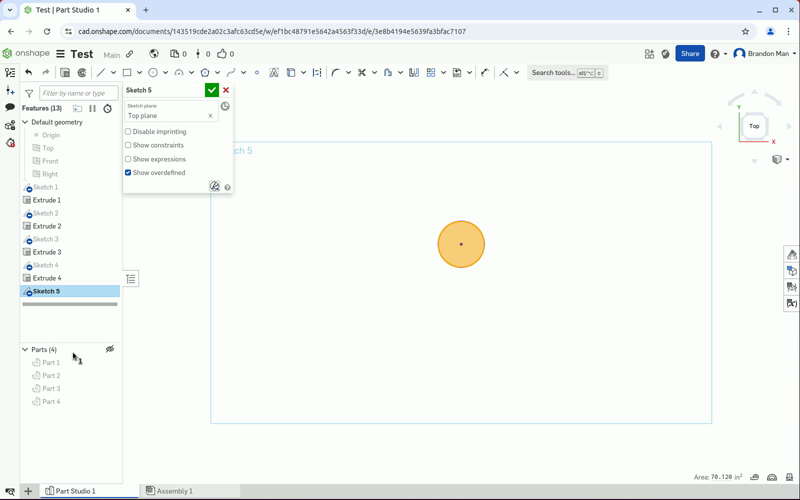
key(shift+y)
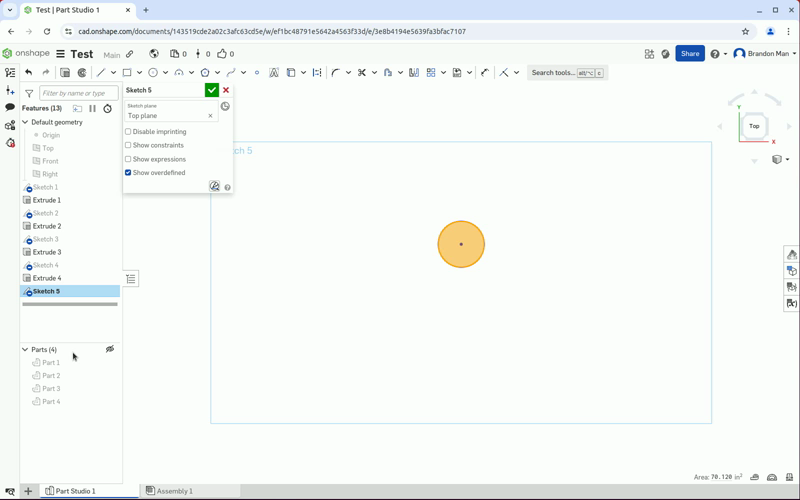
key(shift+e)
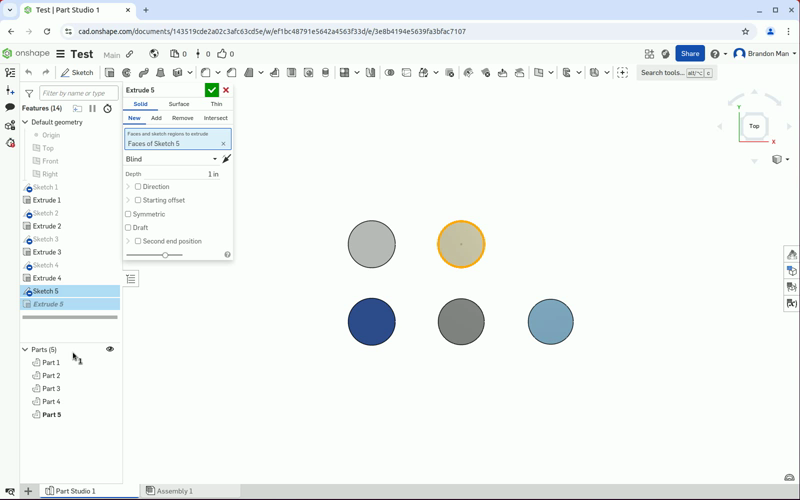
mouse_move(143, 106)
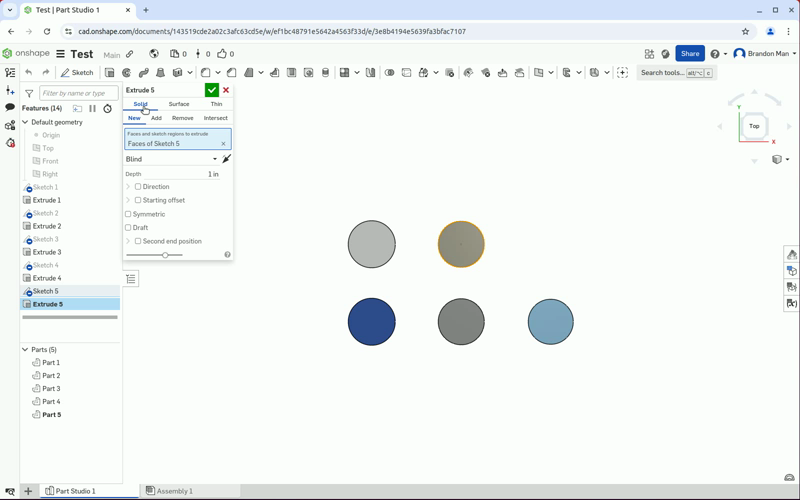
click(143, 106)
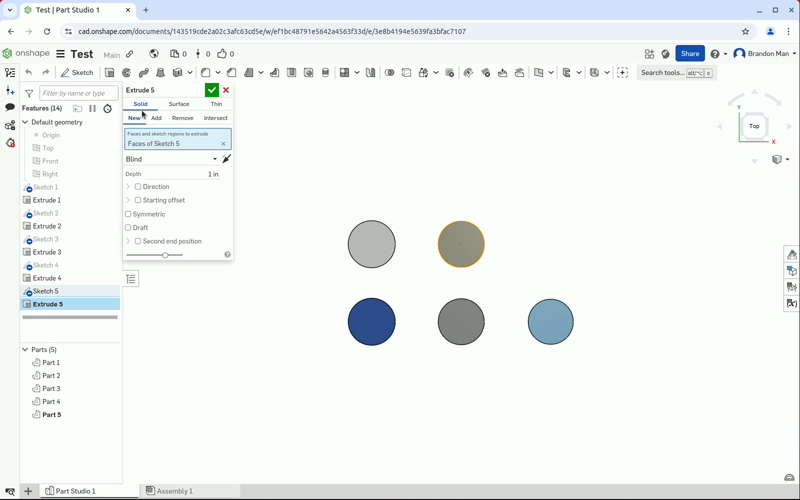
mouse_move(137, 120)
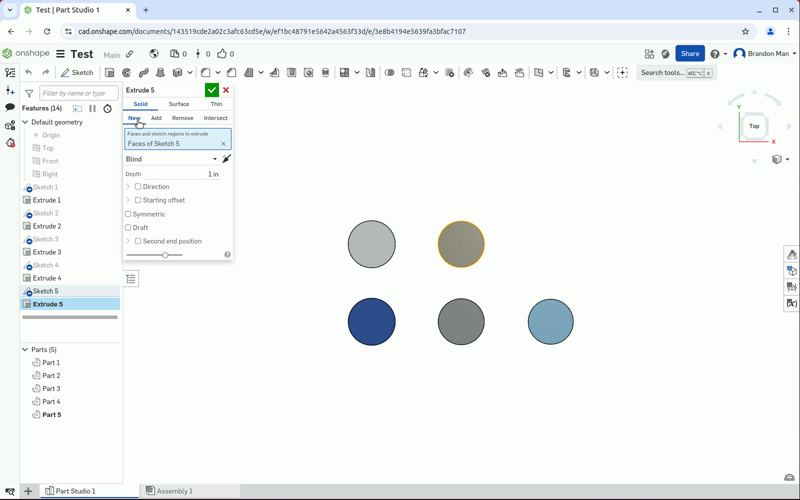
click(137, 120)
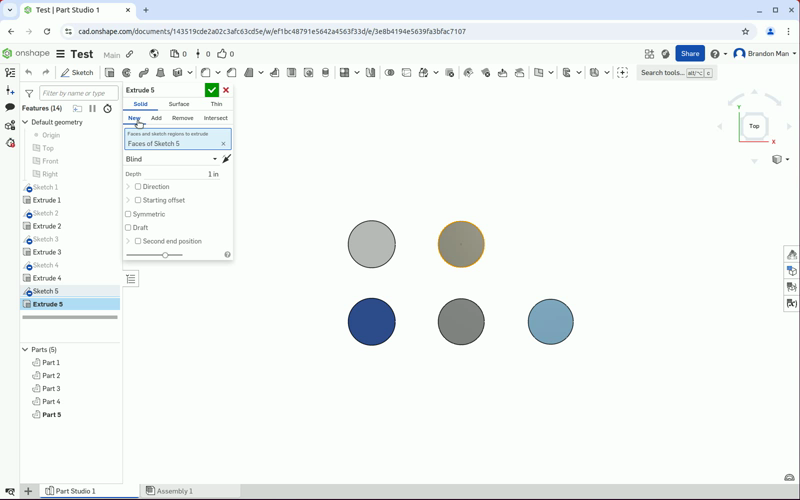
key(tab, 4)
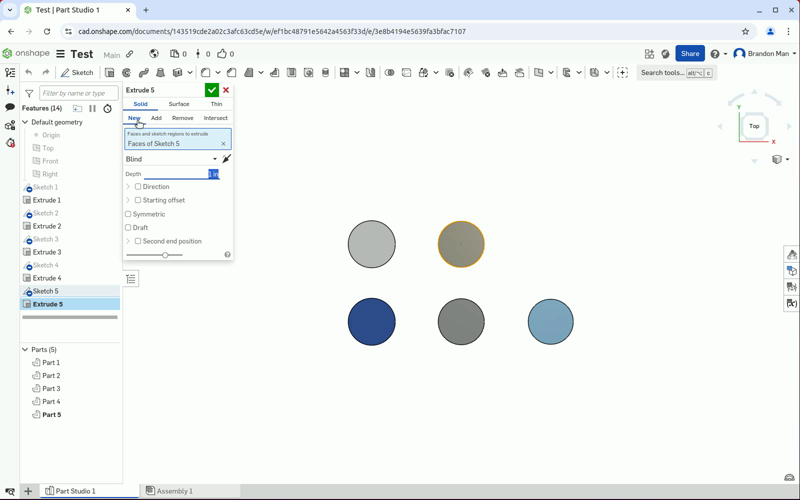
text(15.405)
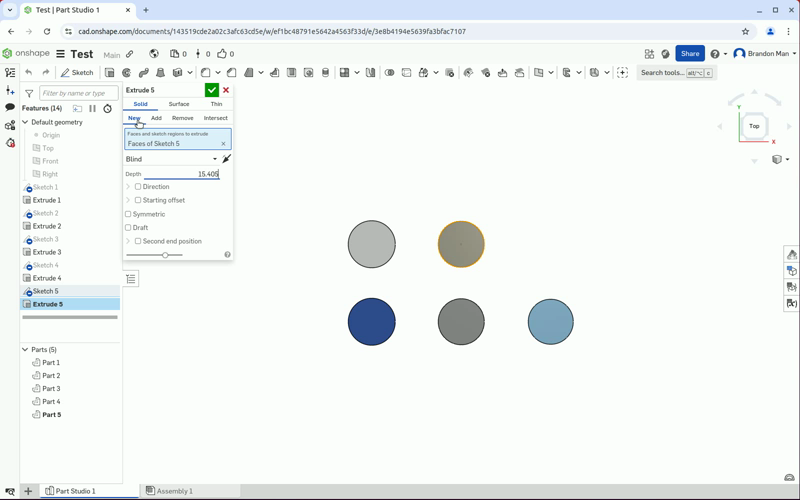
key(enter)
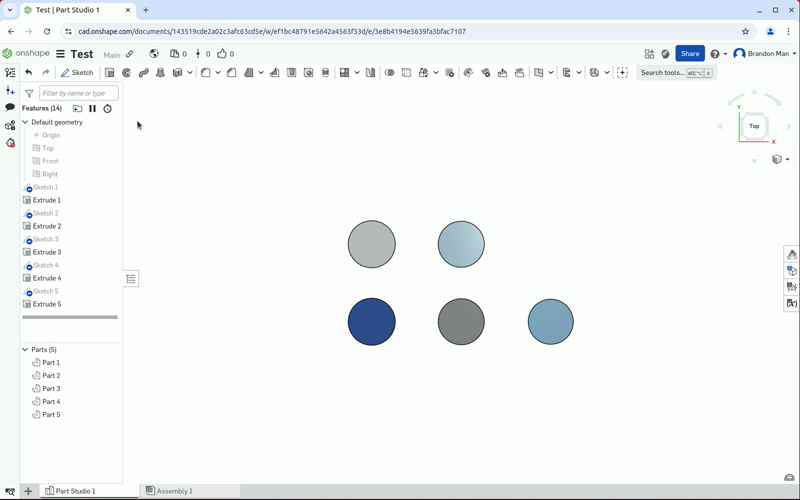
key(shift+h)
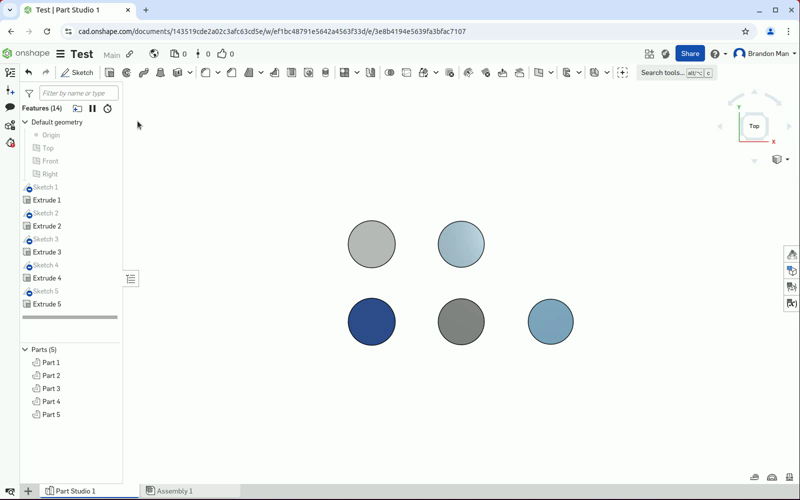
key(shift+h)
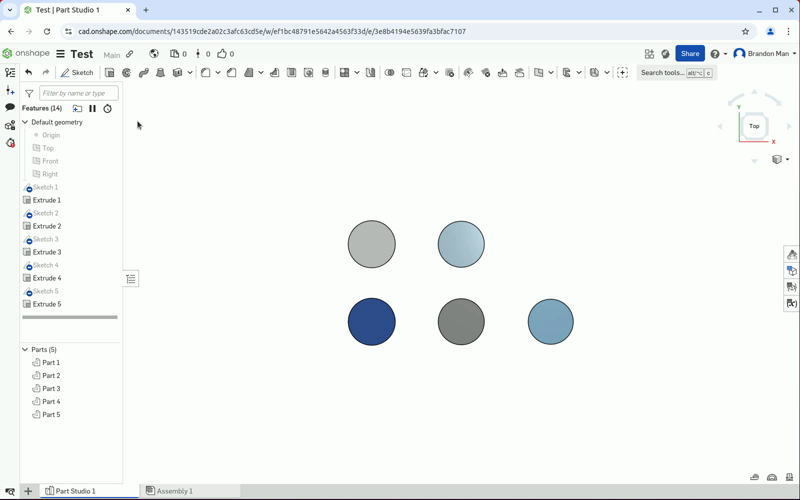
mouse_move(73, 189)
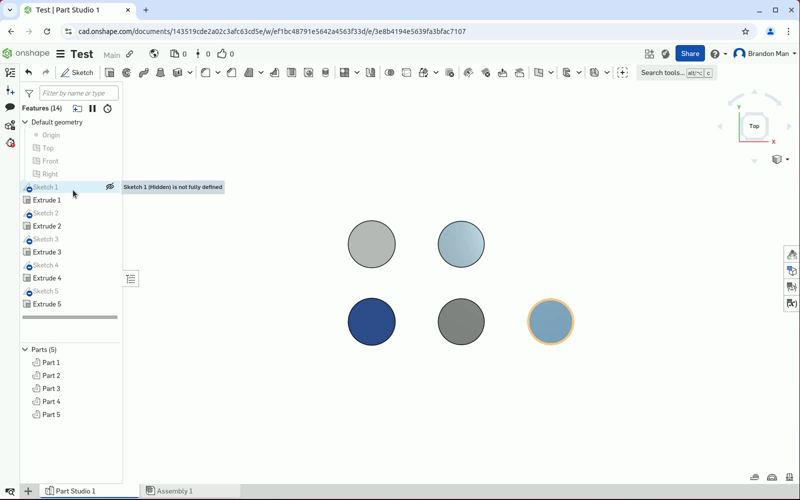
click(73, 189)
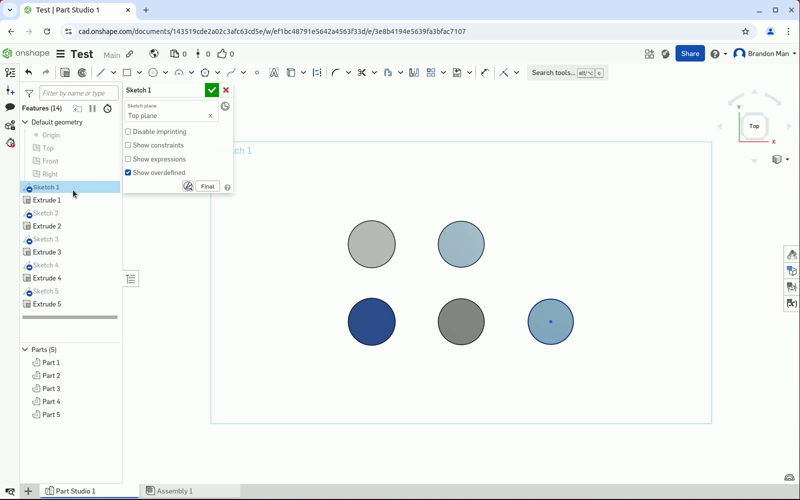
mouse_move(229, 92)
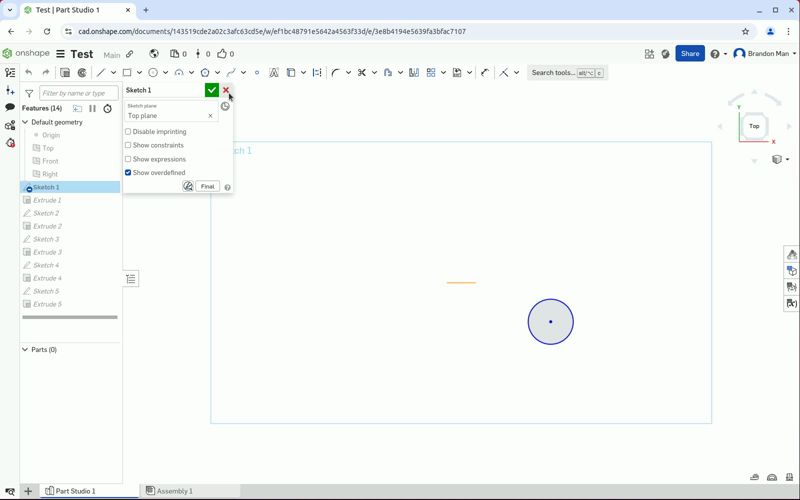
click(229, 92)
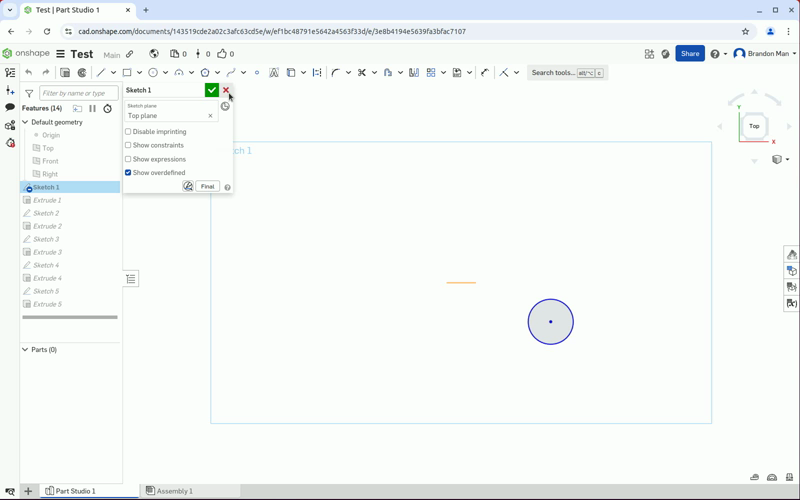
key(shift+s)
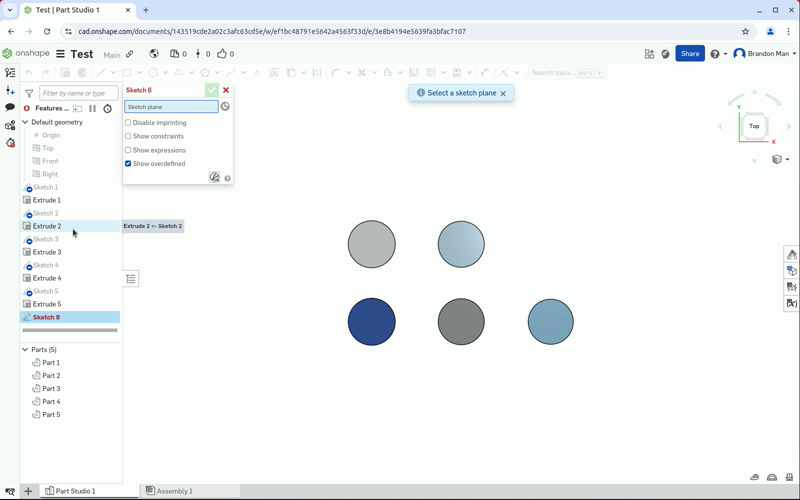
scroll(3)
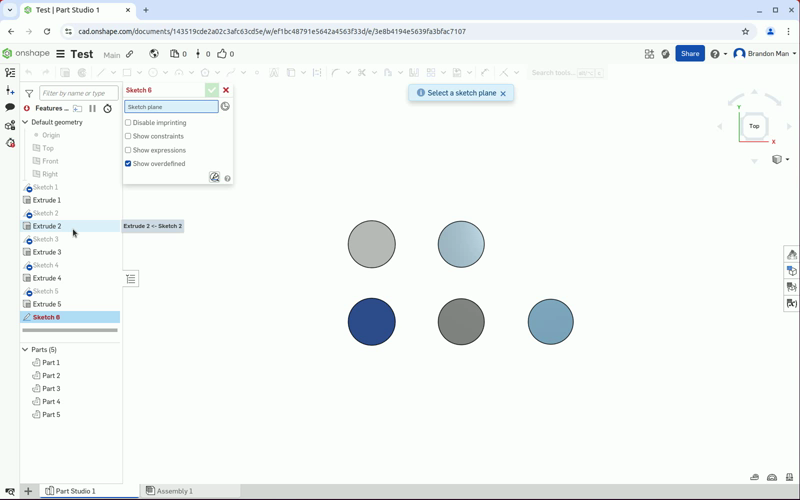
mouse_move(73, 150)
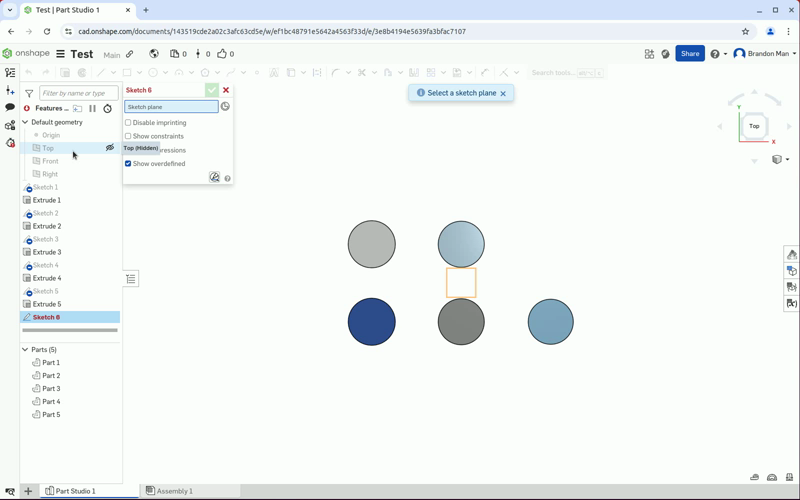
click(73, 150)
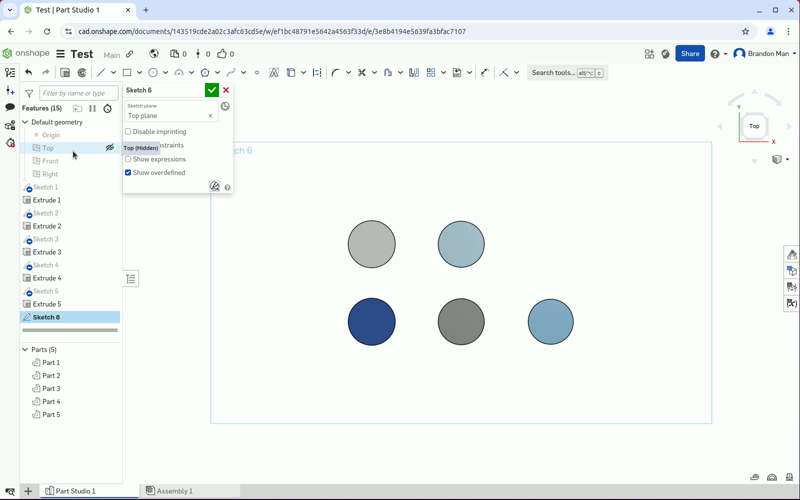
mouse_move(73, 352)
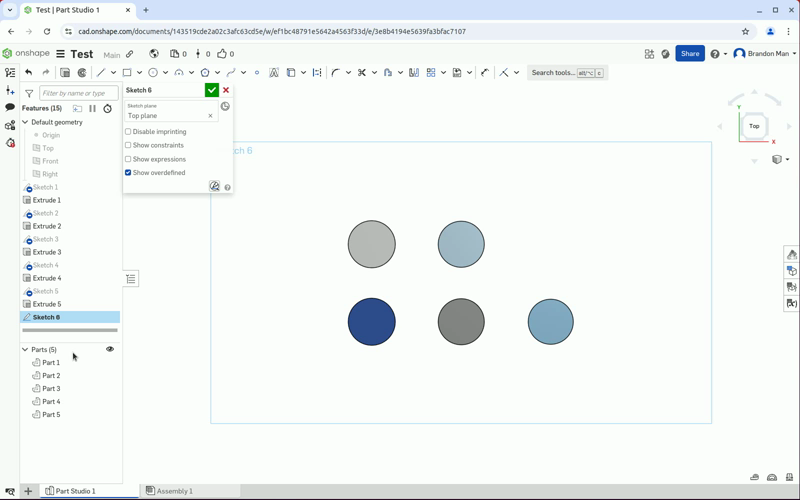
key(y)
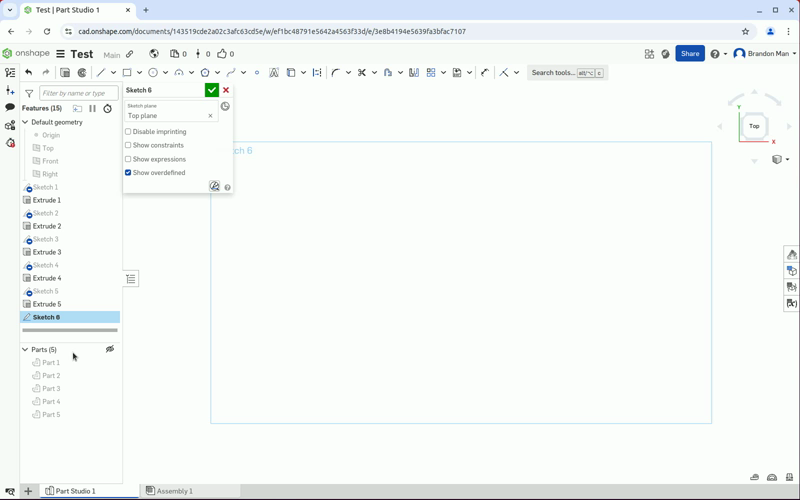
key(c)
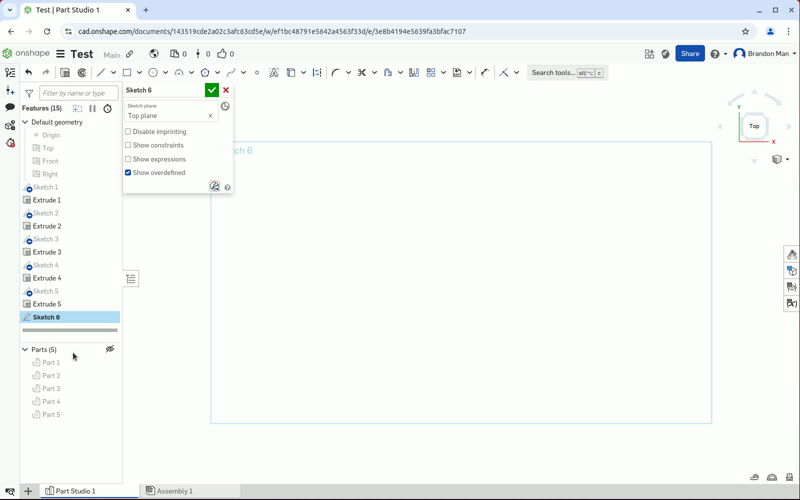
key_down(shift)
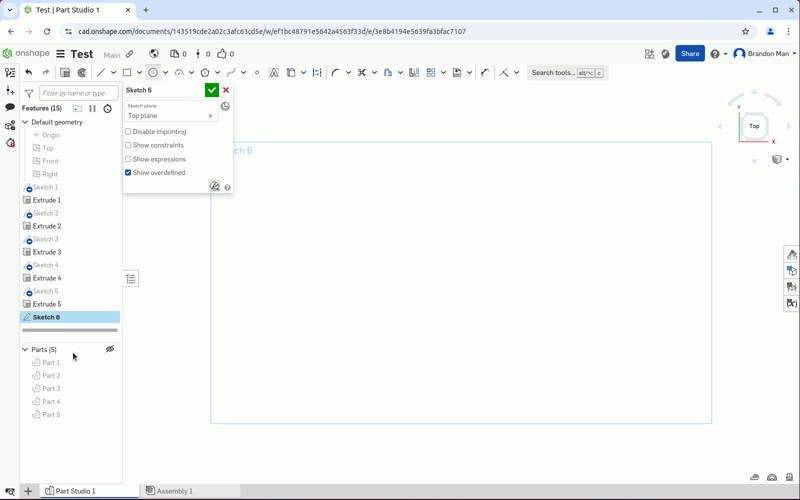
mouse_move(550, 244)
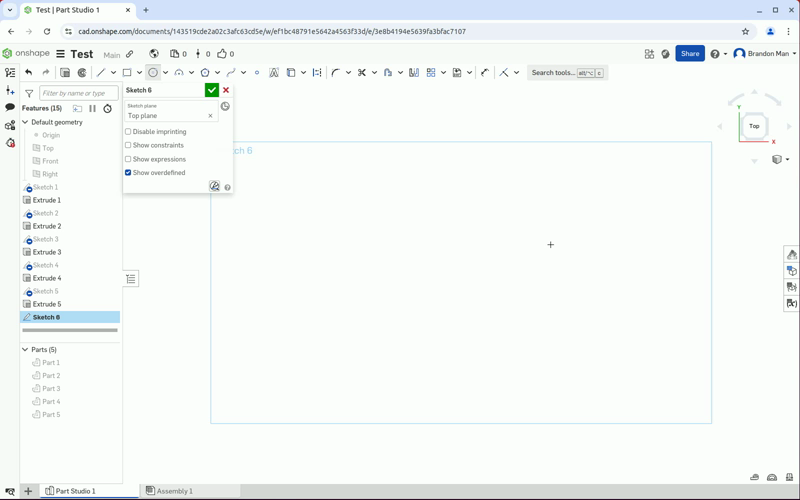
click(550, 244)
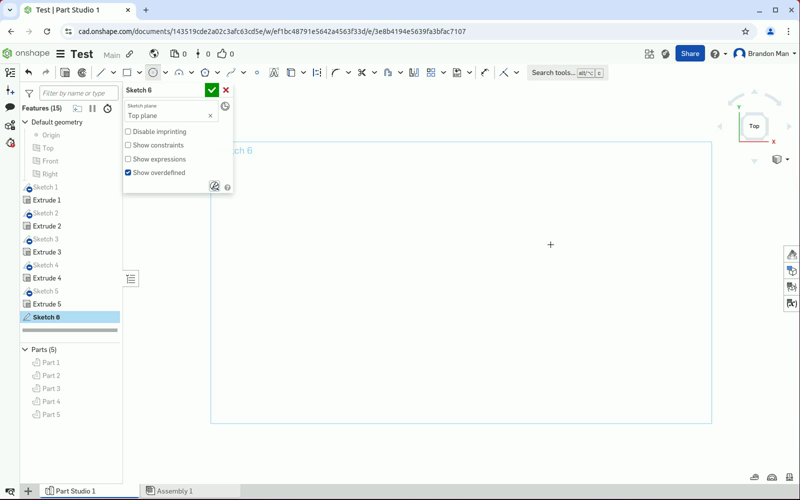
key_up(shift)
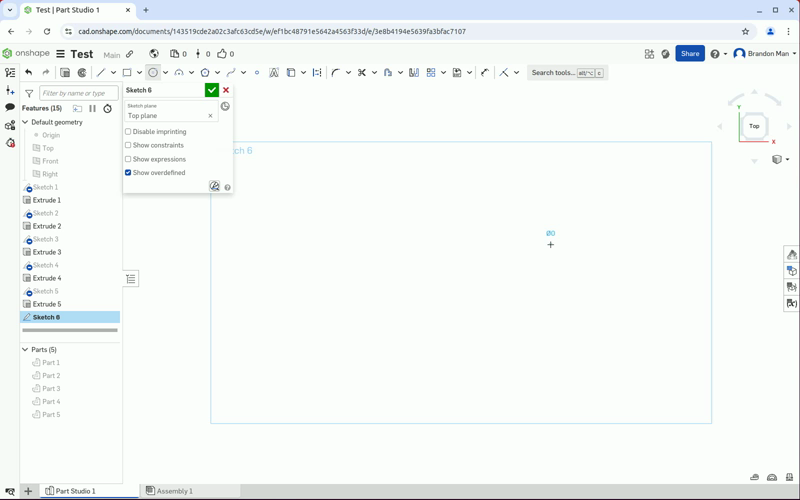
mouse_move(573, 244)
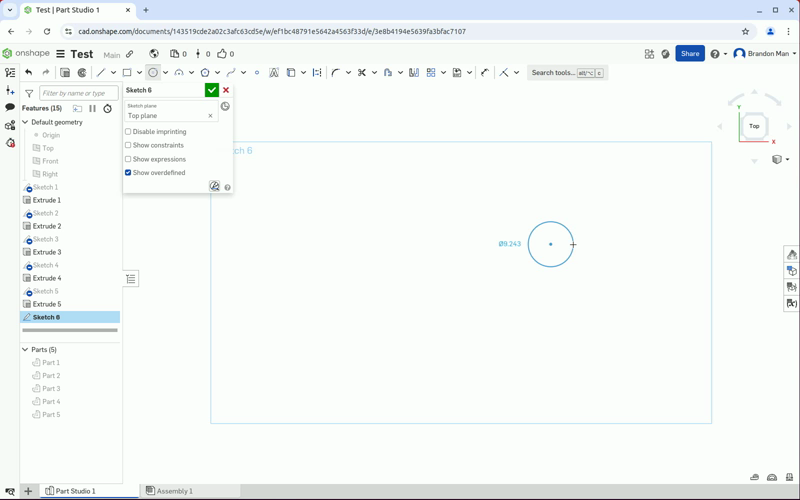
click(573, 244)
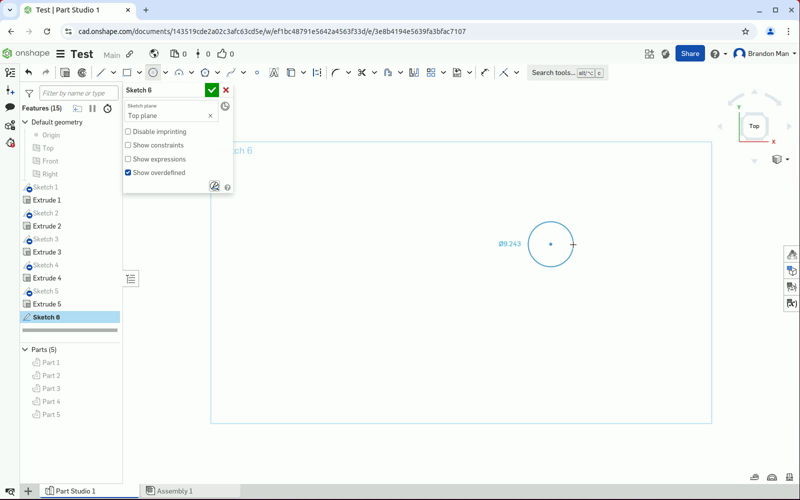
key(esc)
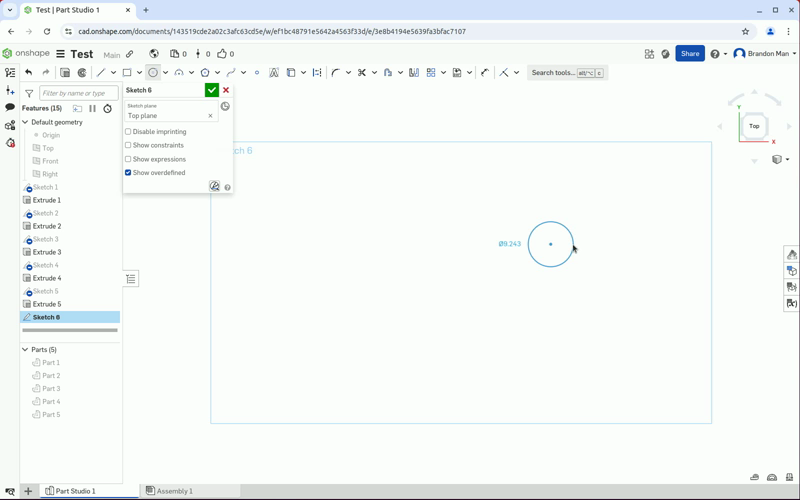
mouse_move(562, 231)
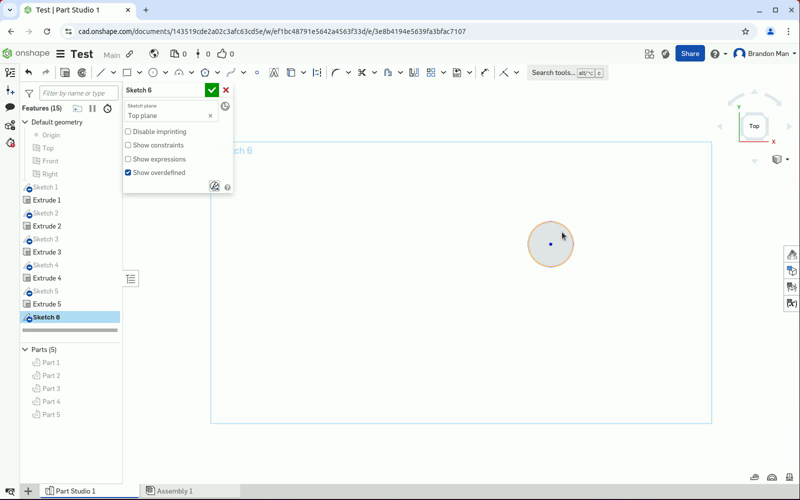
scroll(6)
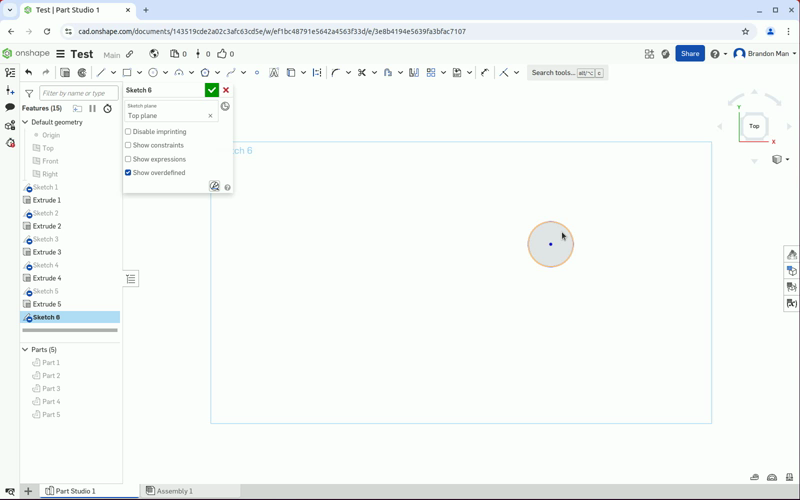
scroll(6)
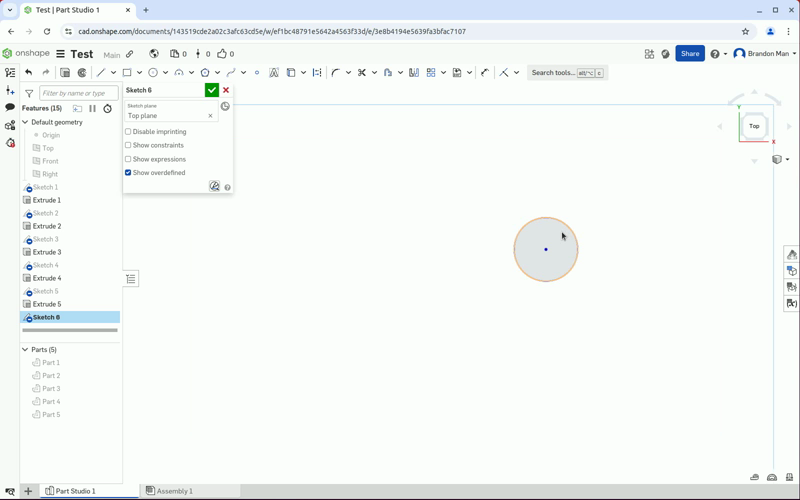
scroll(6)
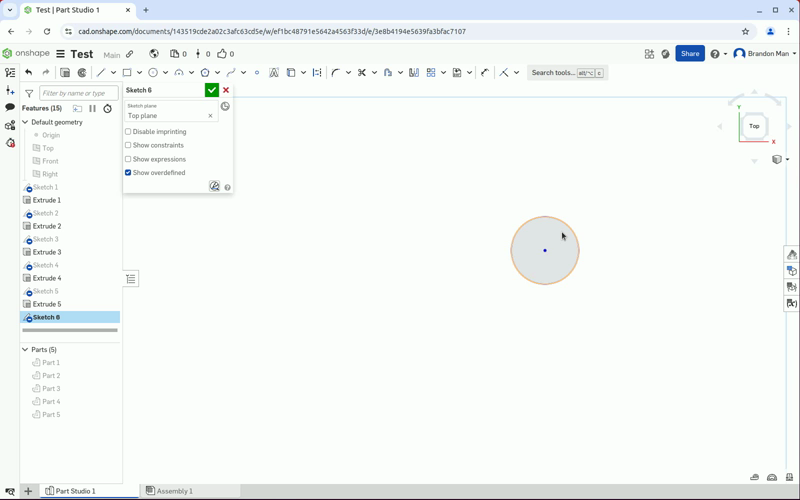
scroll(6)
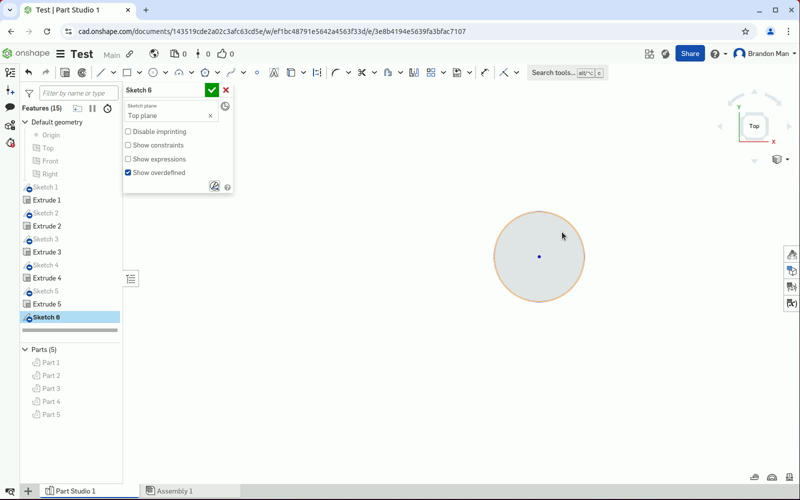
scroll(6)
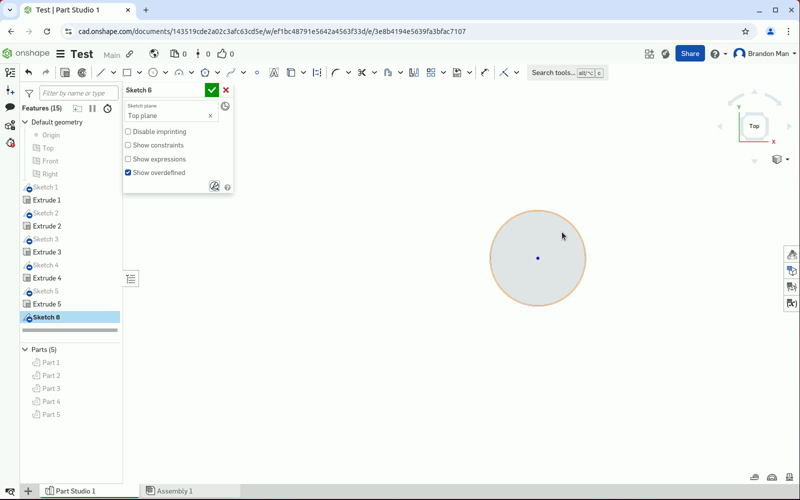
scroll(6)
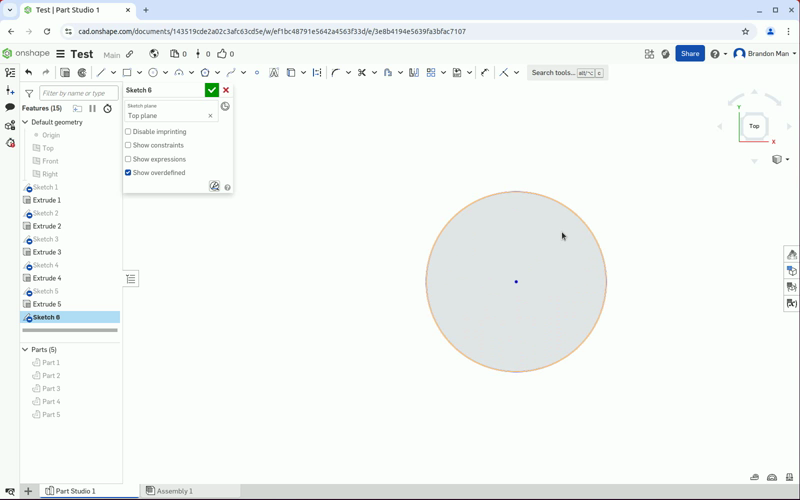
scroll(6)
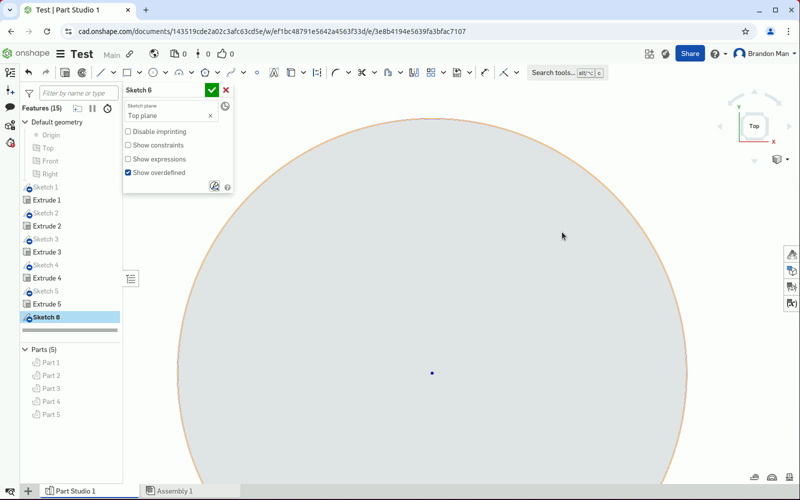
click(562, 231)
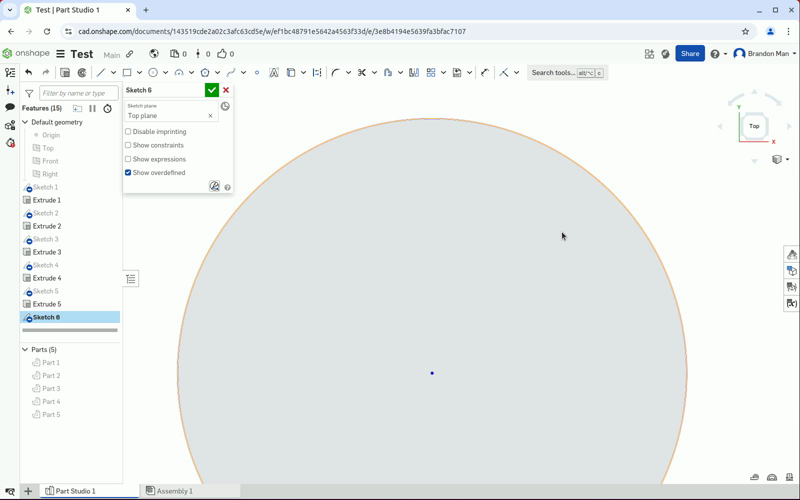
scroll(-6)
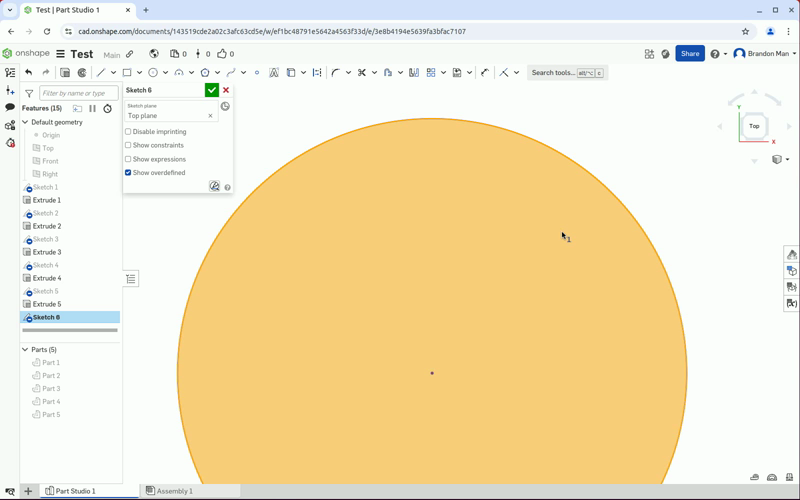
scroll(-6)
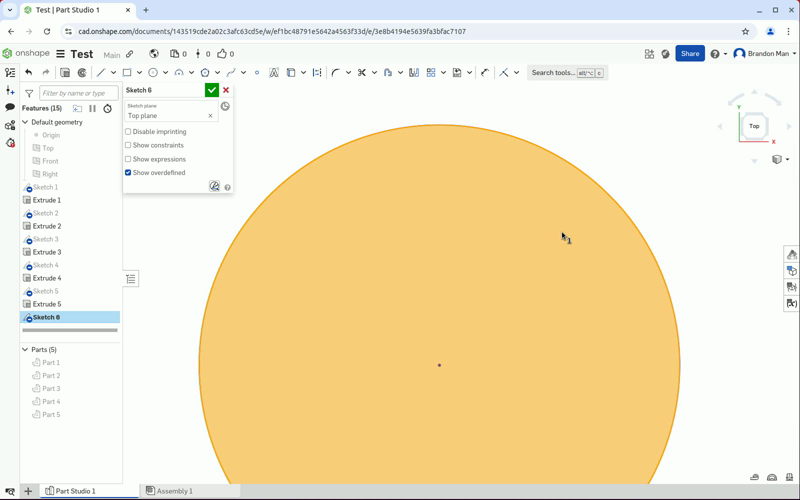
scroll(-6)
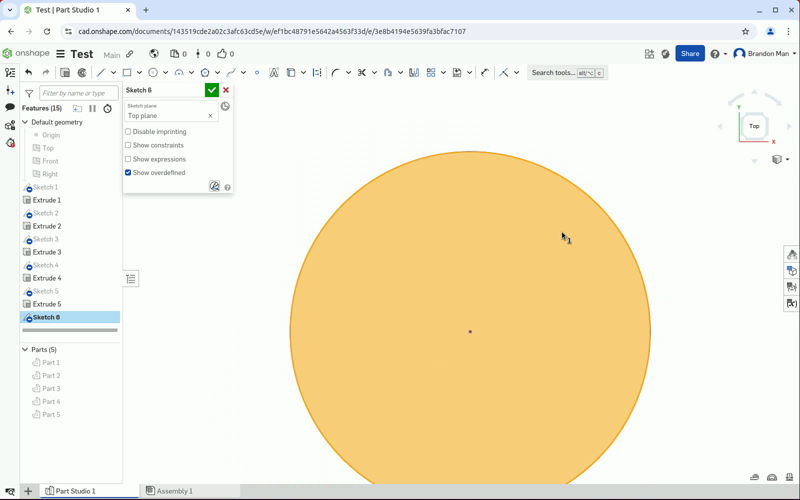
scroll(-6)
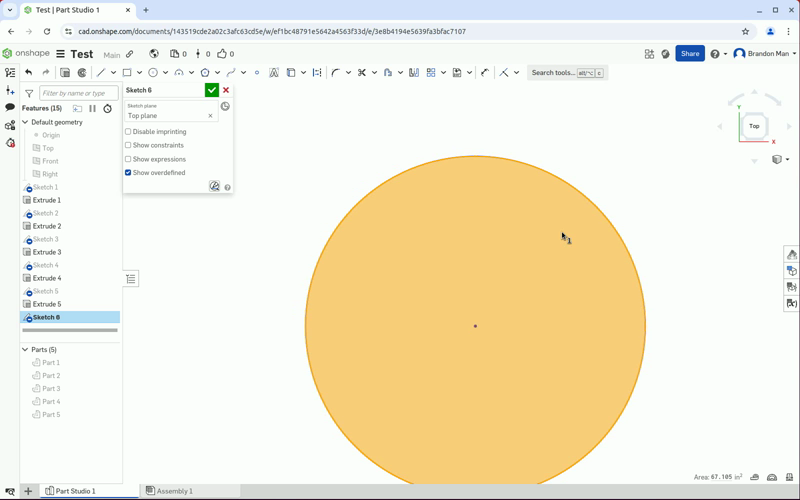
scroll(-6)
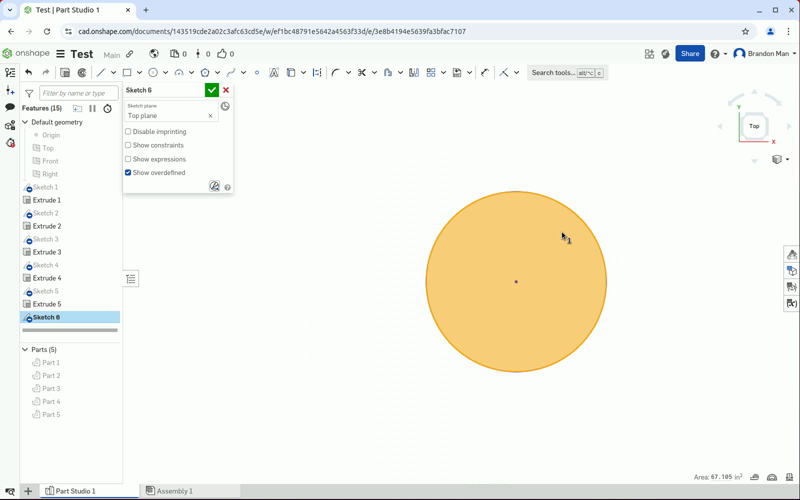
scroll(-6)
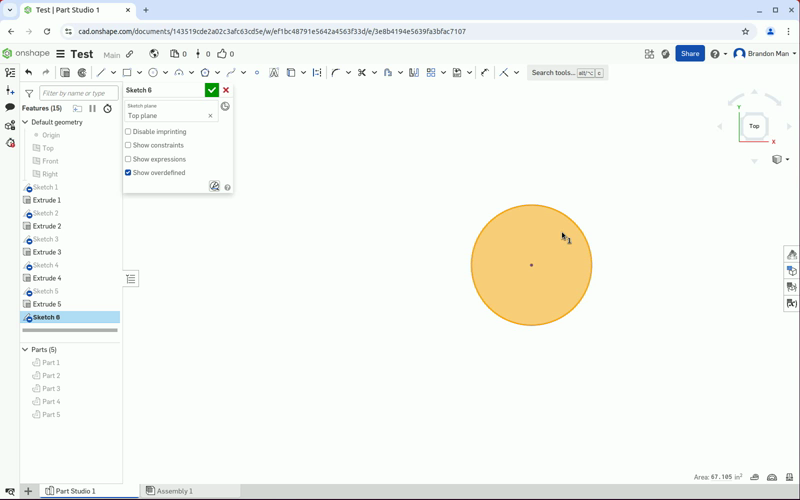
scroll(-6)
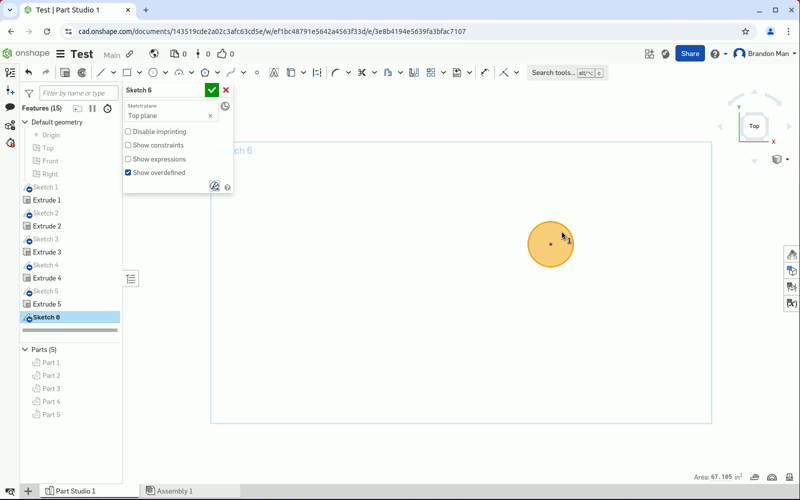
mouse_move(73, 352)
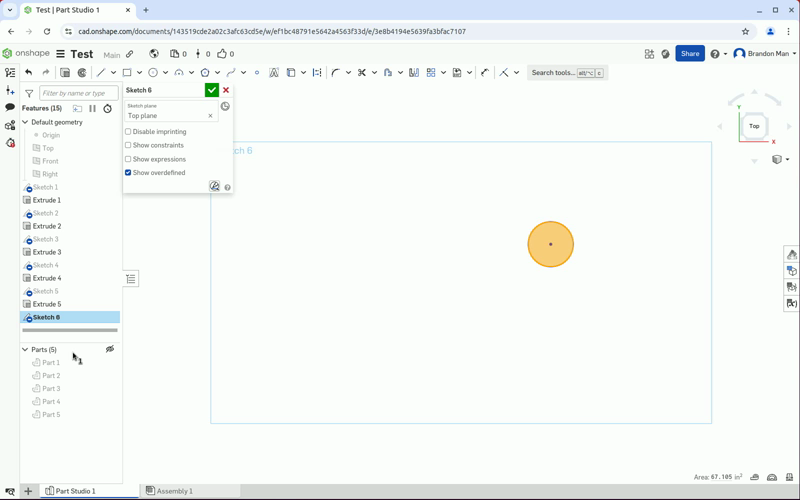
key(shift+y)
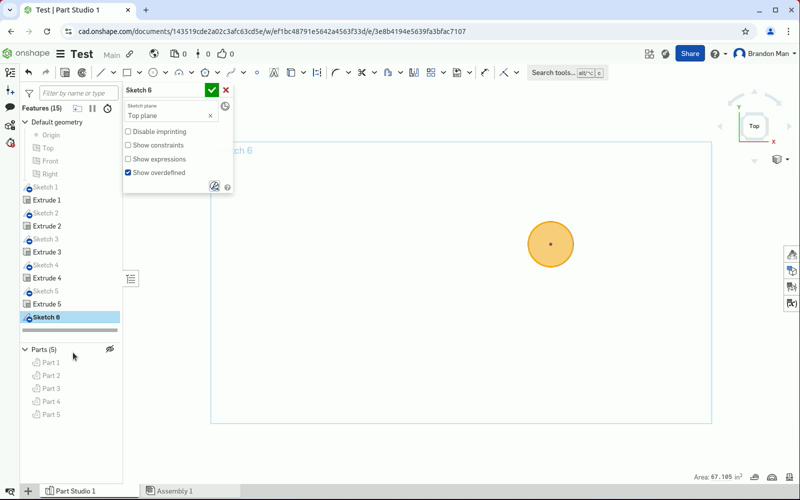
key(shift+e)
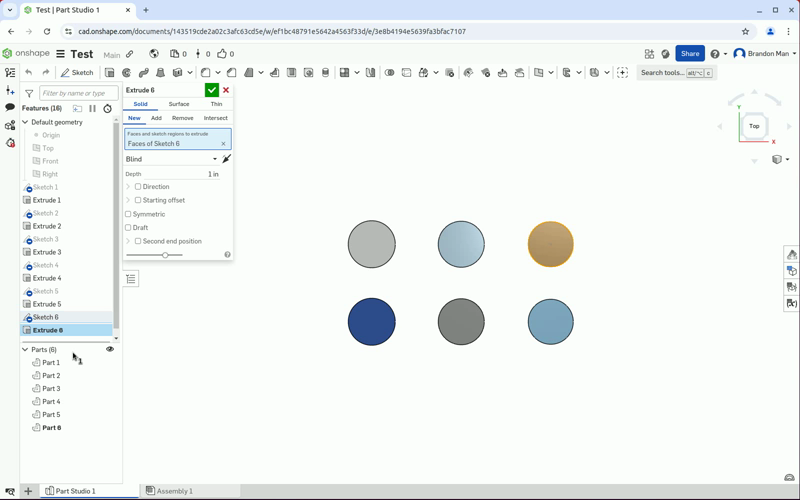
mouse_move(143, 106)
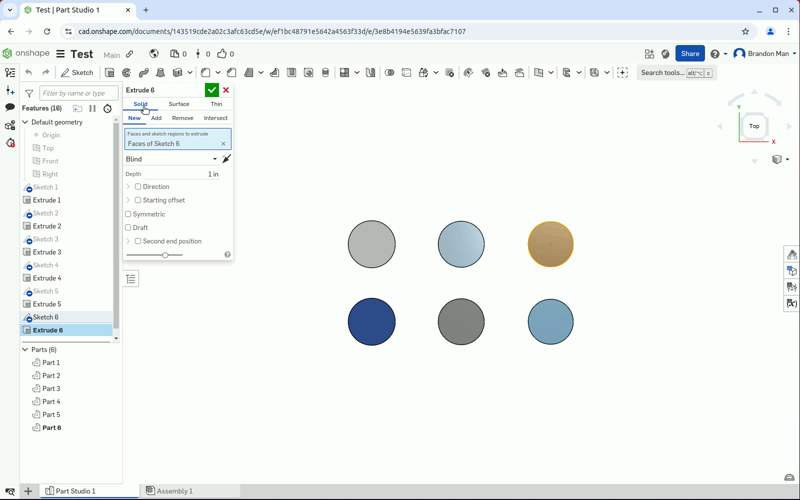
click(143, 106)
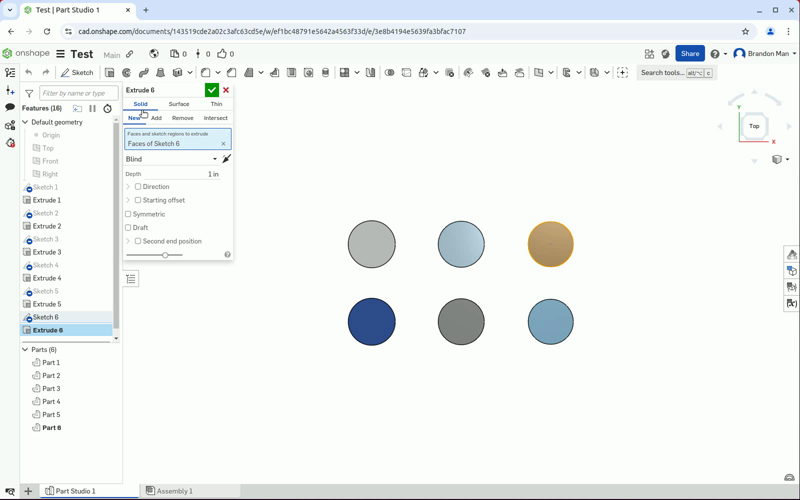
mouse_move(137, 120)
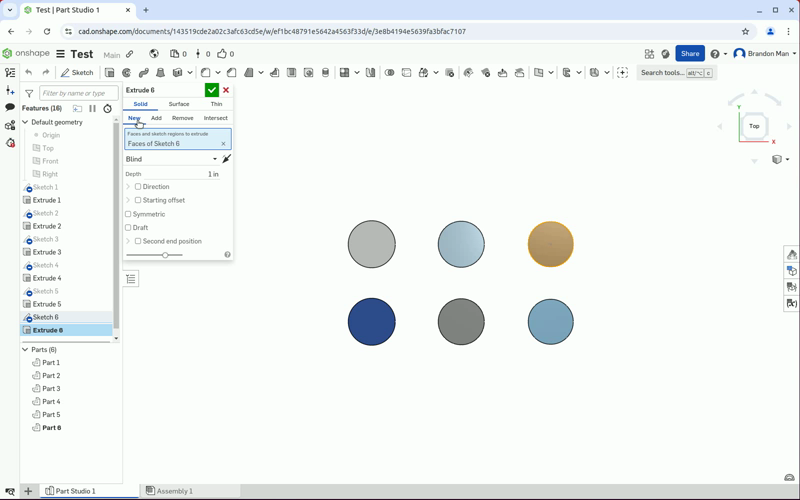
click(137, 120)
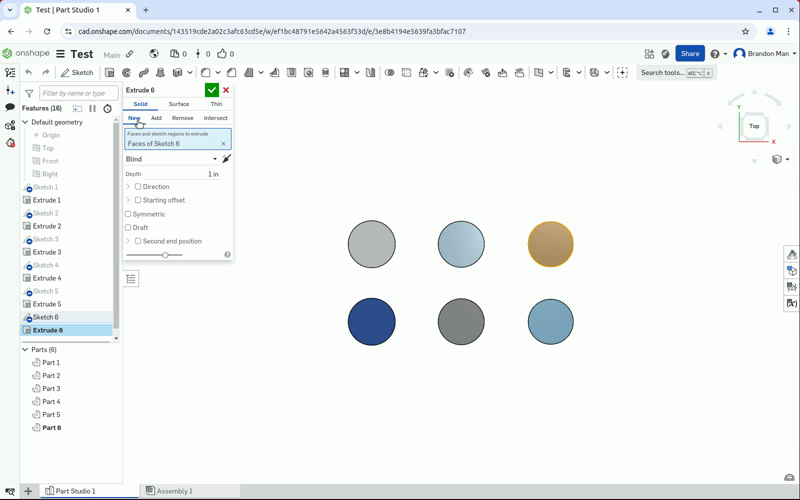
key(tab, 4)
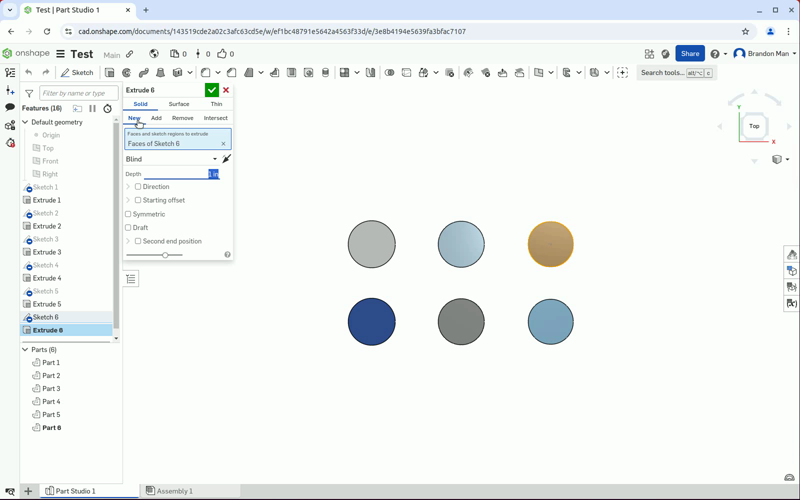
text(15.405)
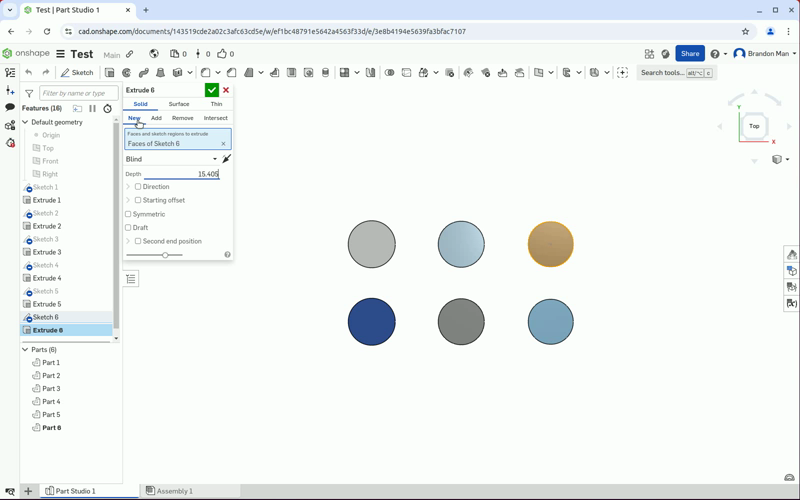
key(enter)
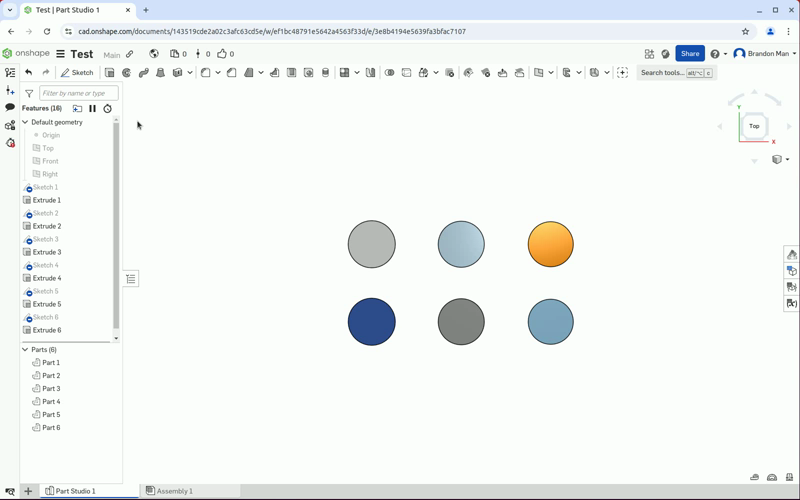
key(shift+h)
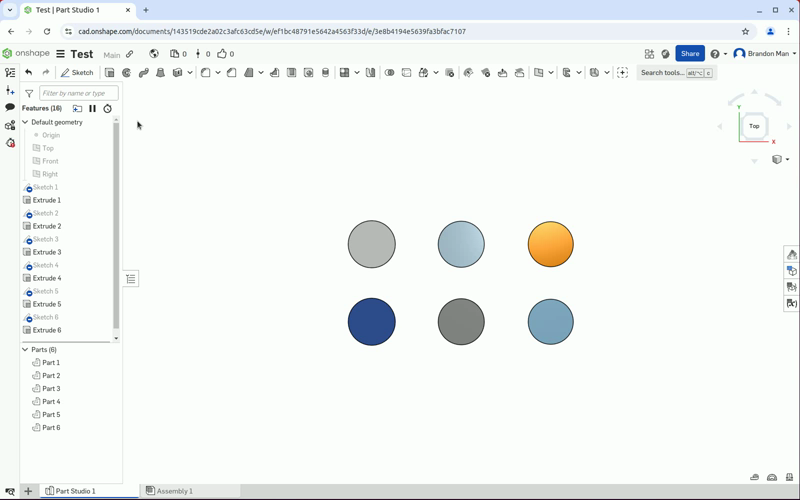
key(shift+h)
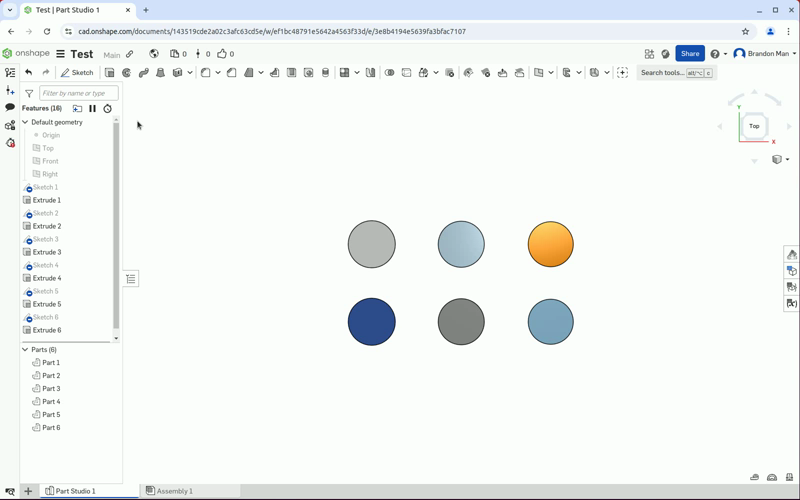
key(shift+7)
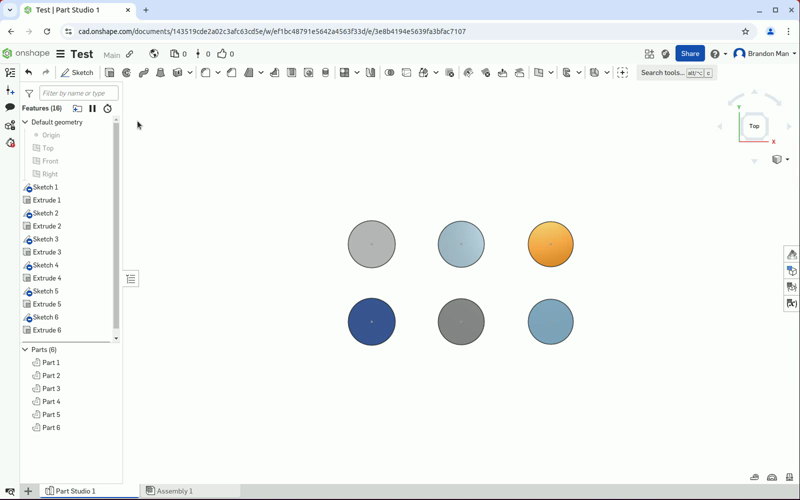
key(up, 3)
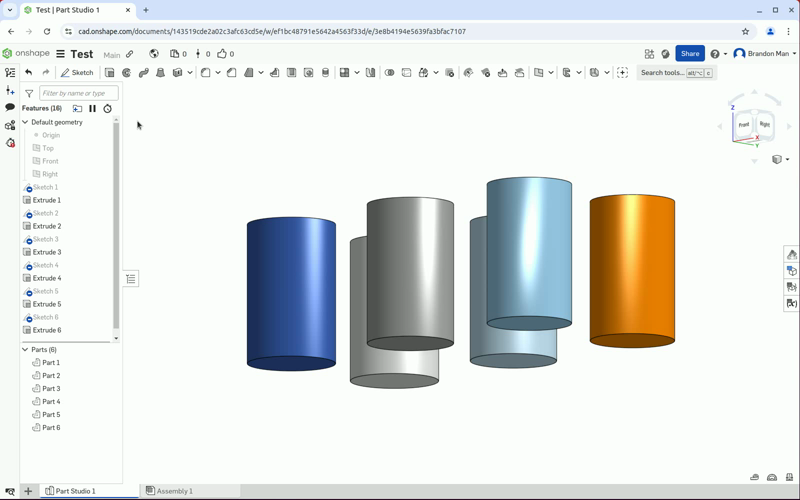
key(left, 3)
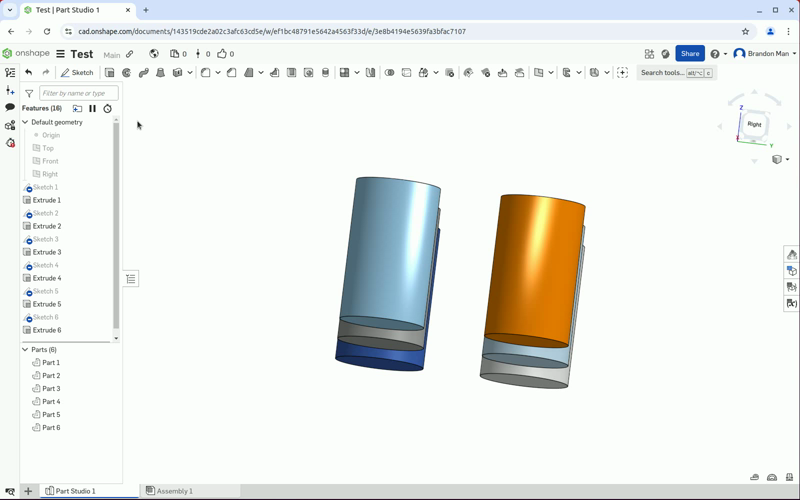
key(right, 3)
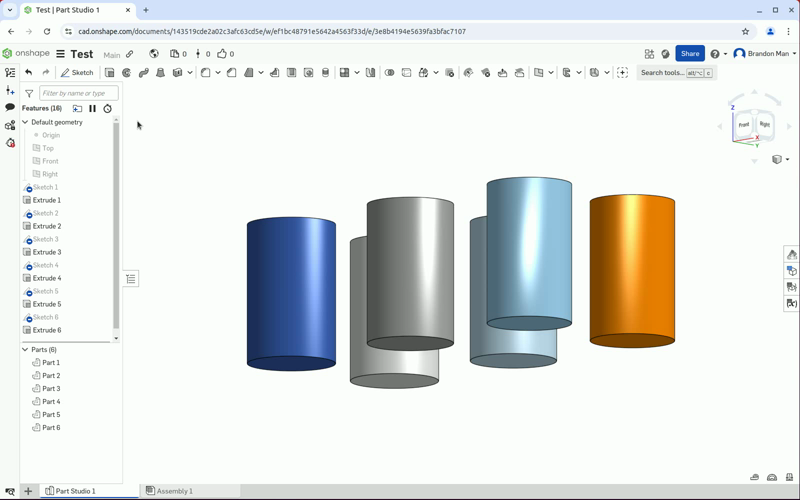
key(down, 3)
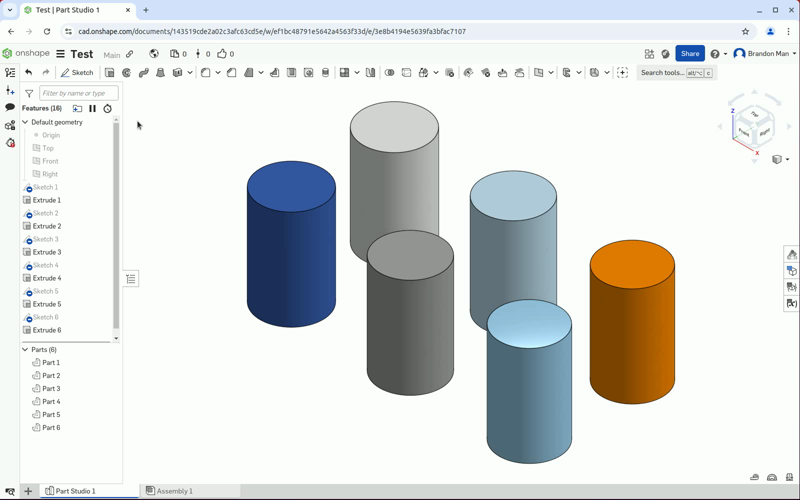
mouse_move(69, 189)
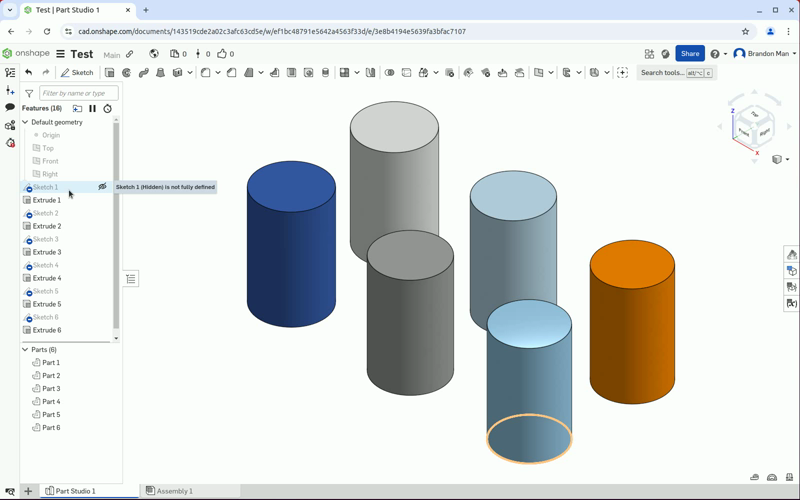
click(69, 189)